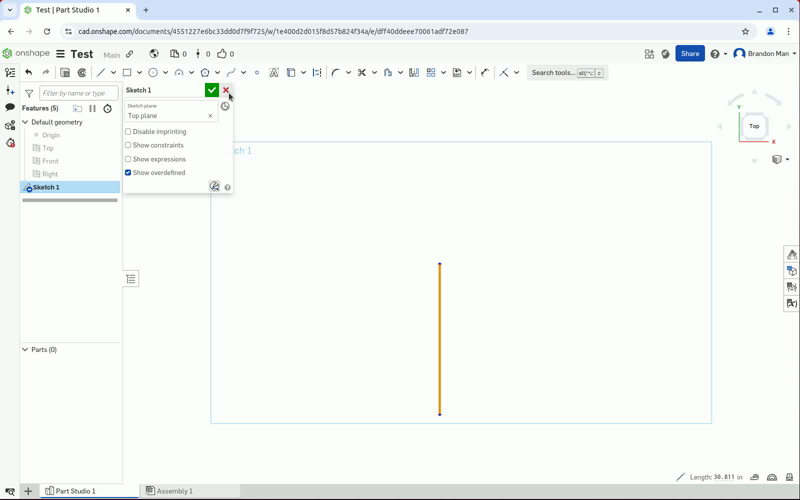
key(shift+h)
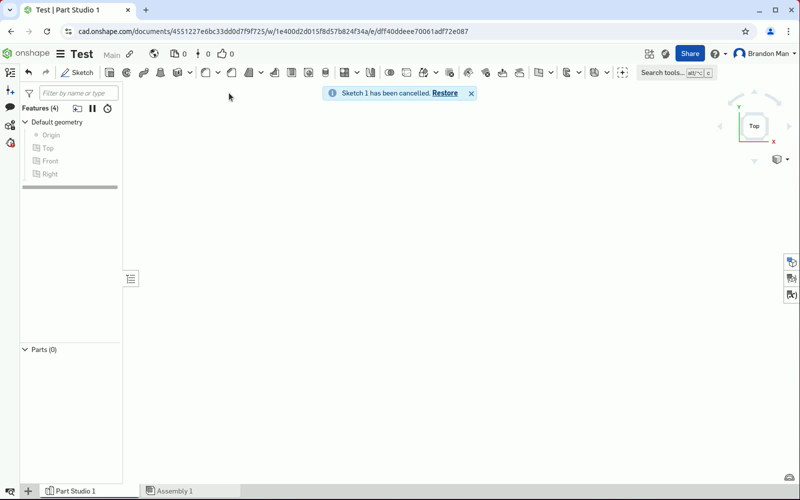
mouse_move(73, 352)
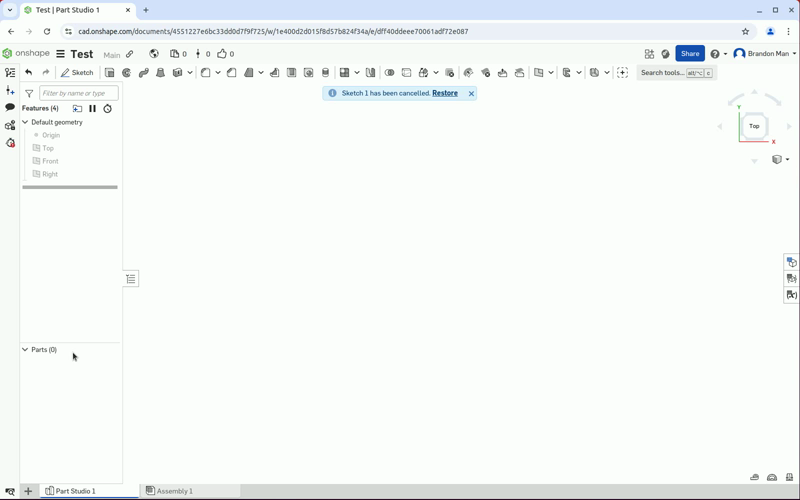
key(y)
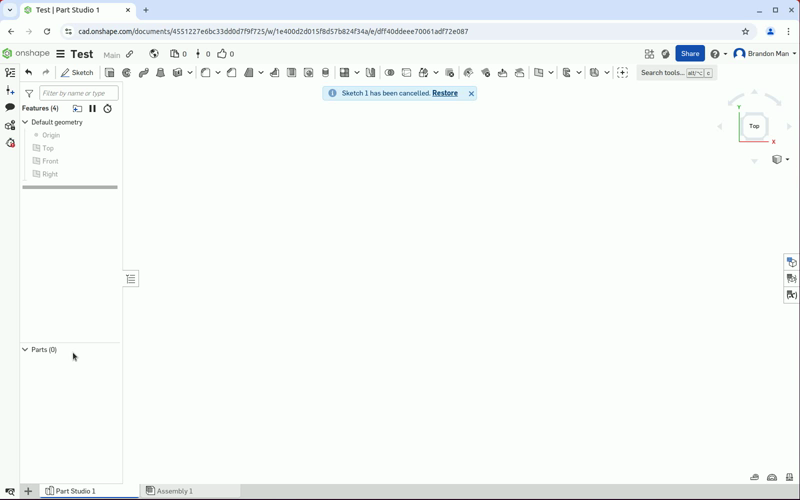
key(shift+p)
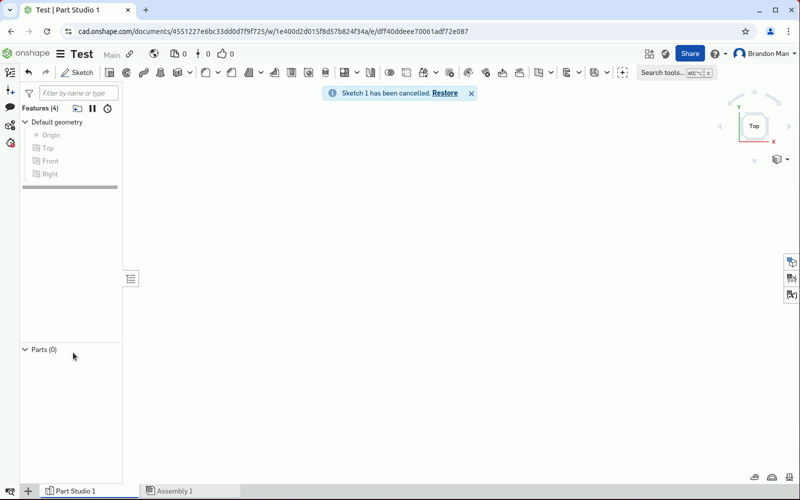
key(space)
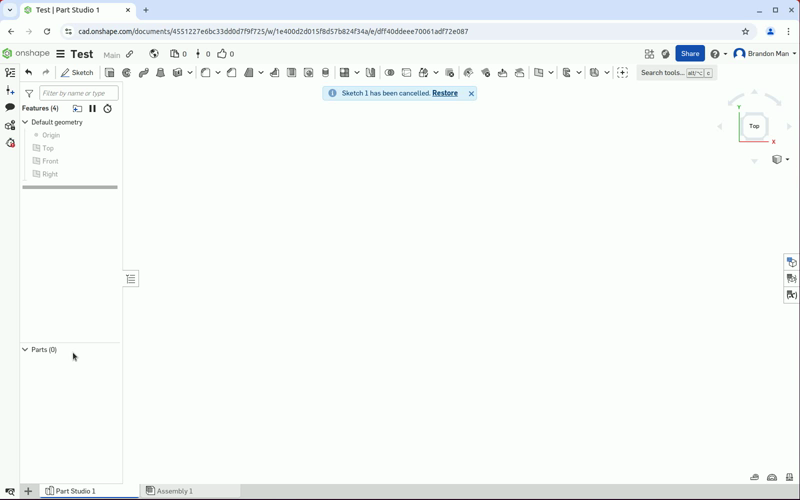
key_down(shift)
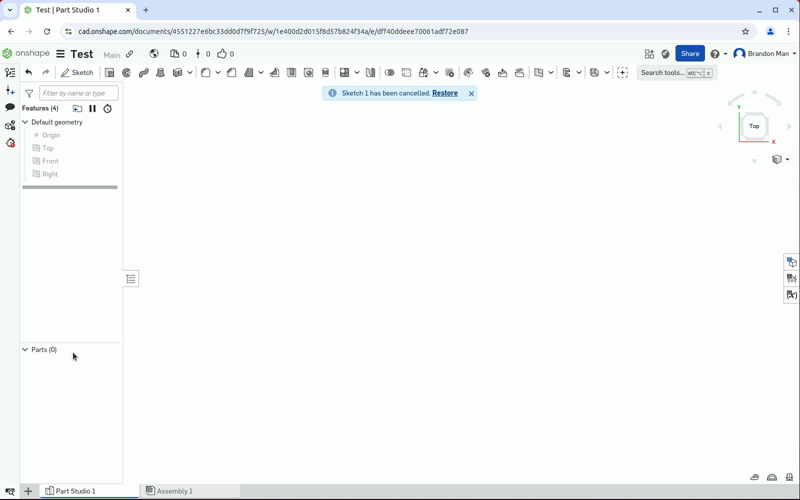
key(up)
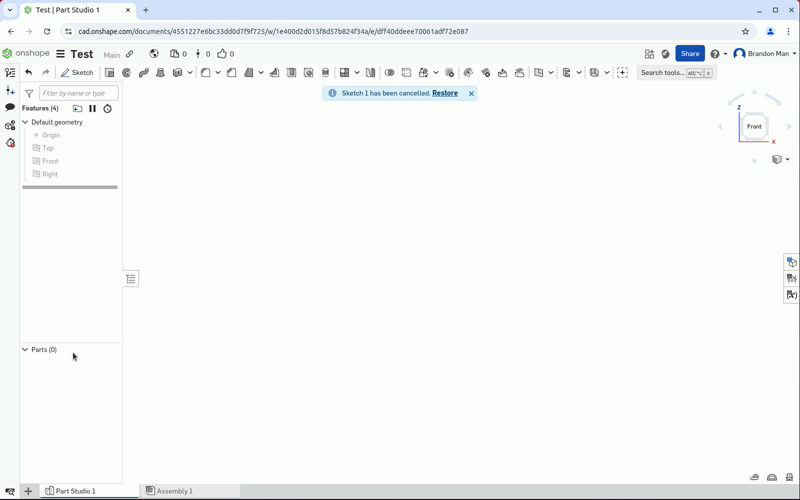
key_up(shift)
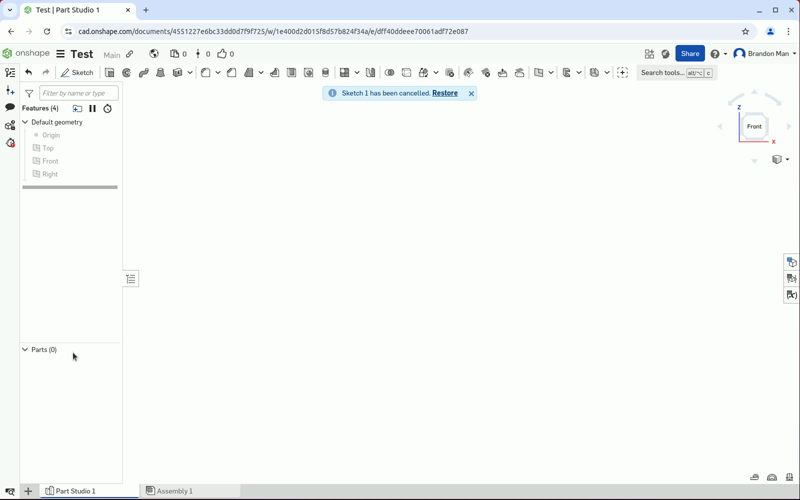
mouse_move(73, 352)
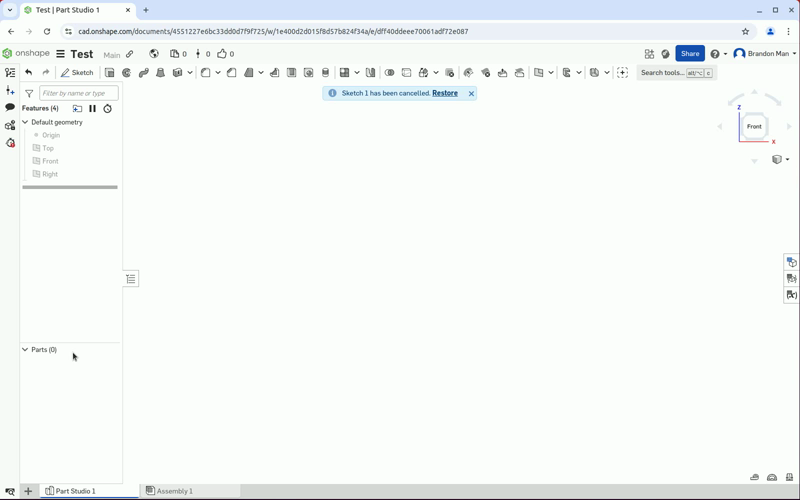
key(shift+y)
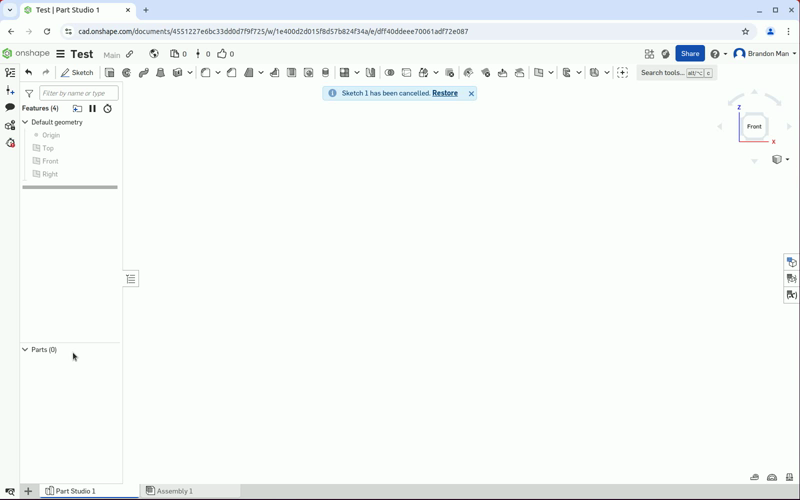
key(shift+s)
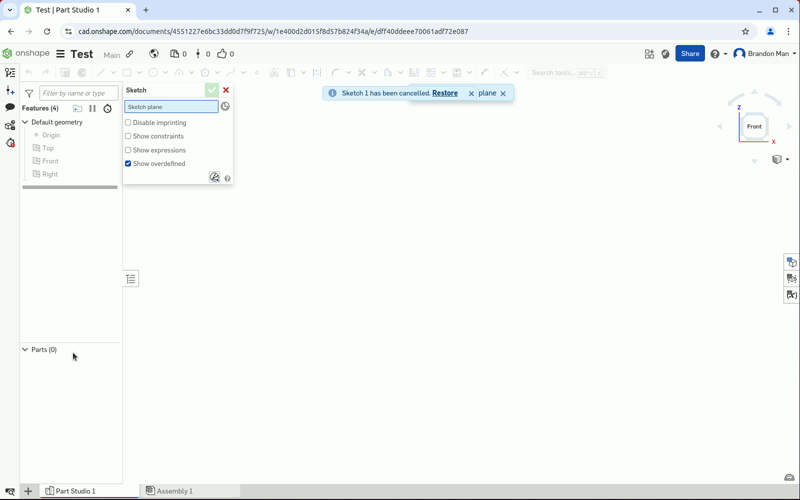
mouse_move(73, 163)
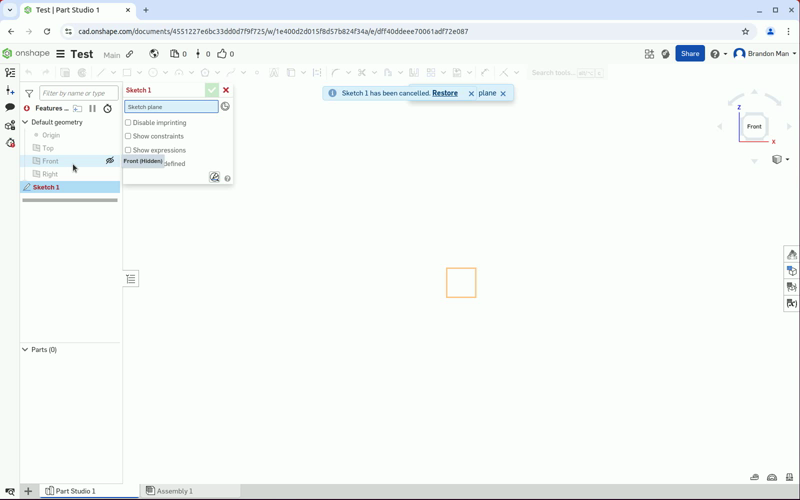
click(73, 163)
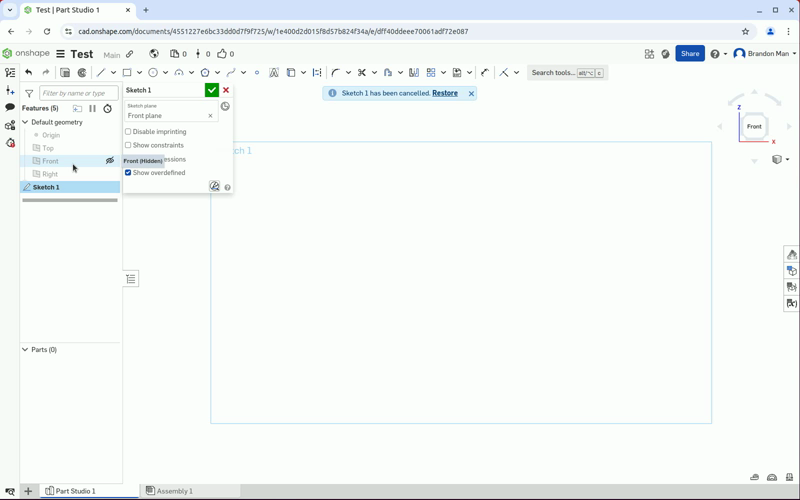
mouse_move(73, 352)
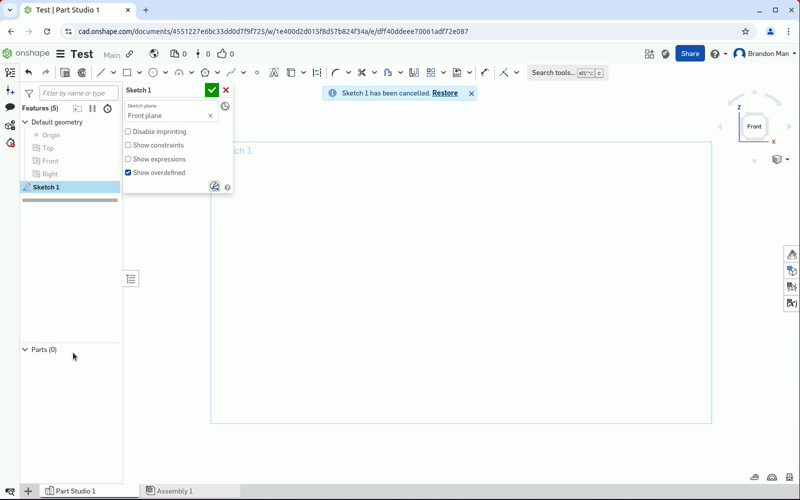
key(y)
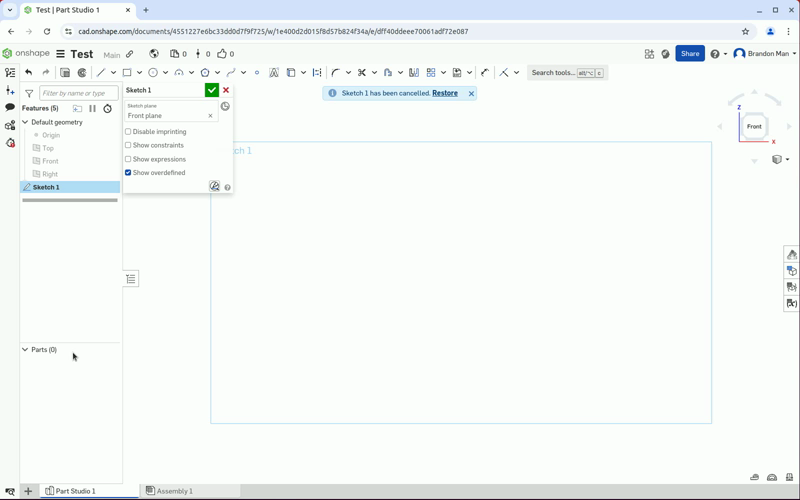
key(l)
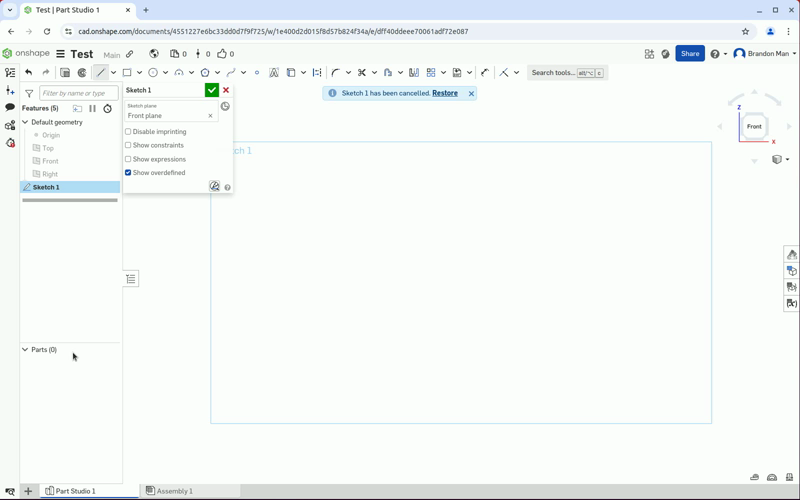
key_down(shift)
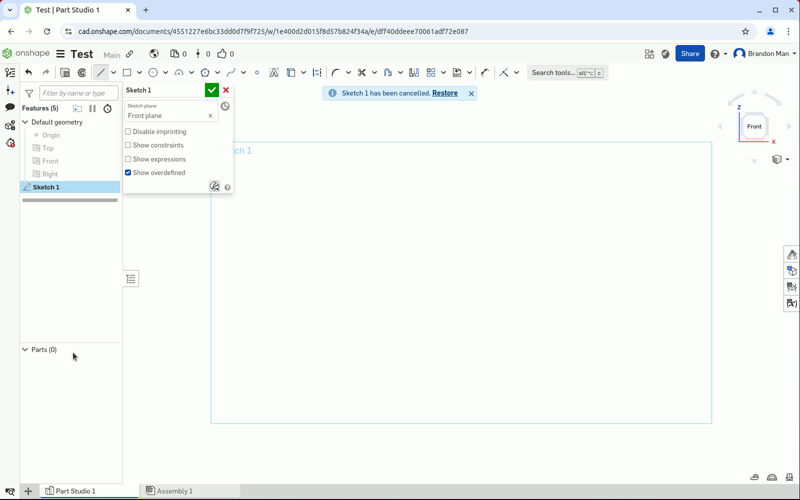
mouse_move(348, 282)
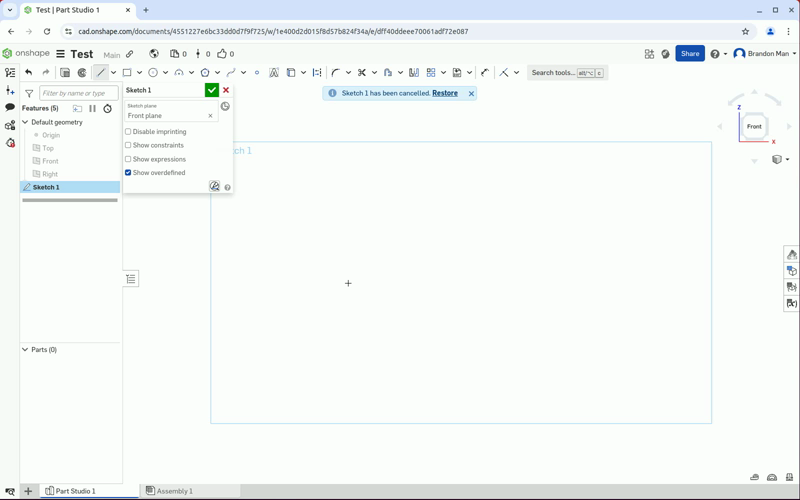
click(348, 282)
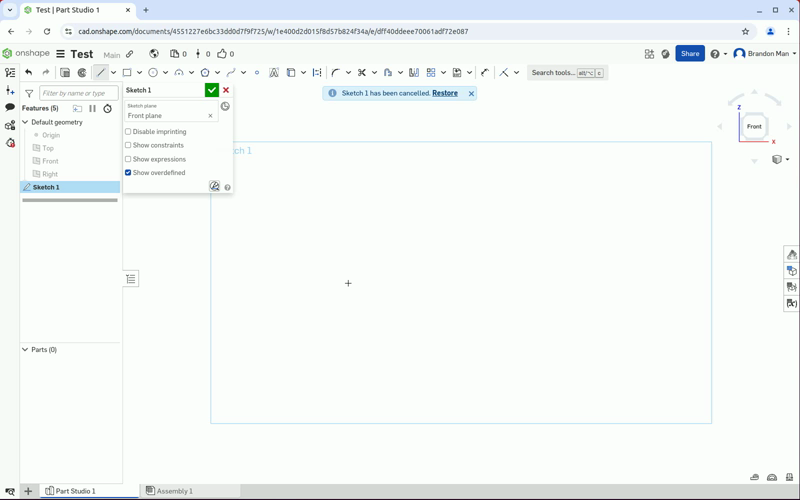
key_up(shift)
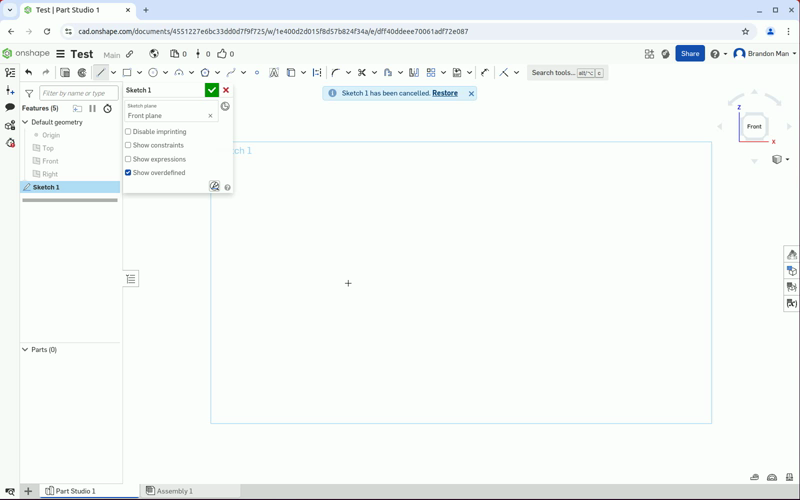
key_down(shift)
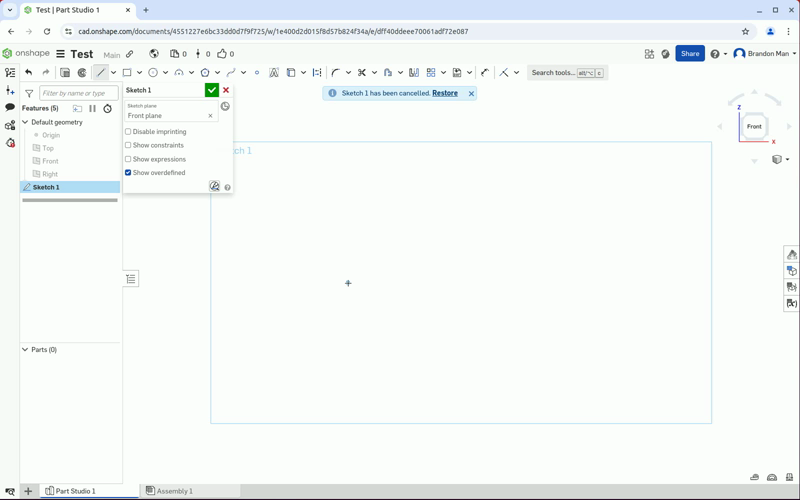
mouse_move(460, 282)
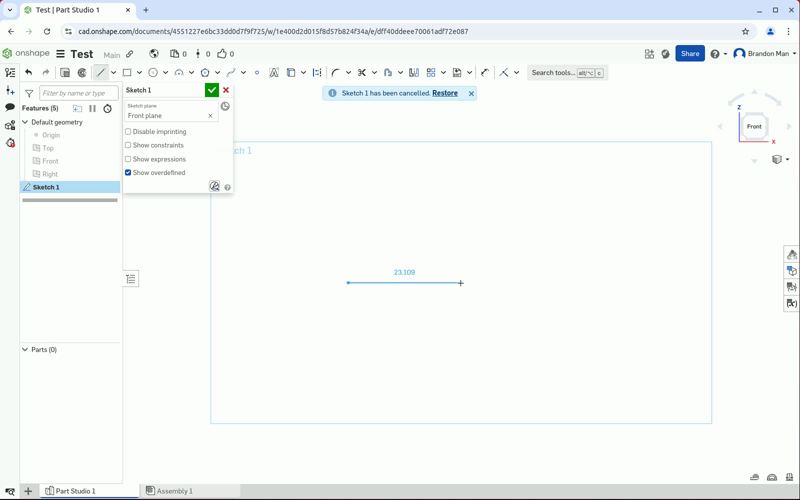
click(460, 282)
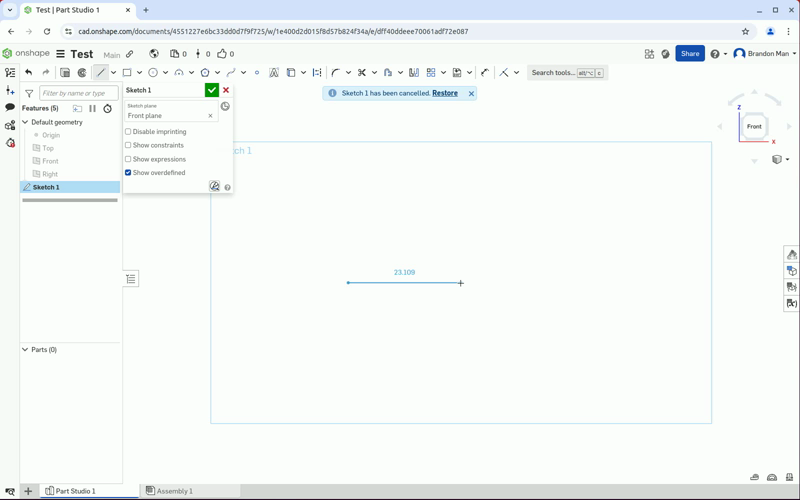
key_up(shift)
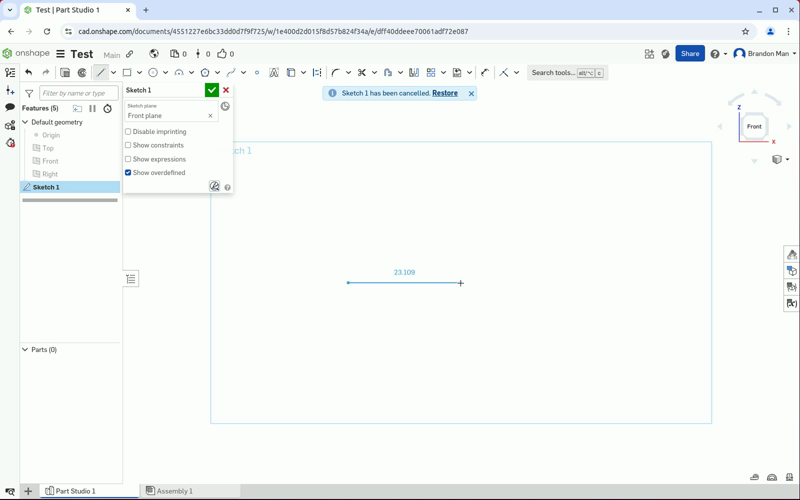
key_down(shift)
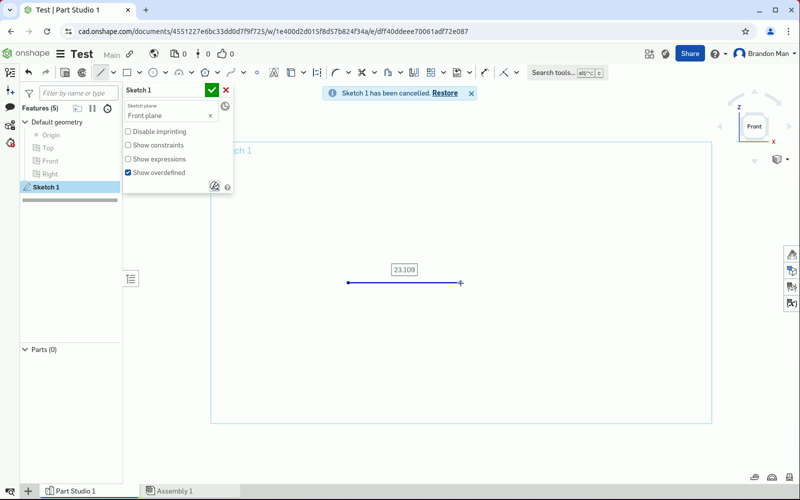
mouse_move(460, 201)
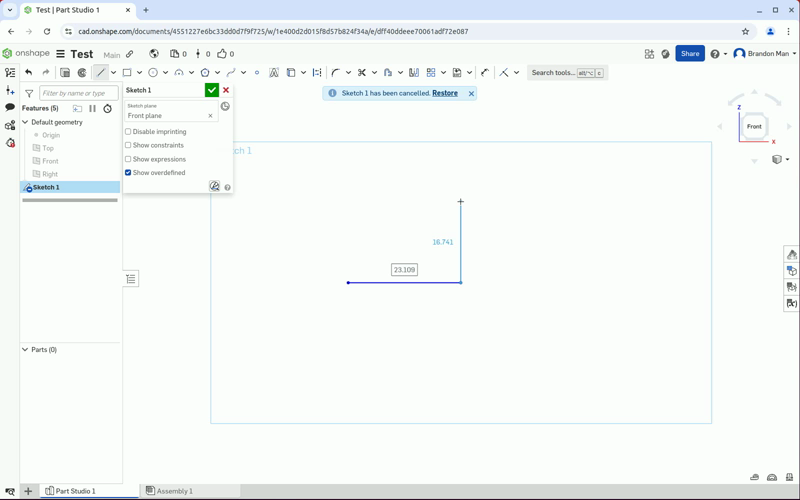
click(460, 201)
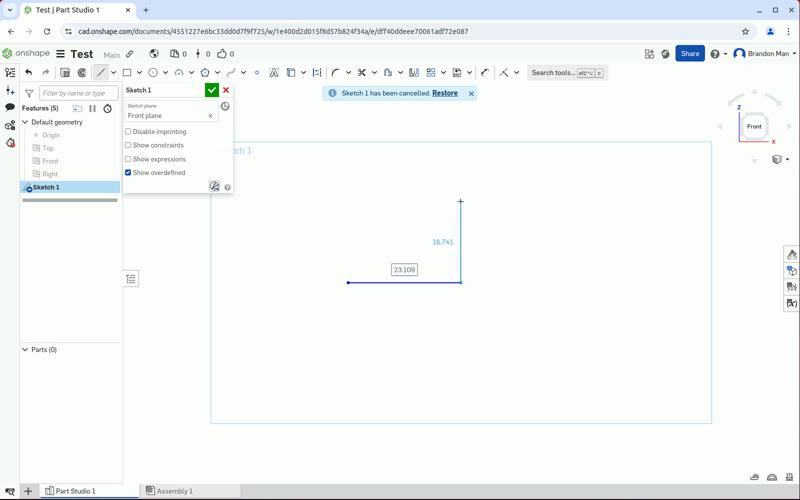
key_up(shift)
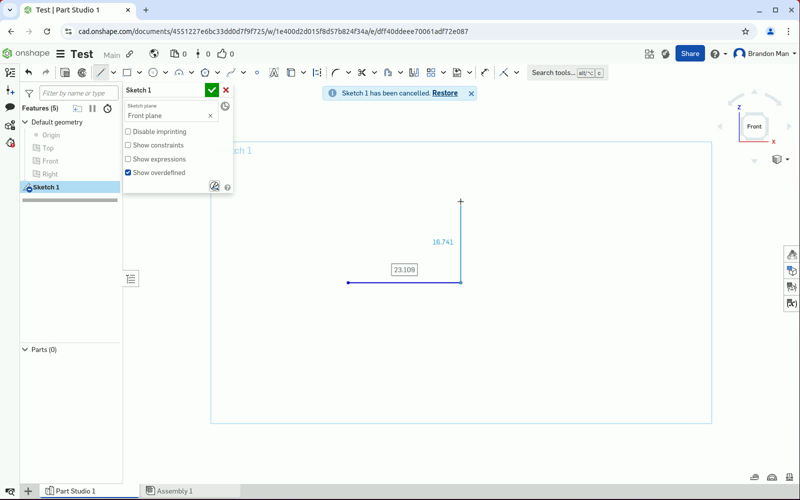
key_down(shift)
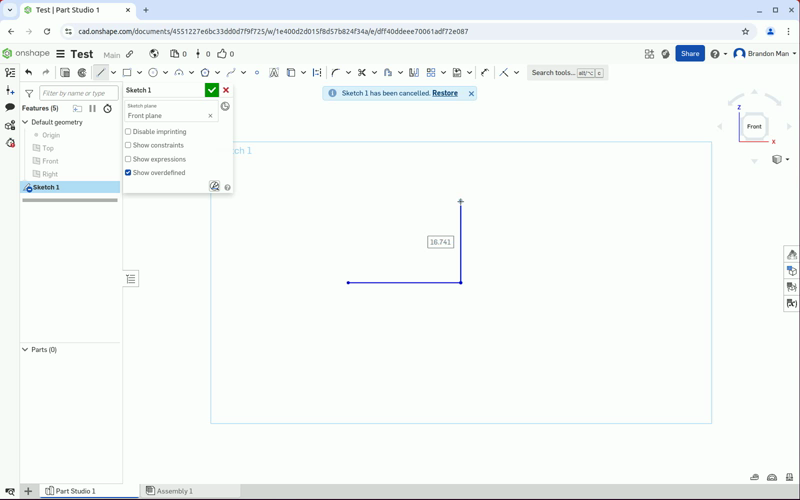
mouse_move(348, 201)
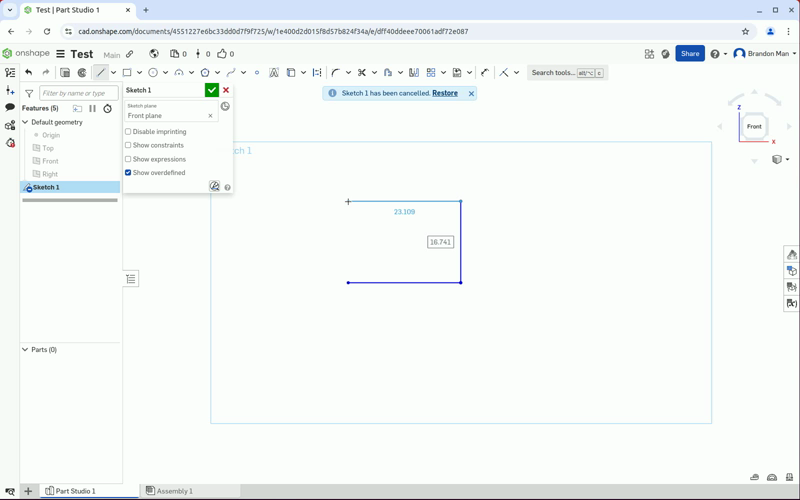
click(348, 201)
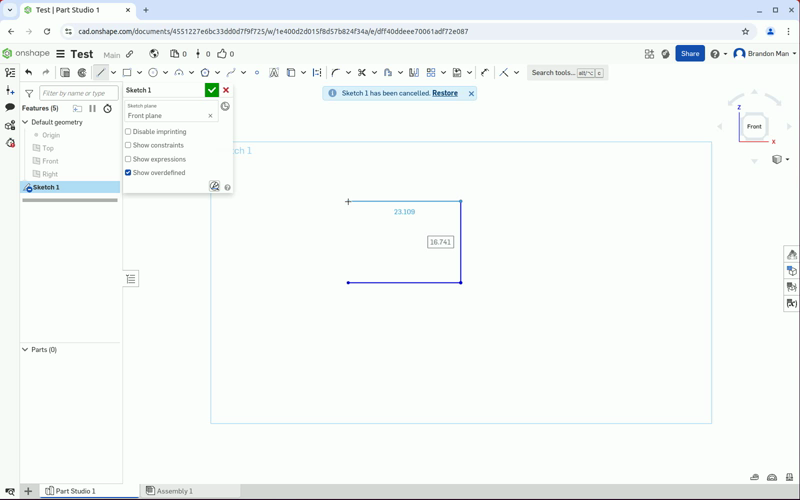
key_up(shift)
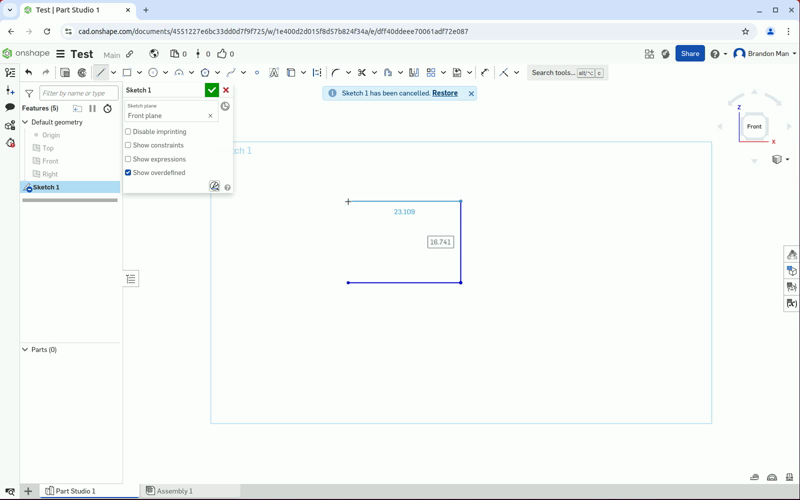
key_down(shift)
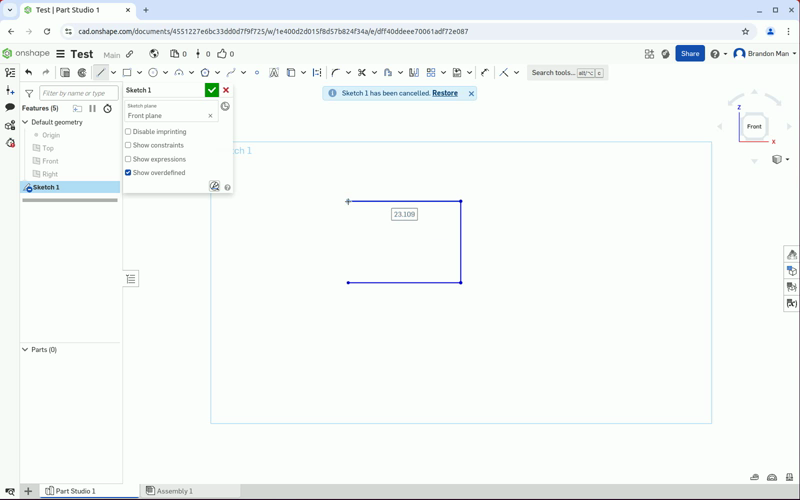
mouse_move(348, 282)
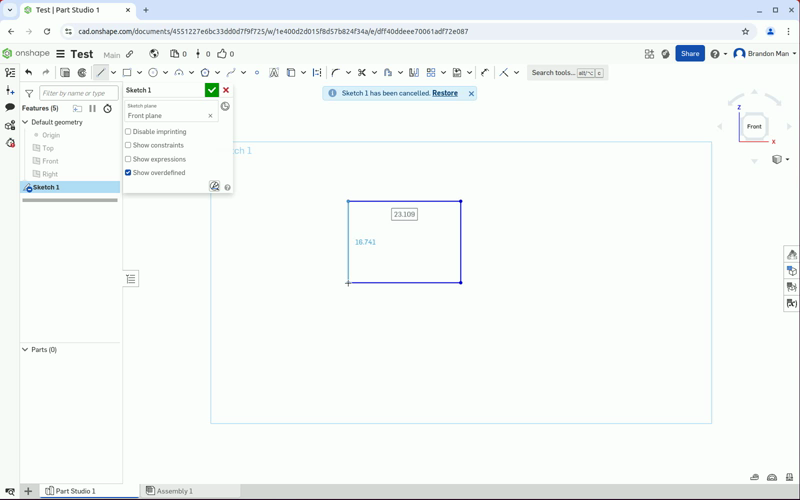
key_up(shift)
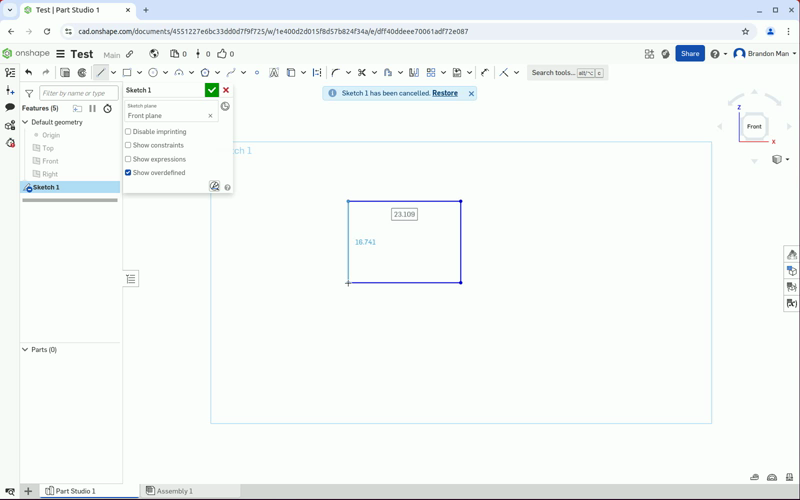
click(348, 282)
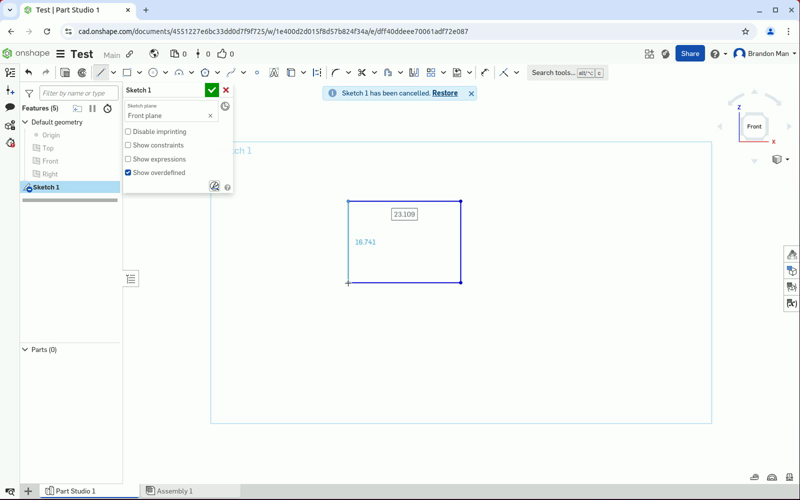
key(esc)
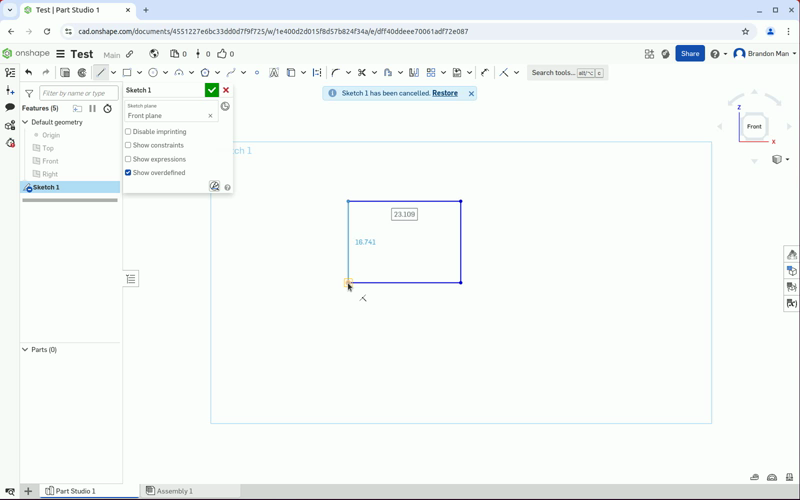
key(l)
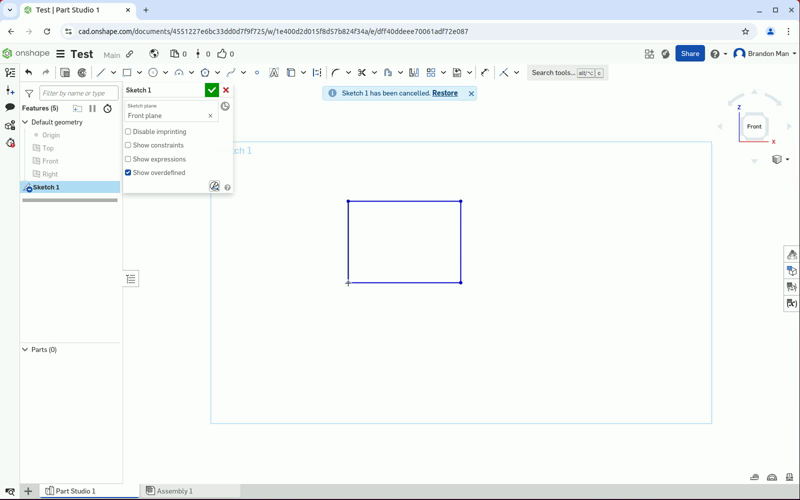
key_down(shift)
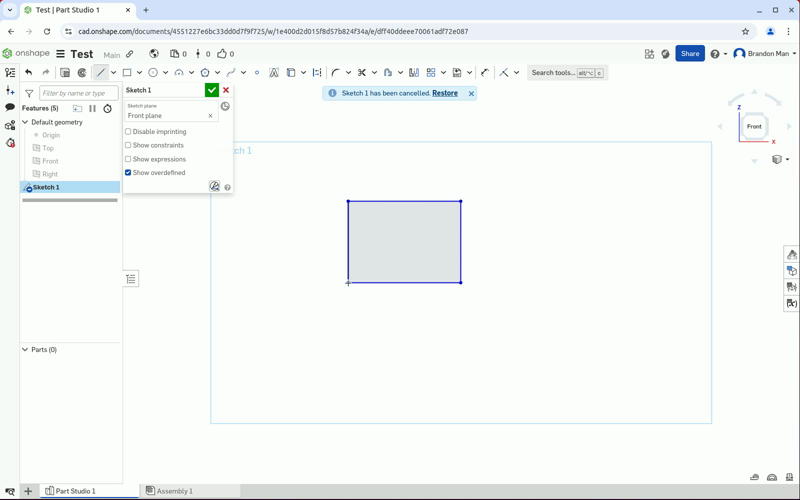
mouse_move(357, 234)
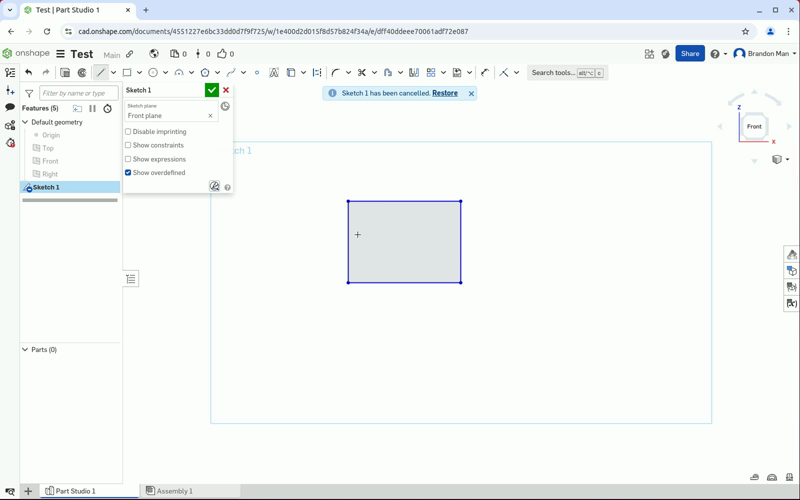
click(357, 234)
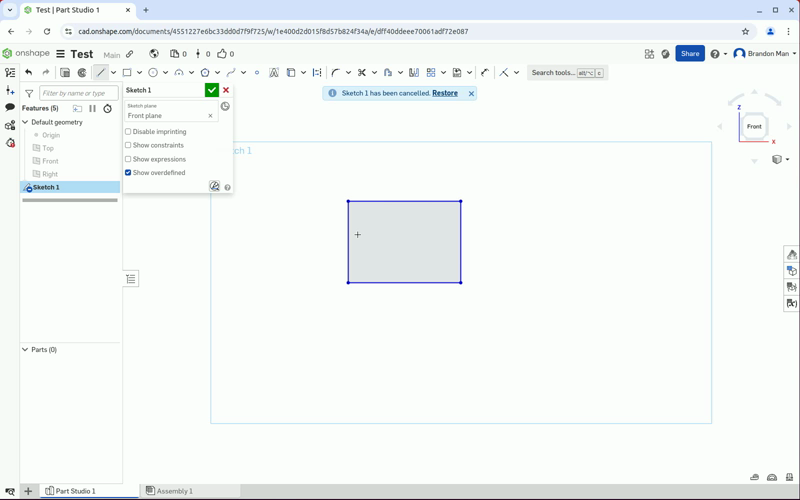
key_up(shift)
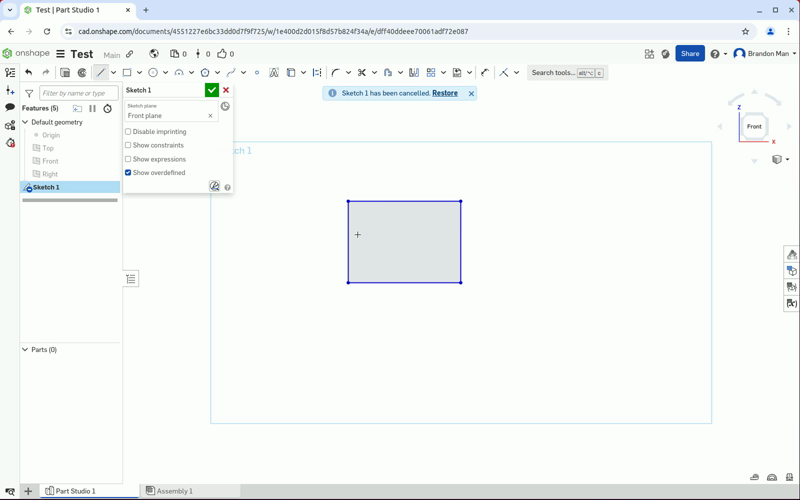
key_down(shift)
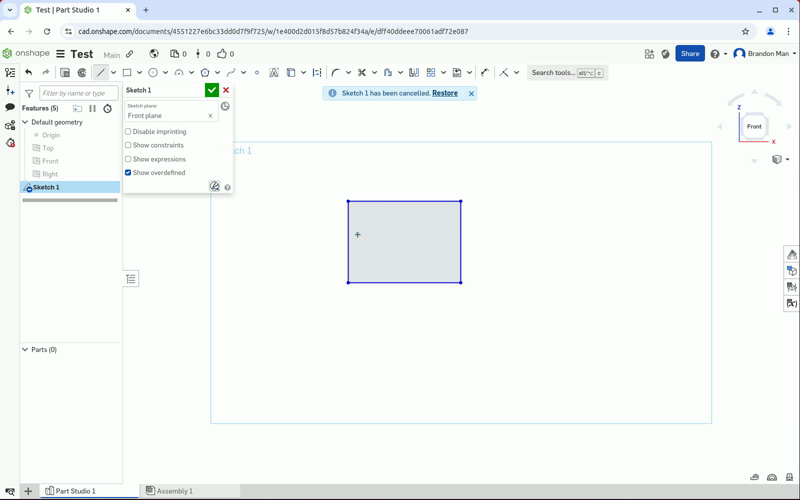
mouse_move(387, 234)
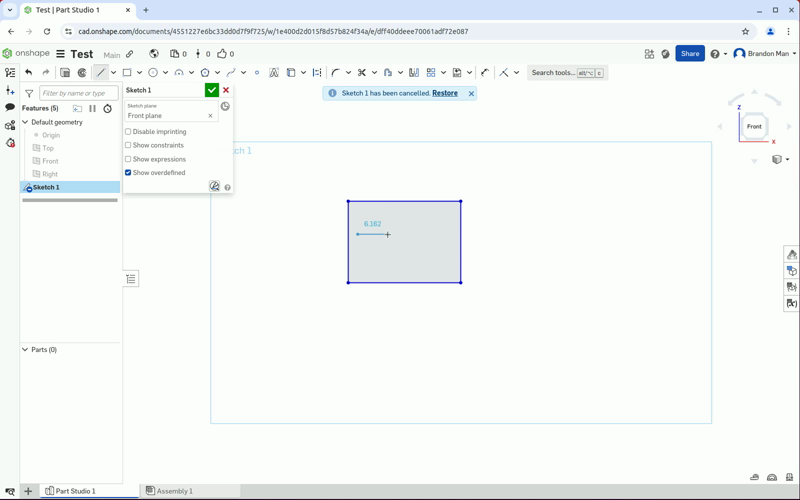
mouse_move(389, 234)
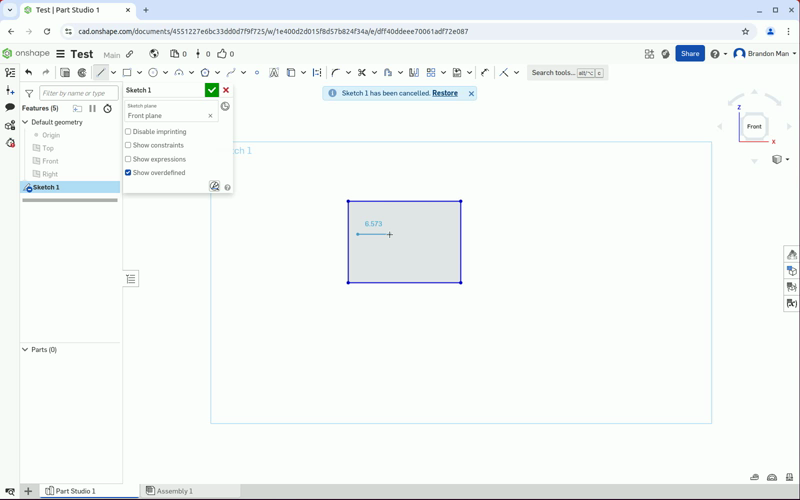
click(389, 234)
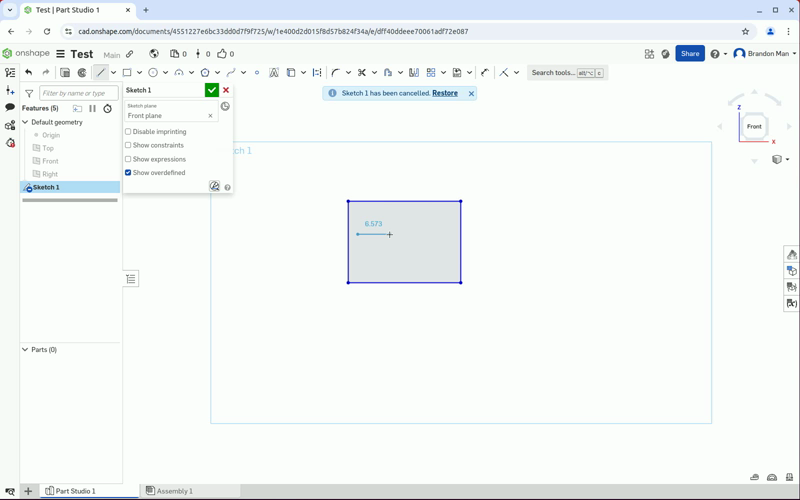
key_up(shift)
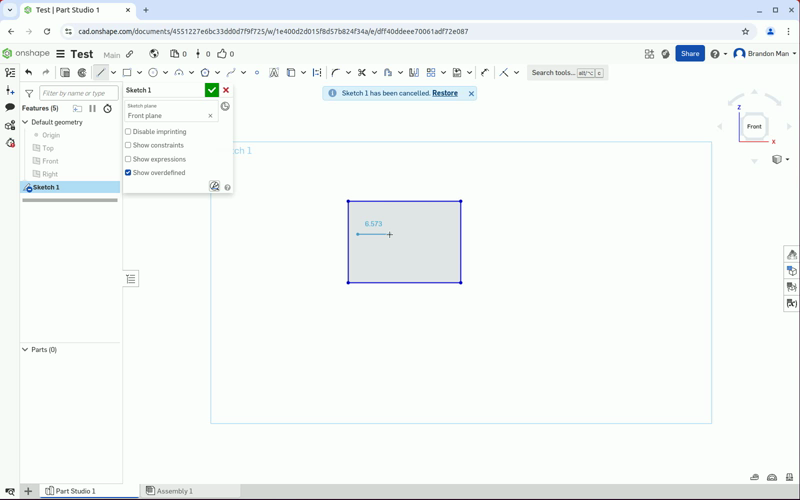
key_down(shift)
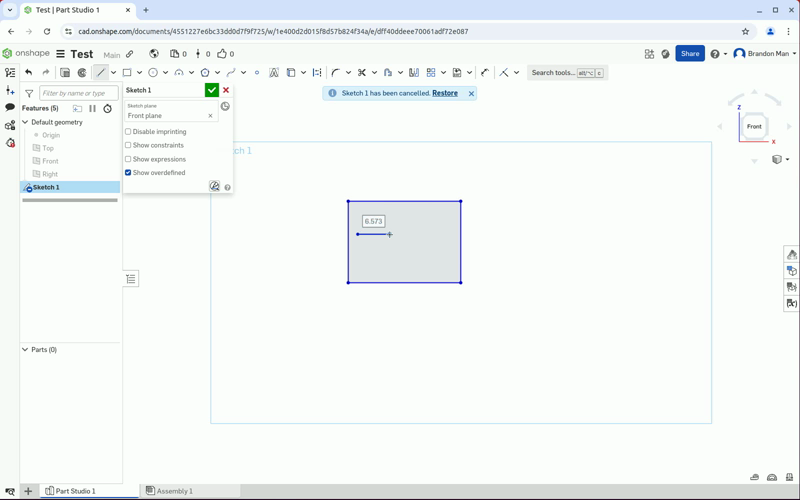
mouse_move(419, 234)
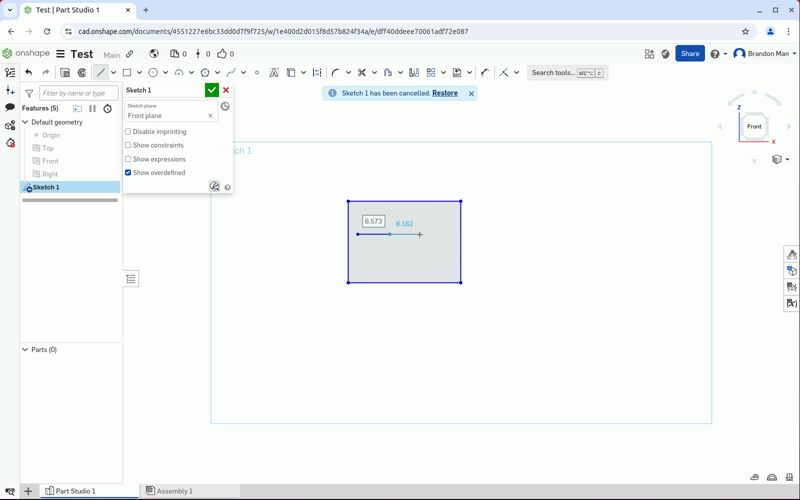
mouse_move(389, 211)
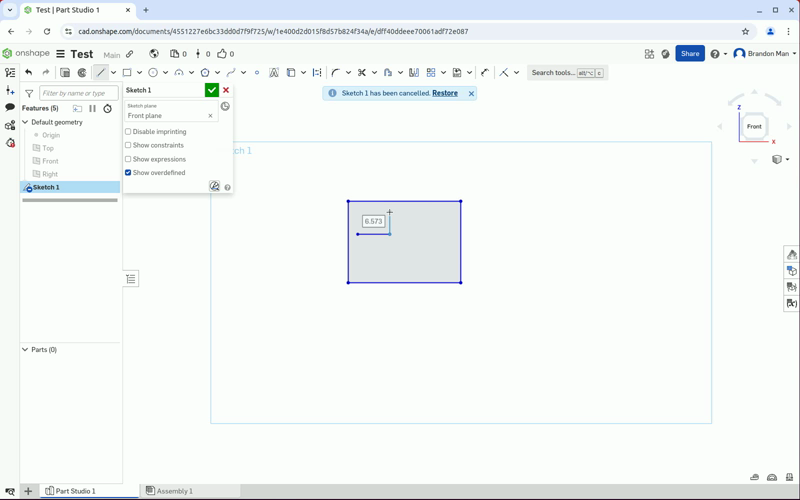
click(389, 211)
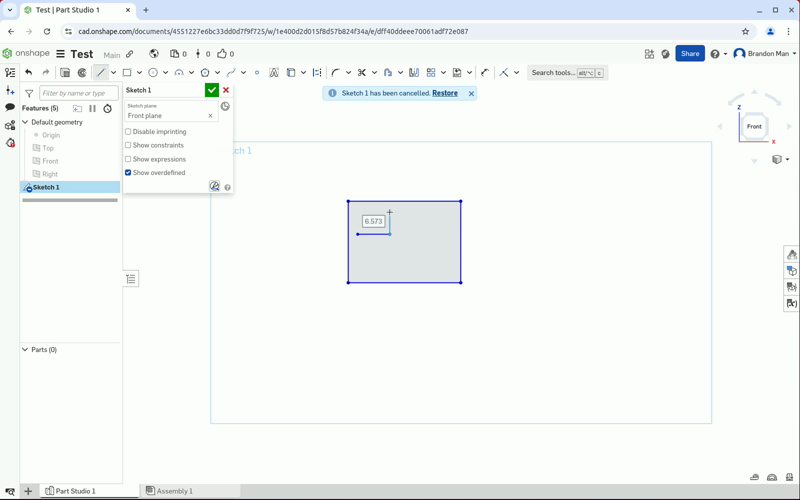
key_up(shift)
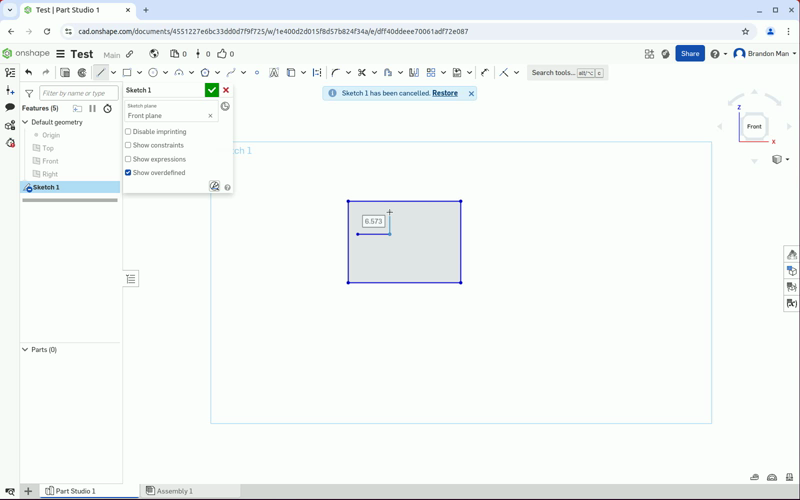
key_down(shift)
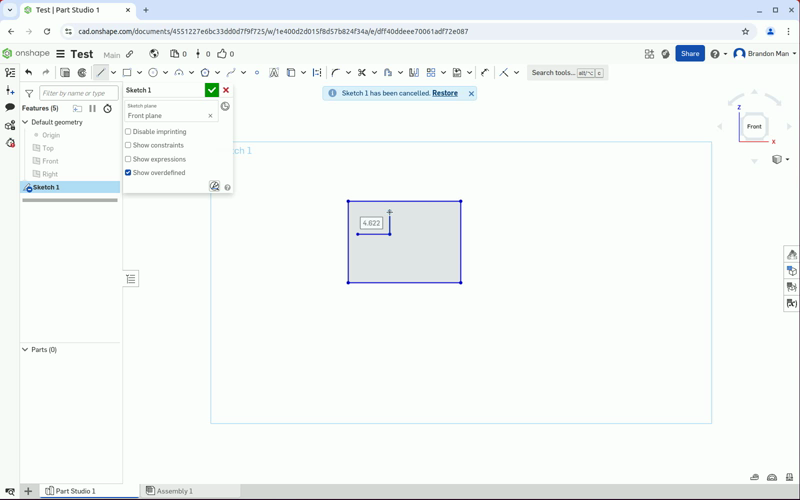
mouse_move(419, 211)
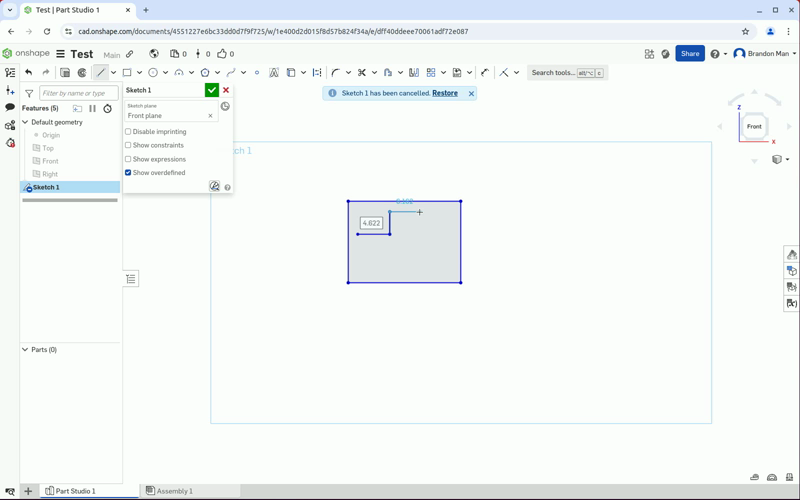
mouse_move(357, 211)
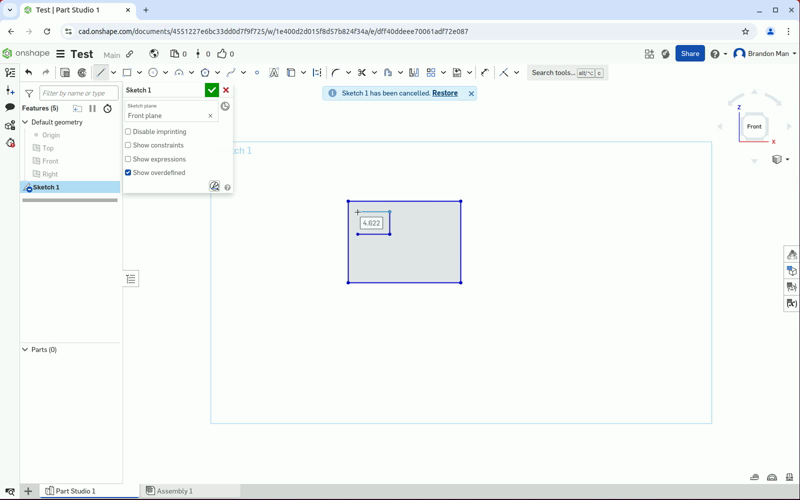
click(357, 211)
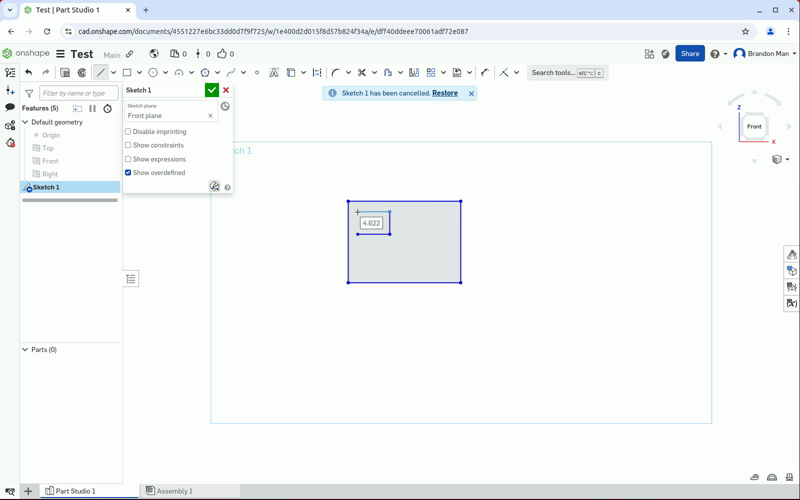
key_up(shift)
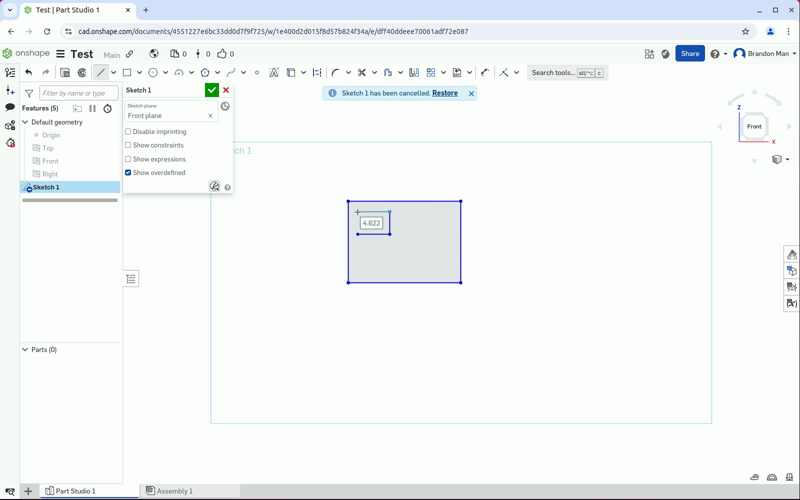
mouse_move(387, 211)
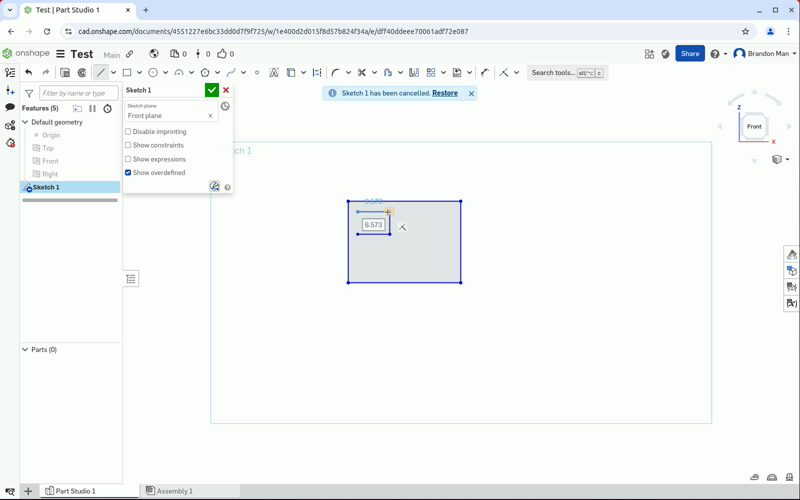
key_down(shift)
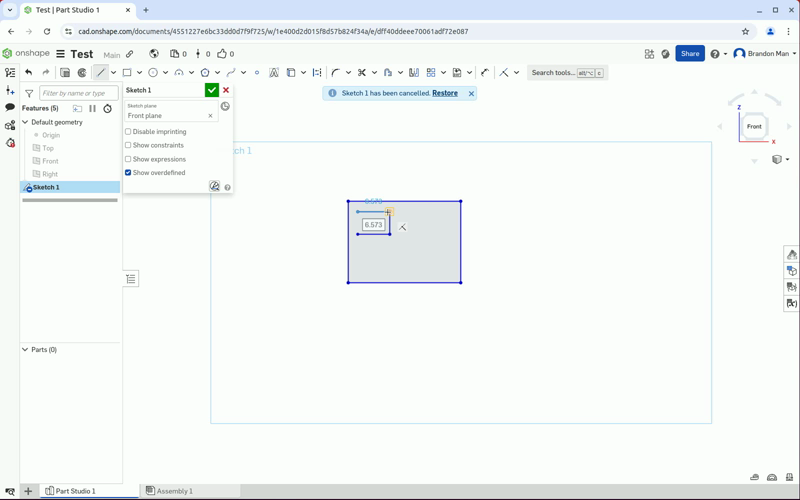
mouse_move(357, 234)
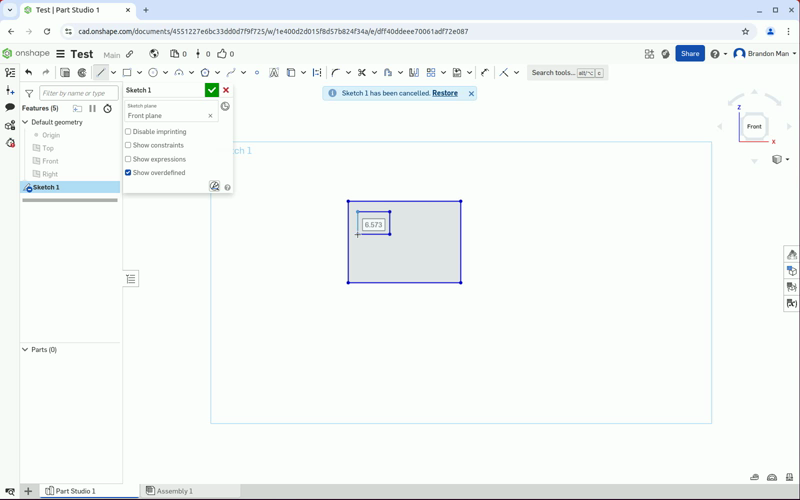
key_up(shift)
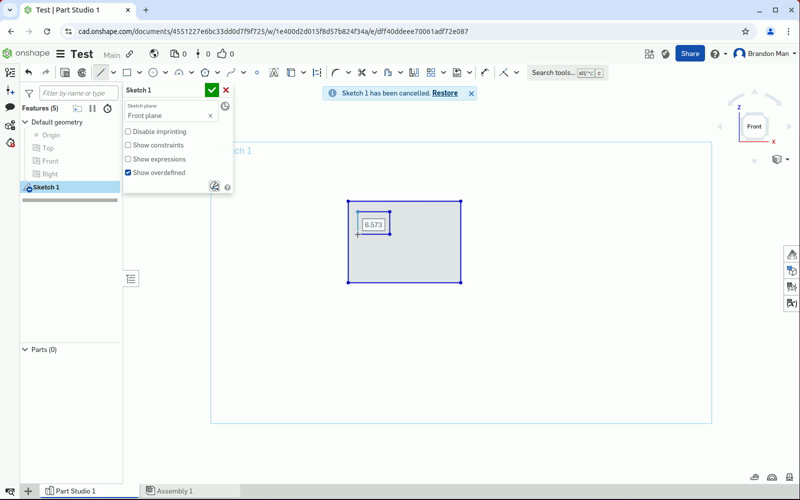
click(357, 234)
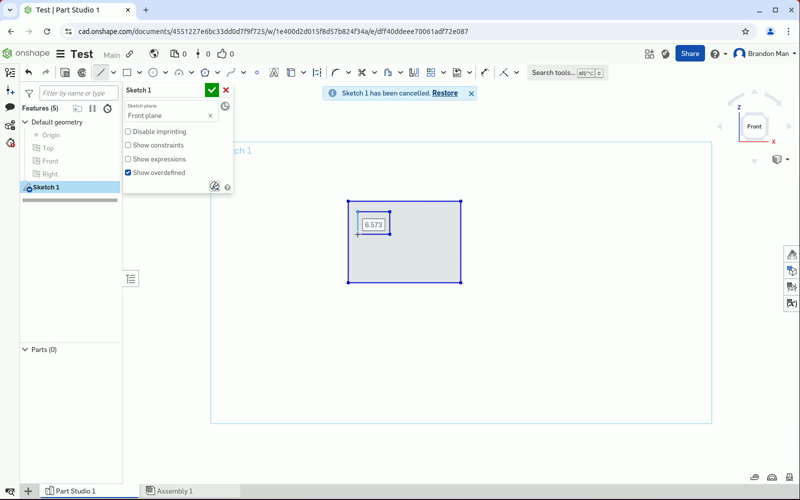
key(esc)
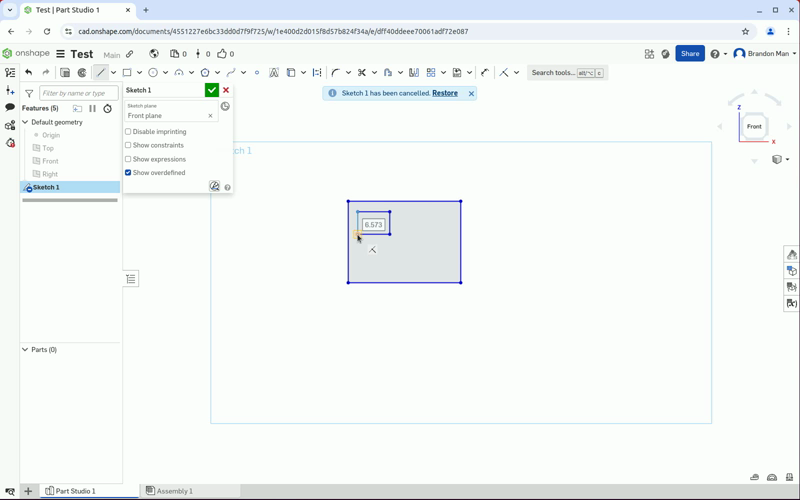
key(c)
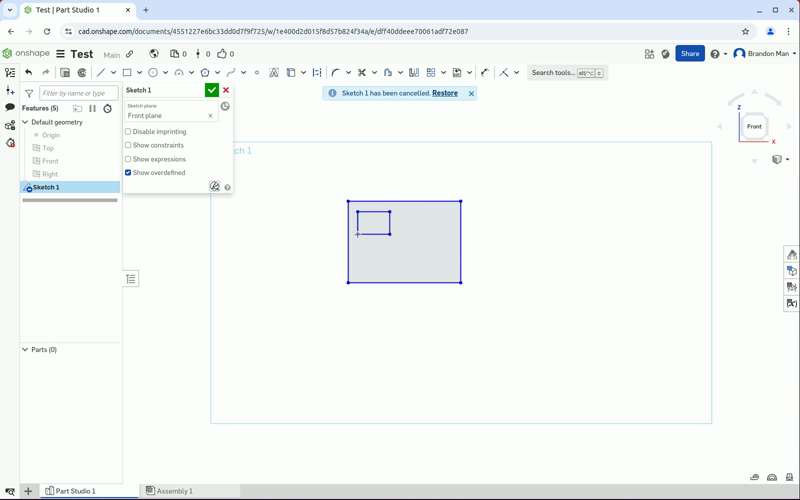
key_down(shift)
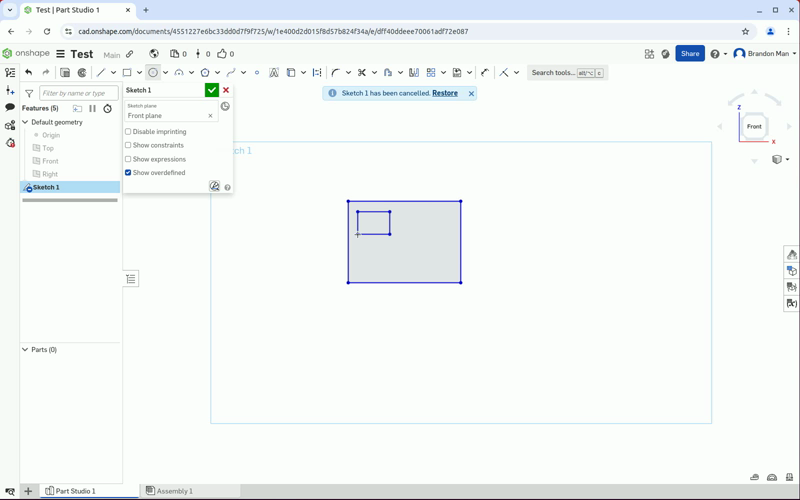
mouse_move(435, 225)
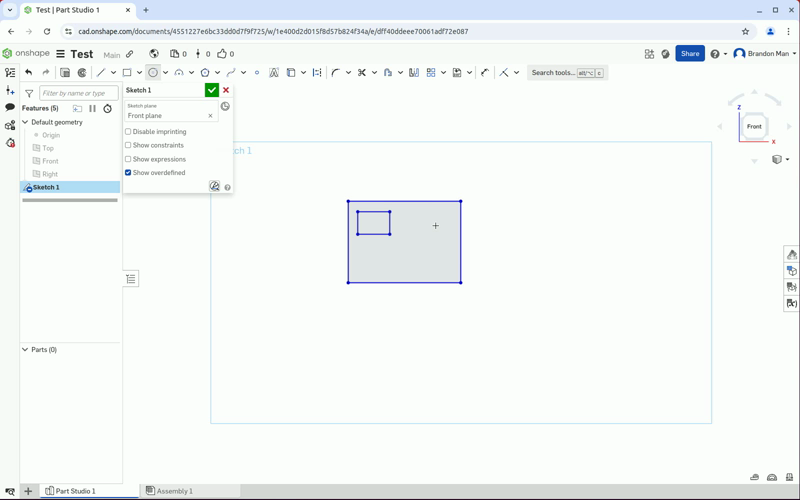
click(435, 225)
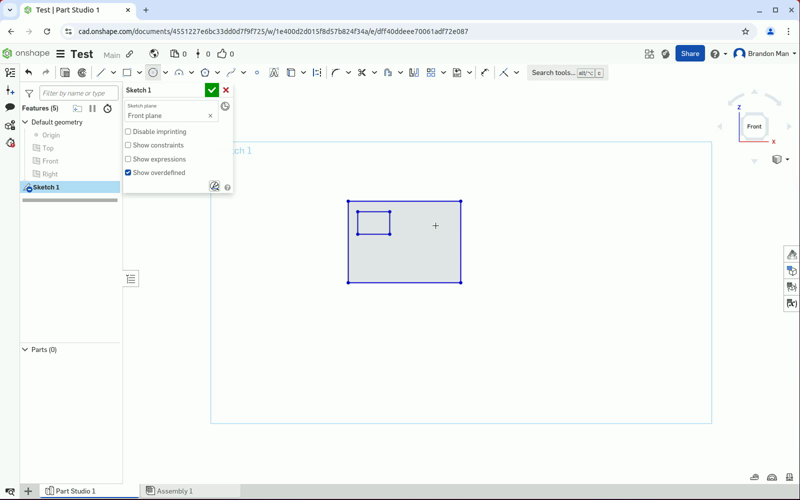
key_up(shift)
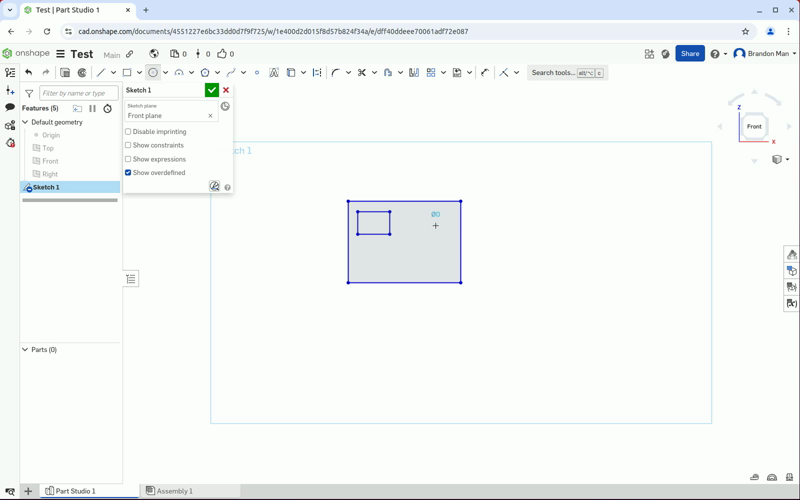
mouse_move(452, 225)
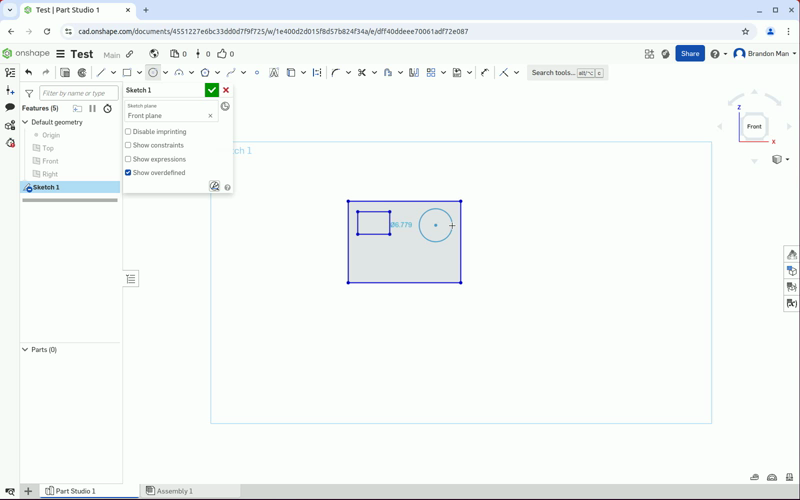
click(452, 225)
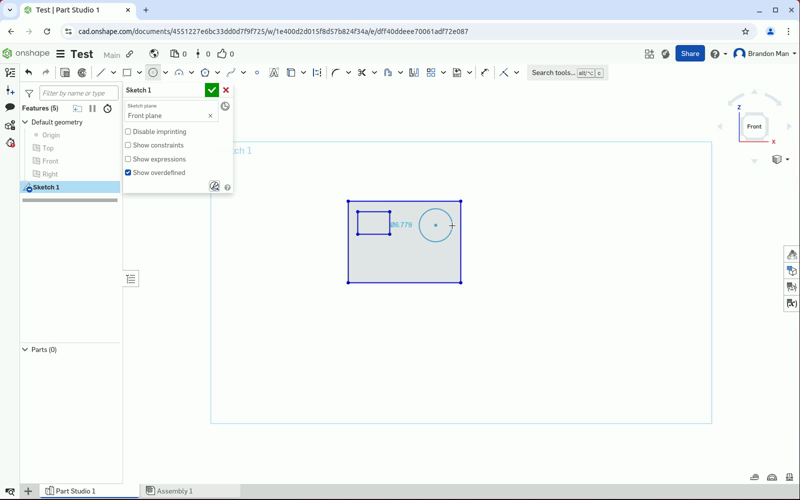
key(esc)
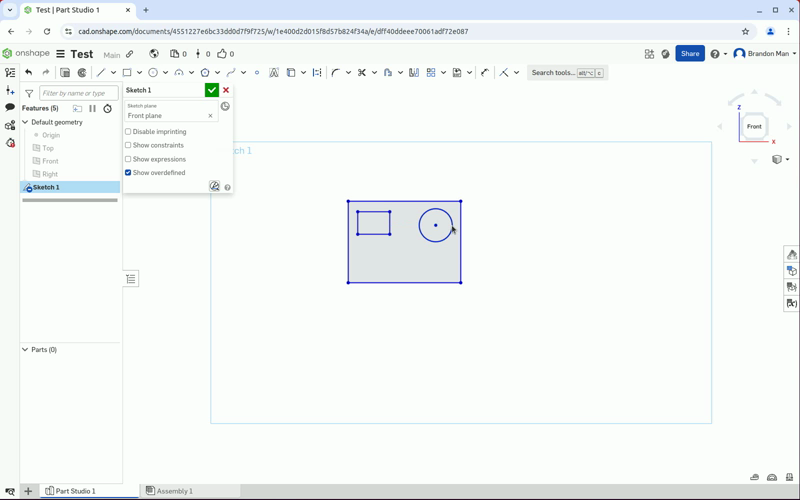
mouse_move(391, 252)
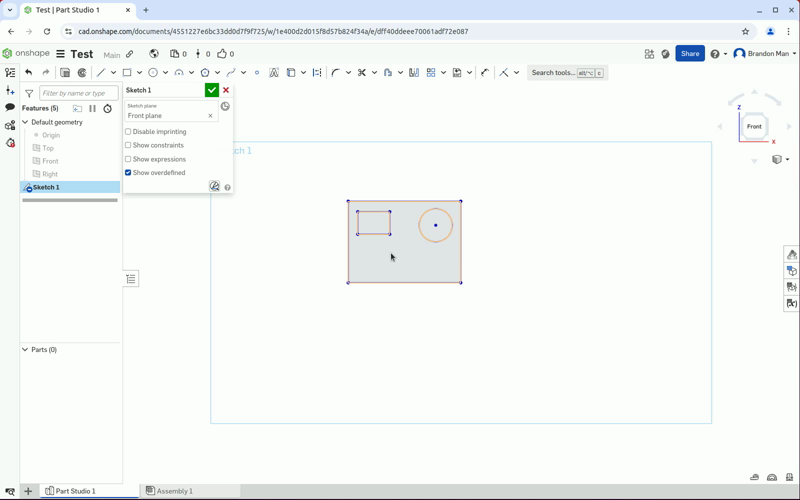
click(391, 252)
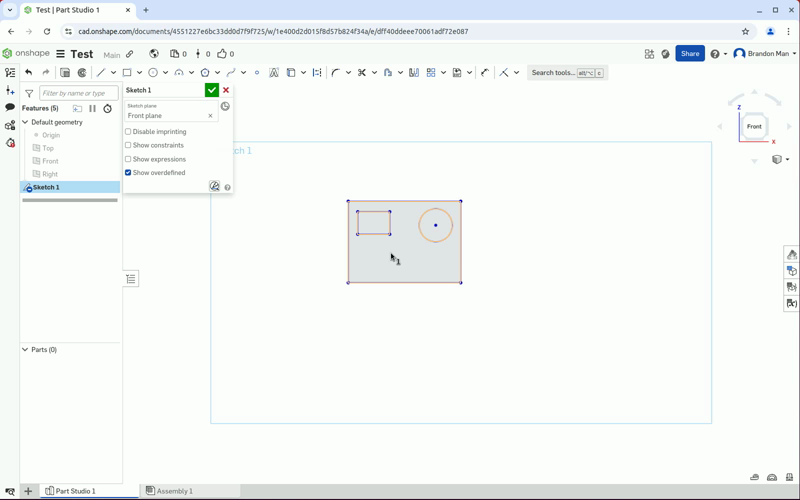
mouse_move(73, 352)
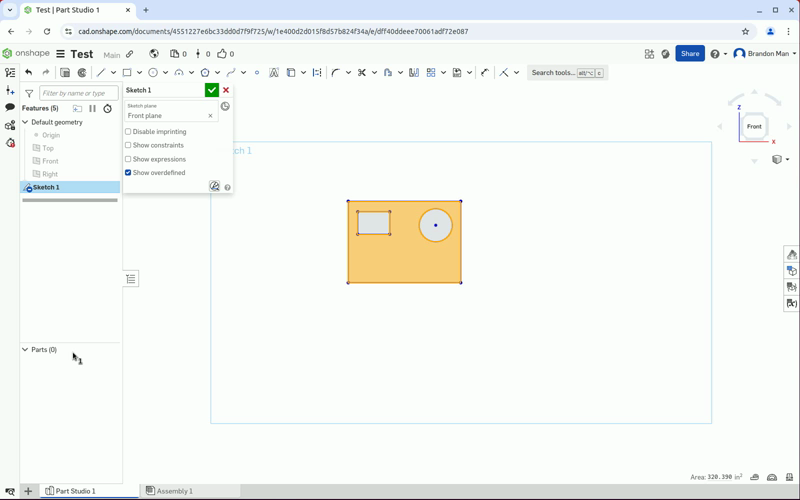
key(shift+y)
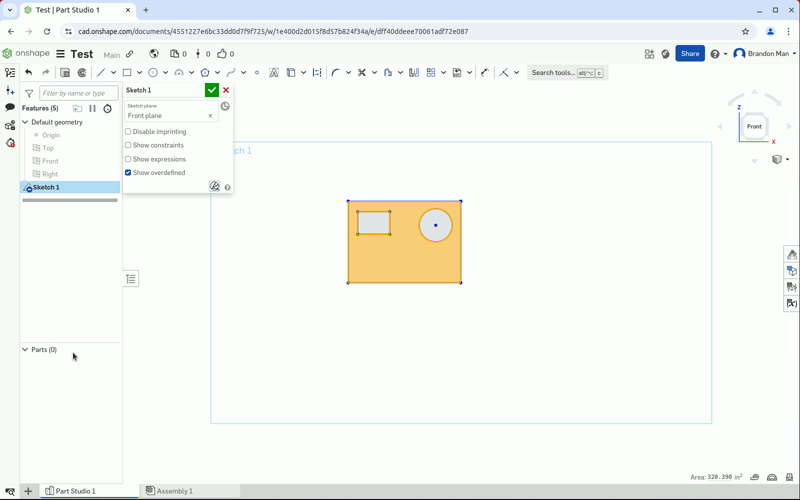
key(shift+e)
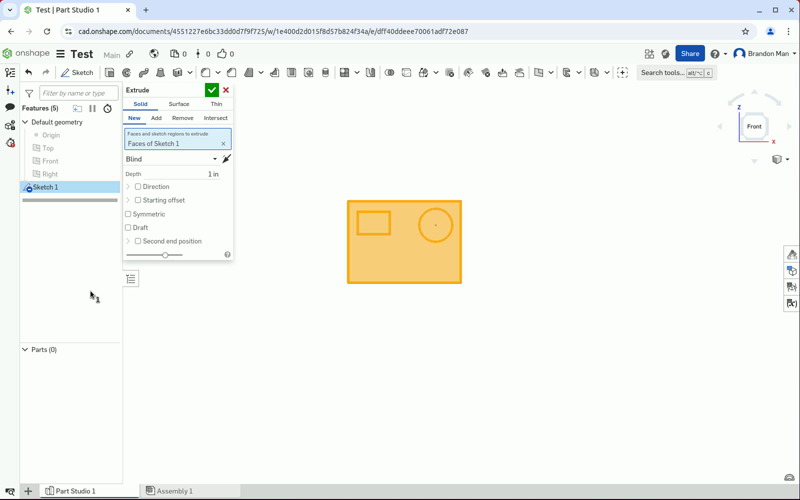
mouse_move(143, 106)
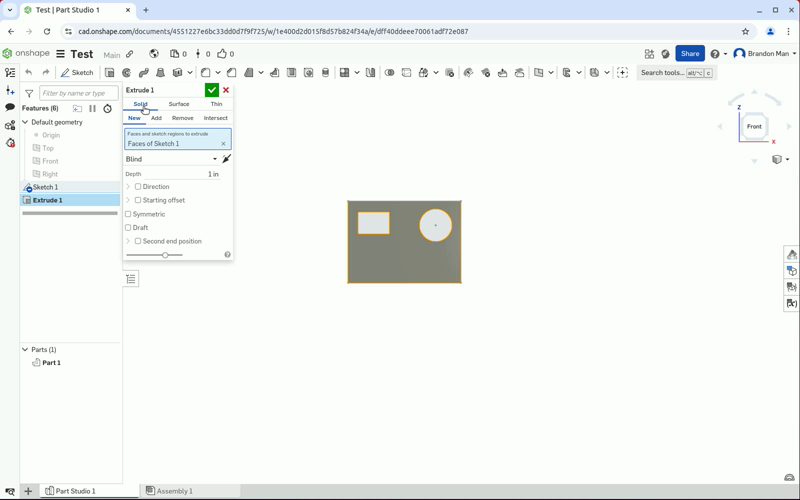
click(143, 106)
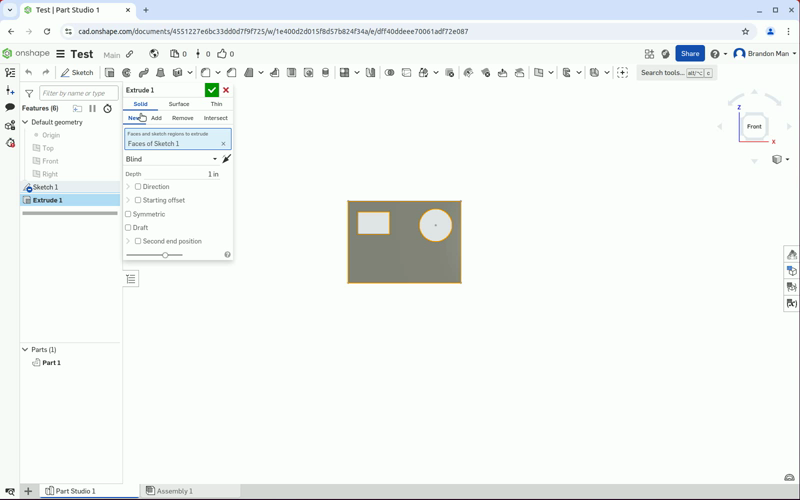
mouse_move(137, 120)
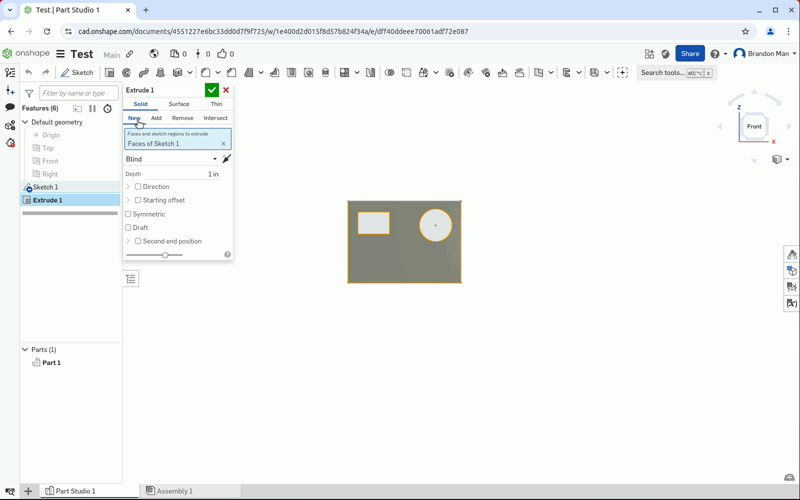
click(137, 120)
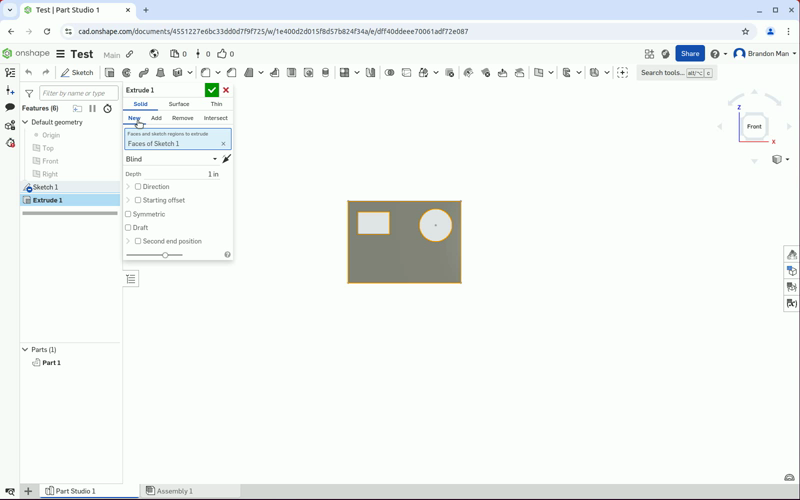
key(tab, 4)
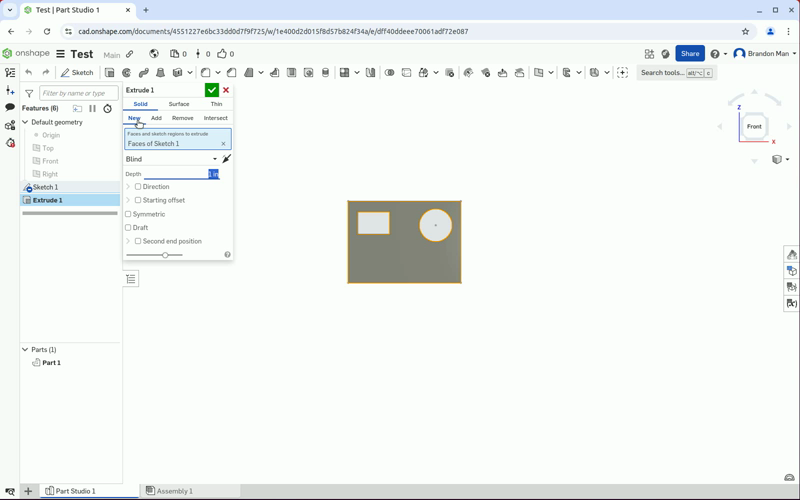
text(7.703)
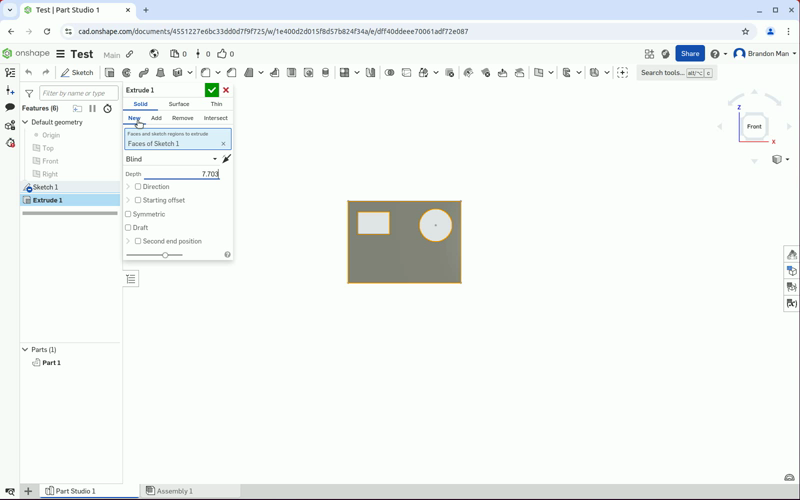
key(enter)
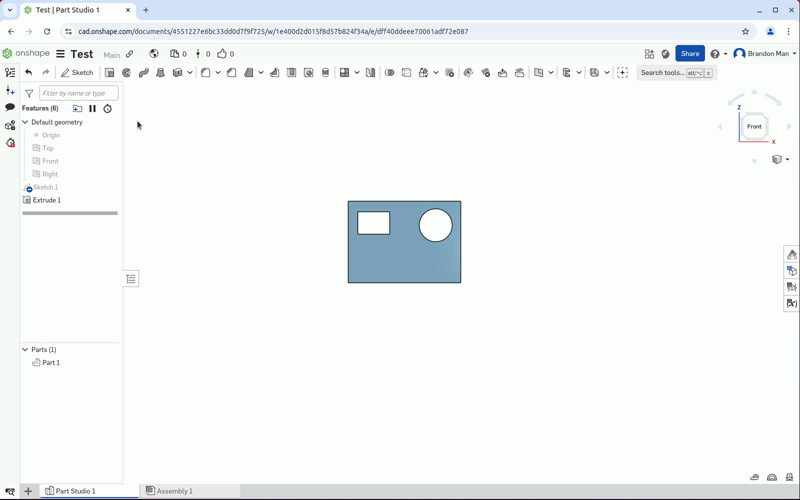
key(shift+h)
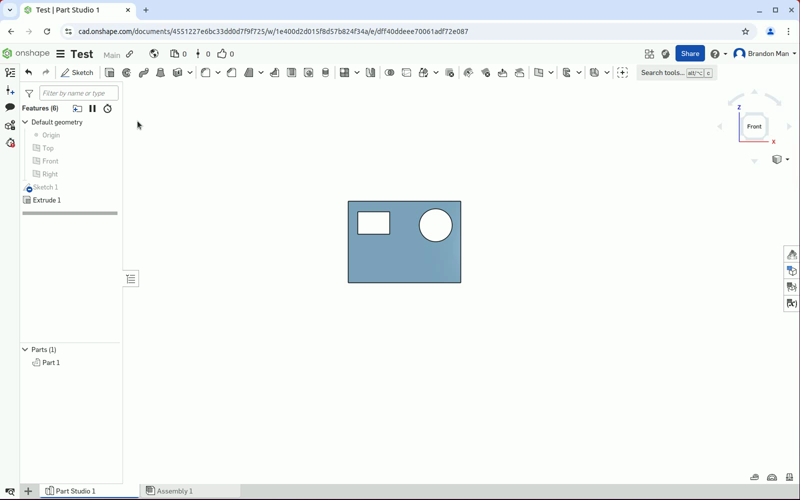
key(shift+h)
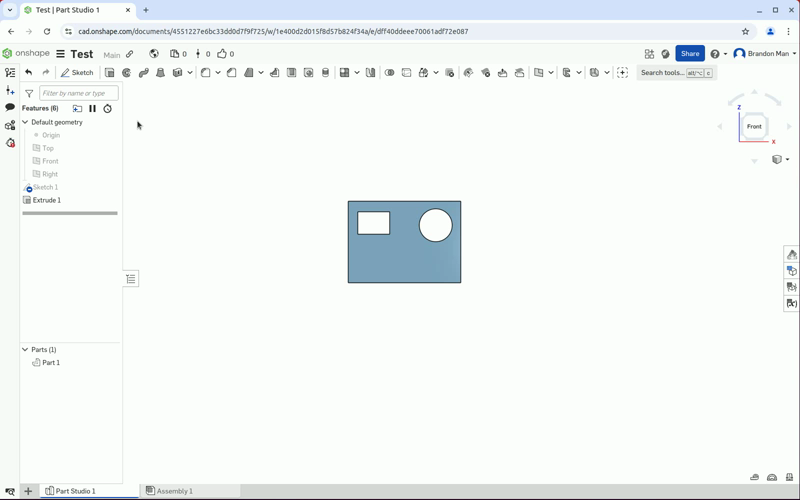
mouse_move(73, 189)
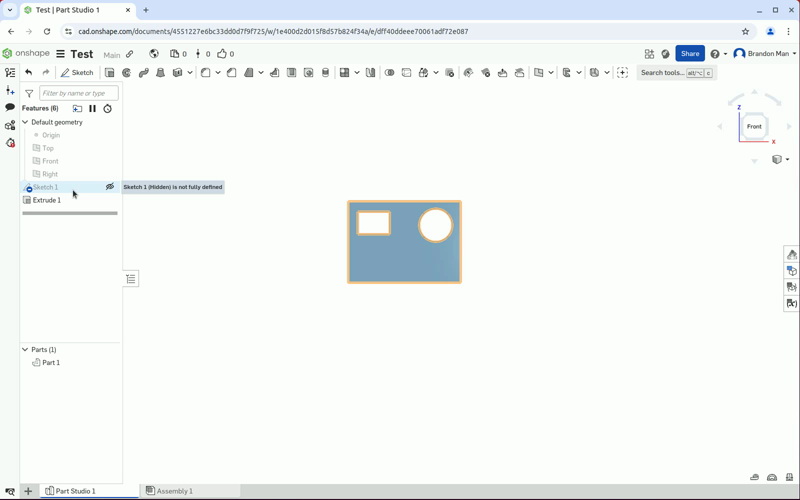
click(73, 189)
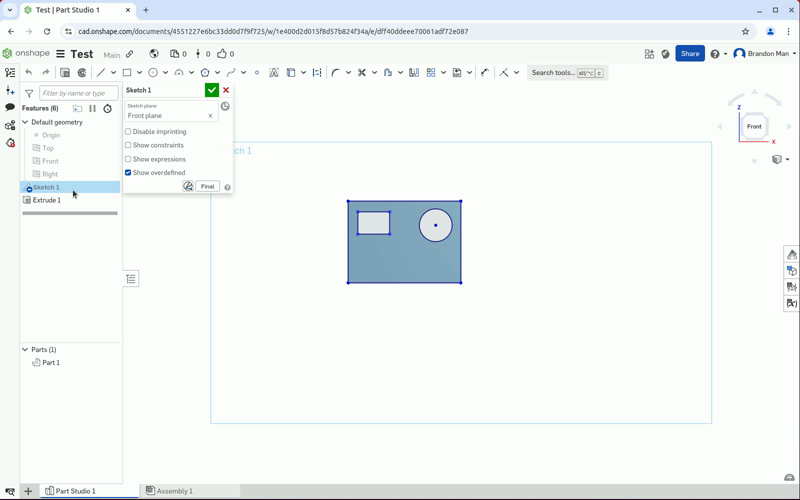
mouse_move(229, 92)
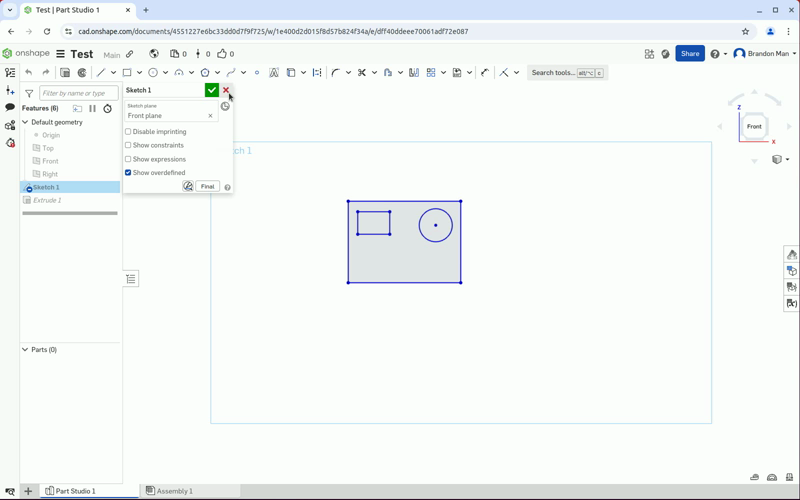
click(229, 92)
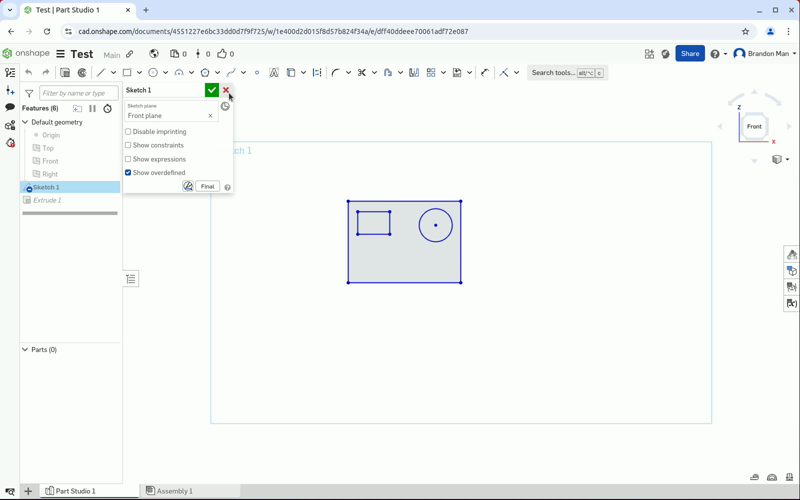
key(shift+s)
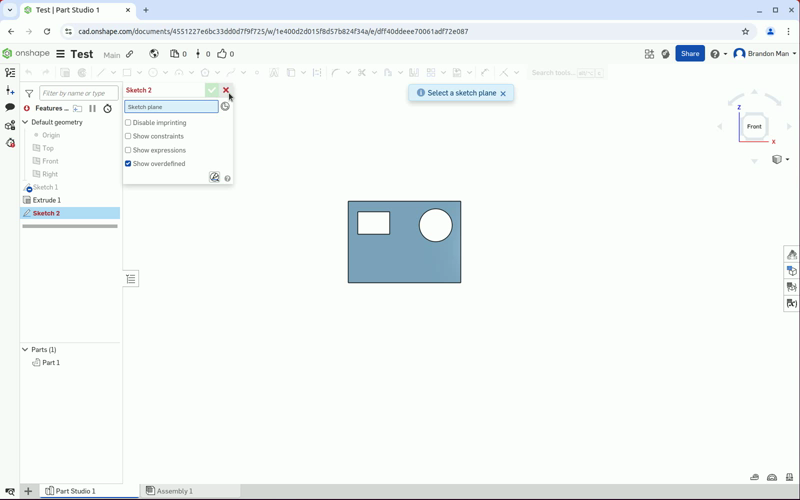
mouse_move(73, 163)
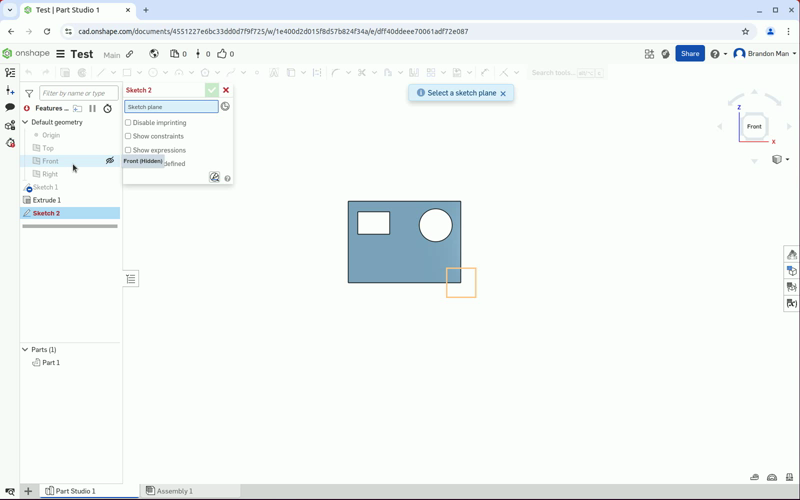
click(73, 163)
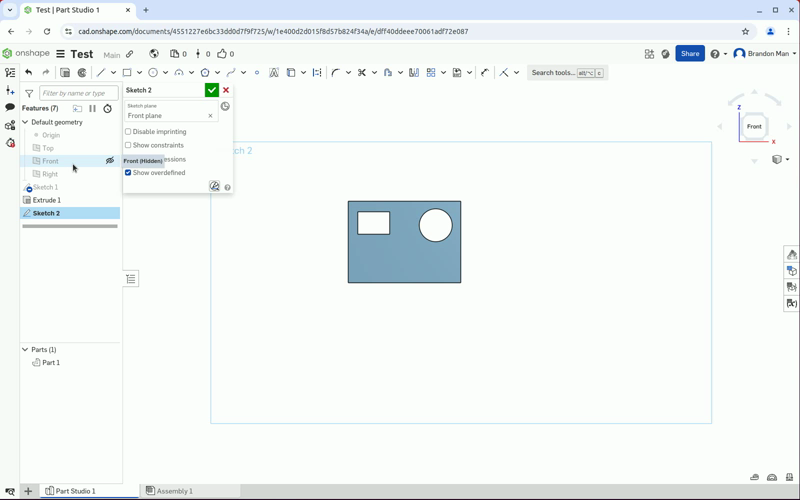
mouse_move(73, 352)
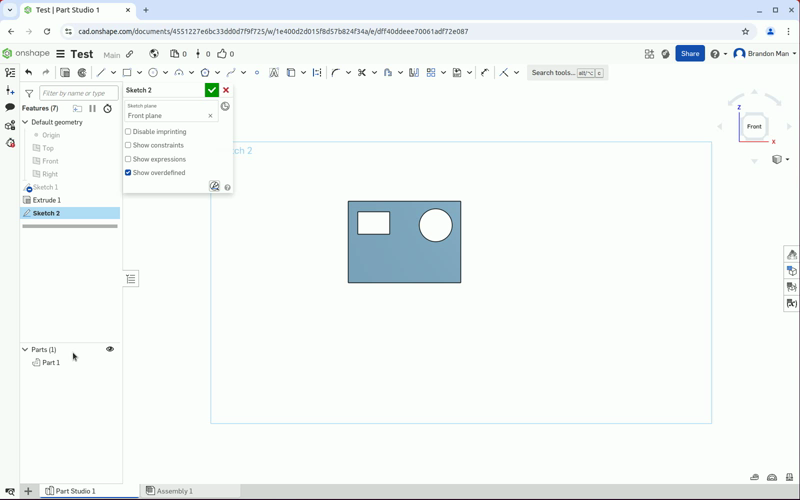
key(y)
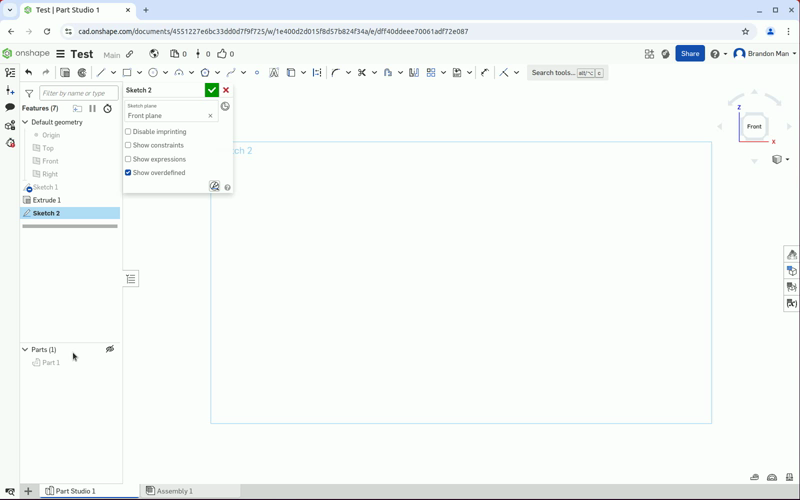
key(l)
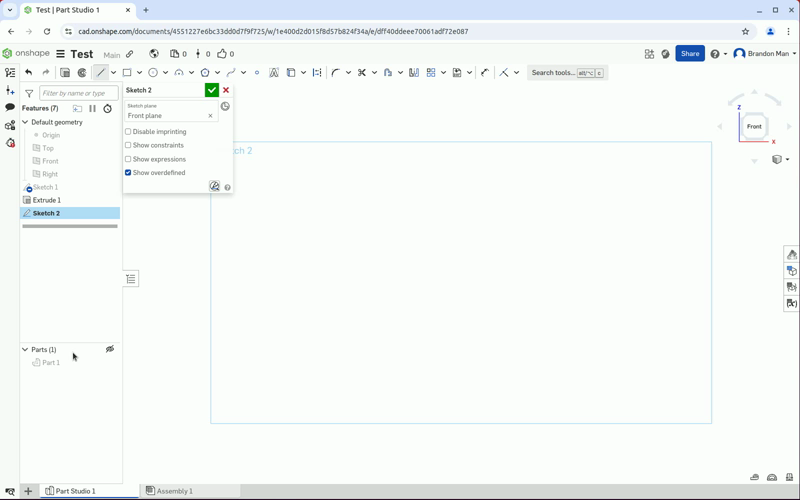
key_down(shift)
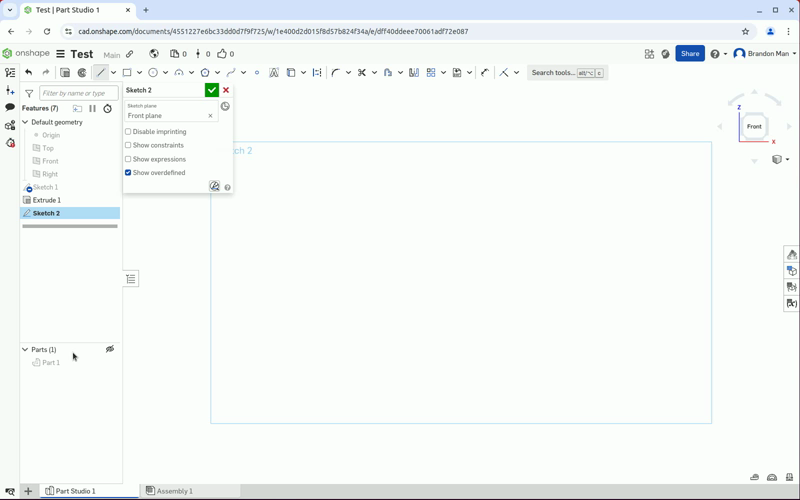
mouse_move(348, 282)
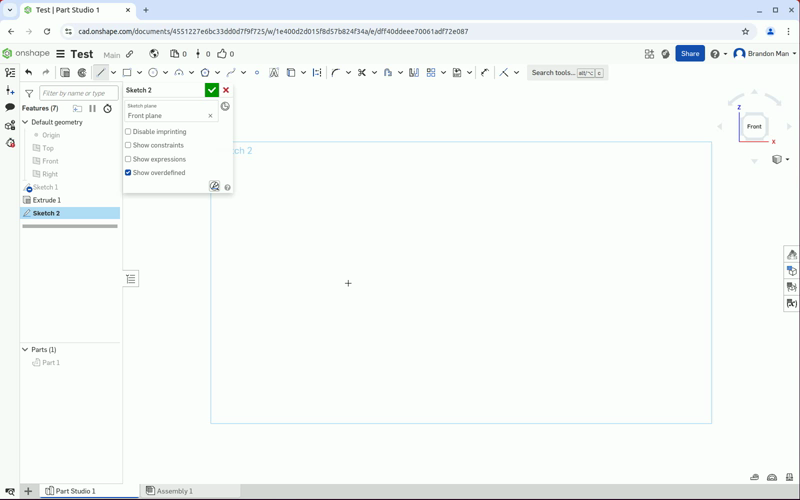
click(348, 282)
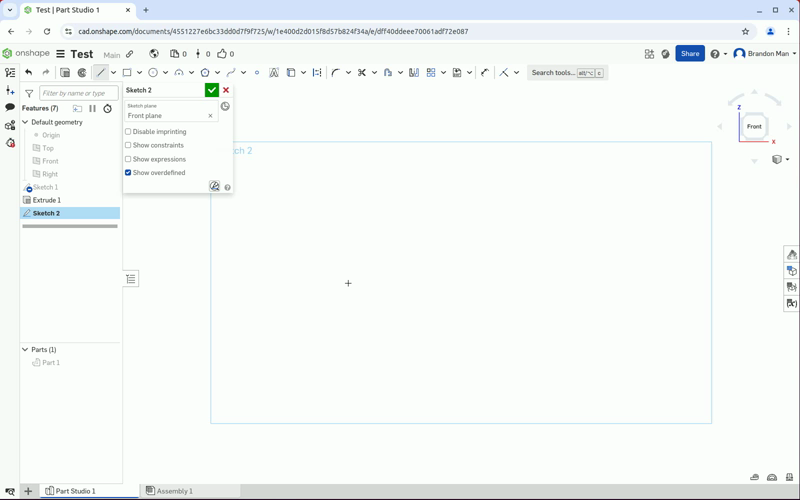
key_up(shift)
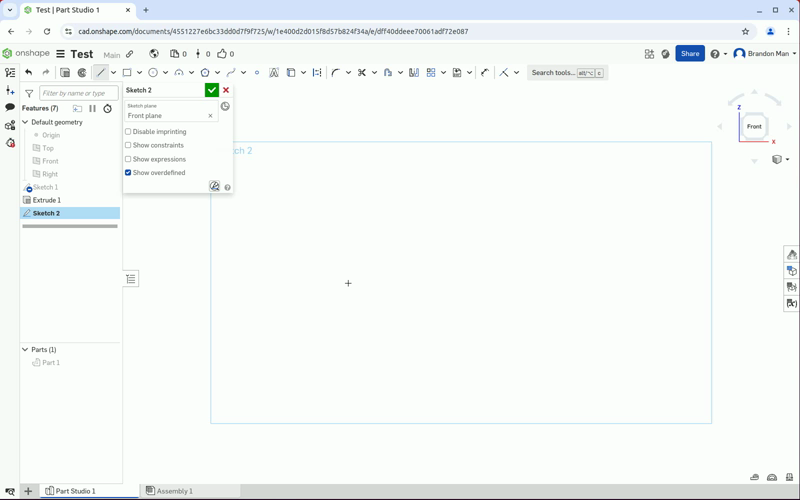
key_down(shift)
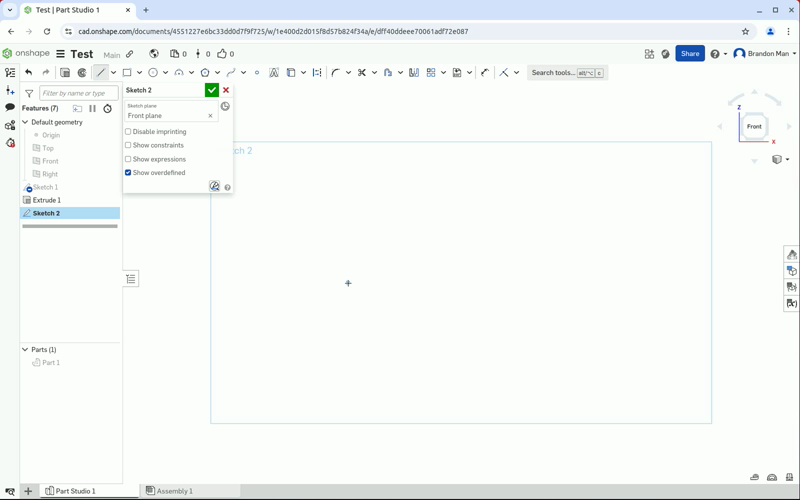
mouse_move(460, 282)
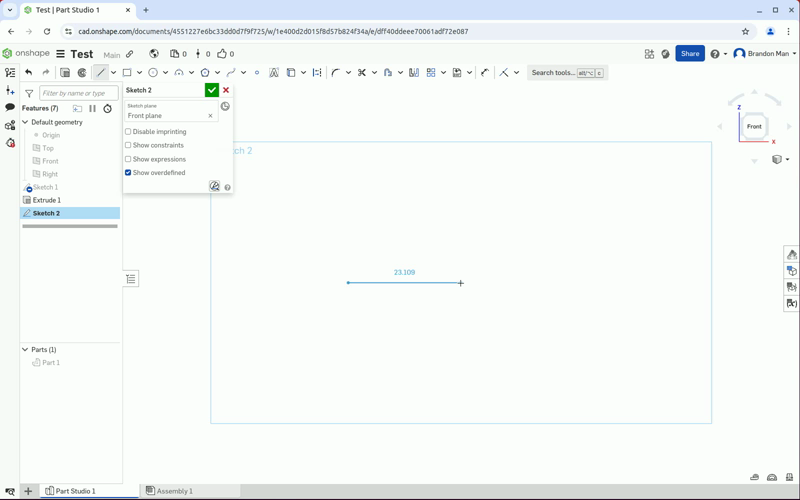
click(460, 282)
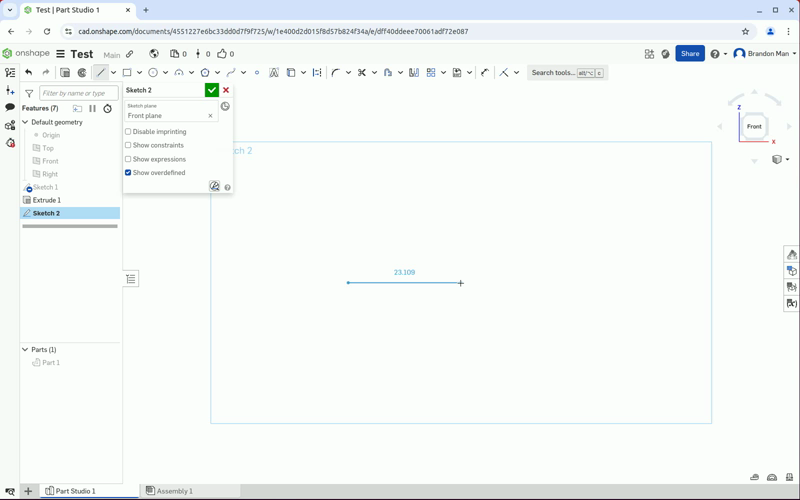
key_up(shift)
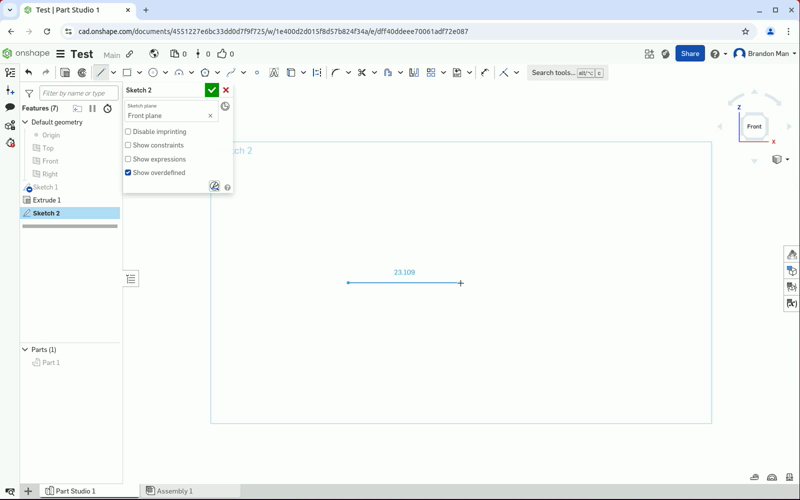
key_down(shift)
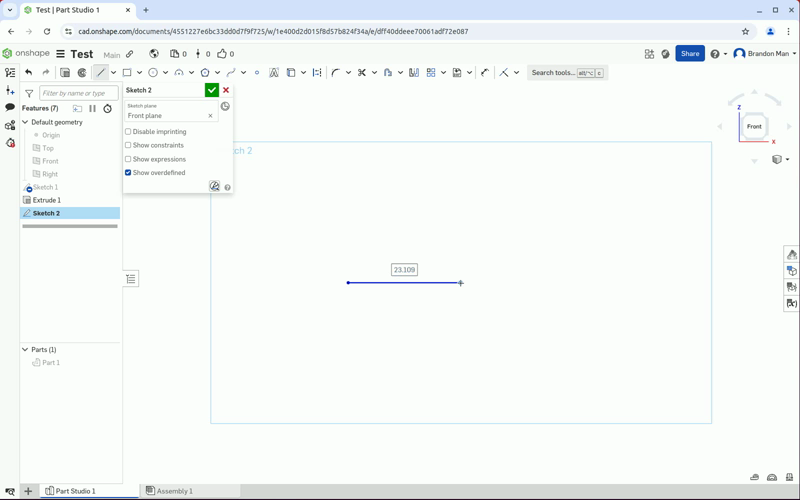
mouse_move(460, 201)
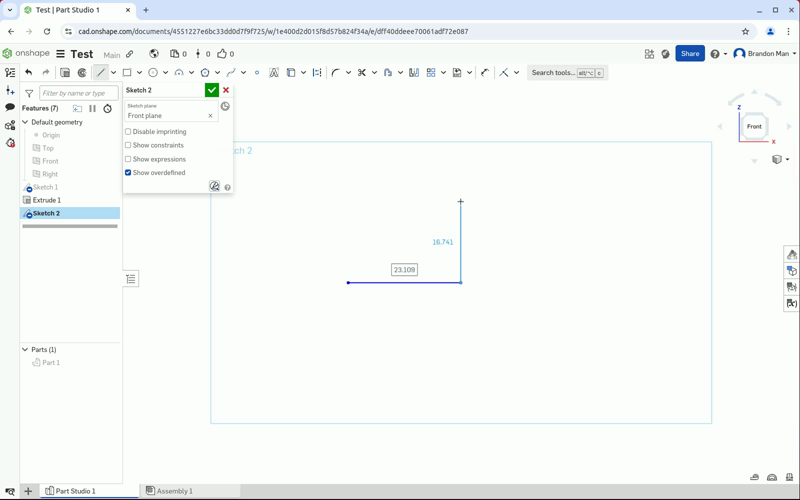
click(460, 201)
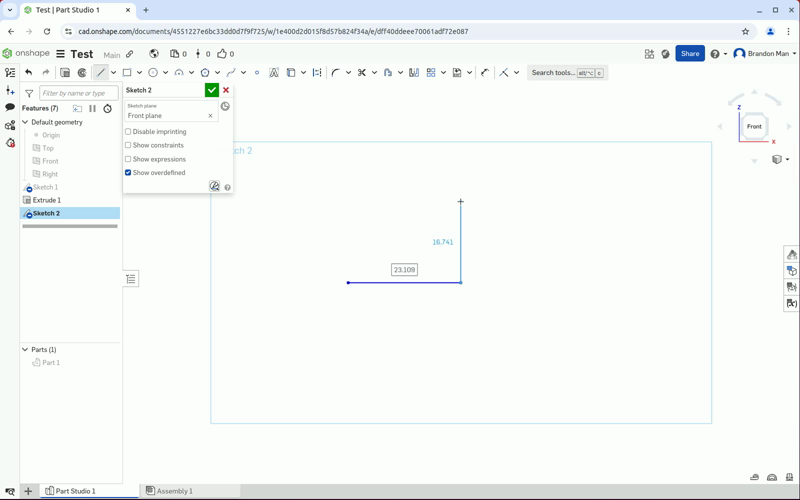
key_up(shift)
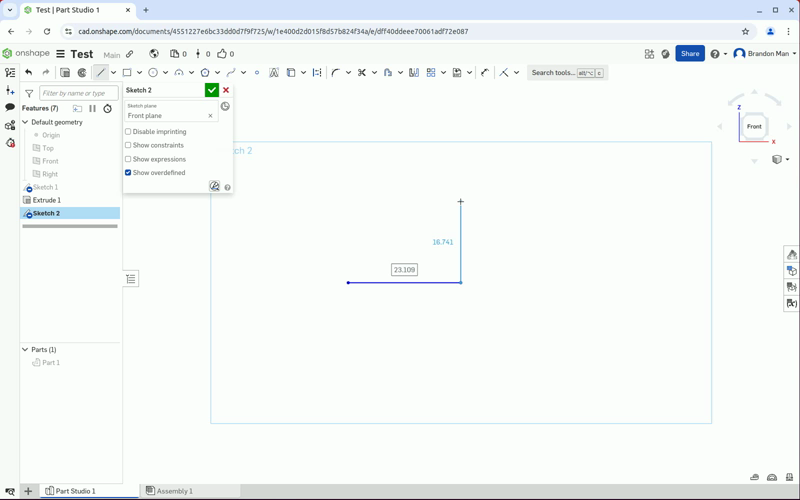
key_down(shift)
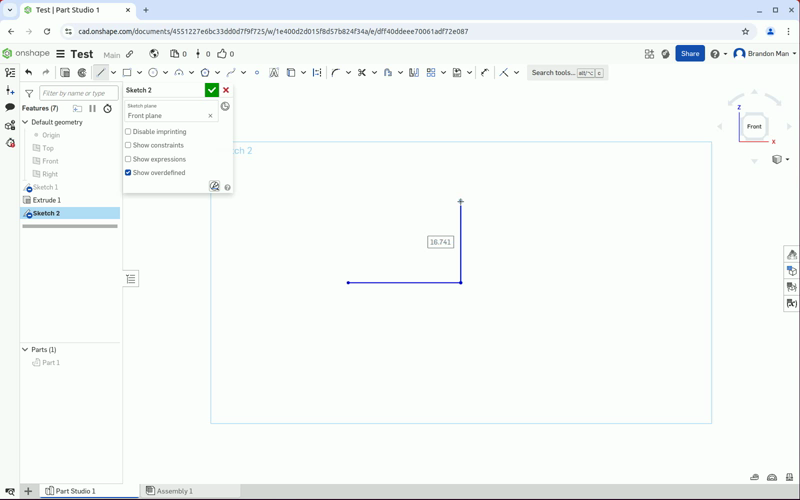
mouse_move(348, 201)
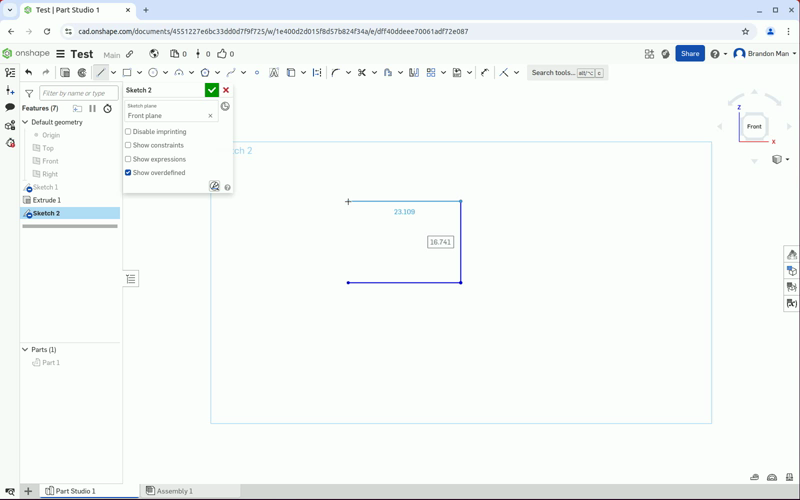
click(348, 201)
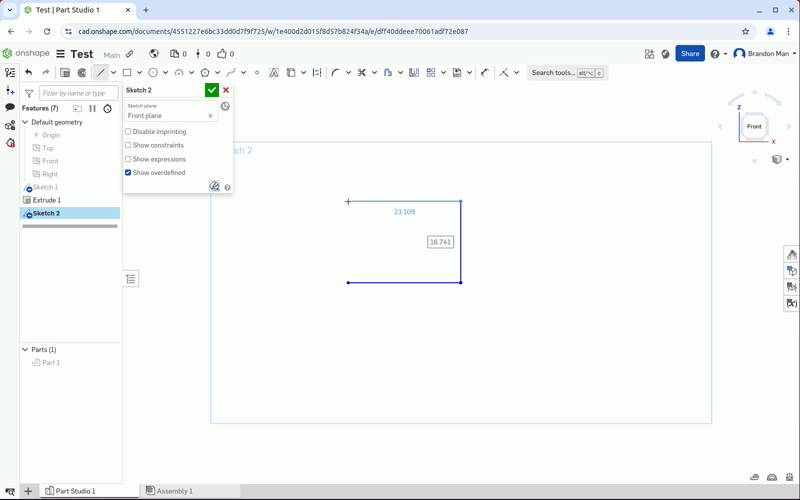
key_up(shift)
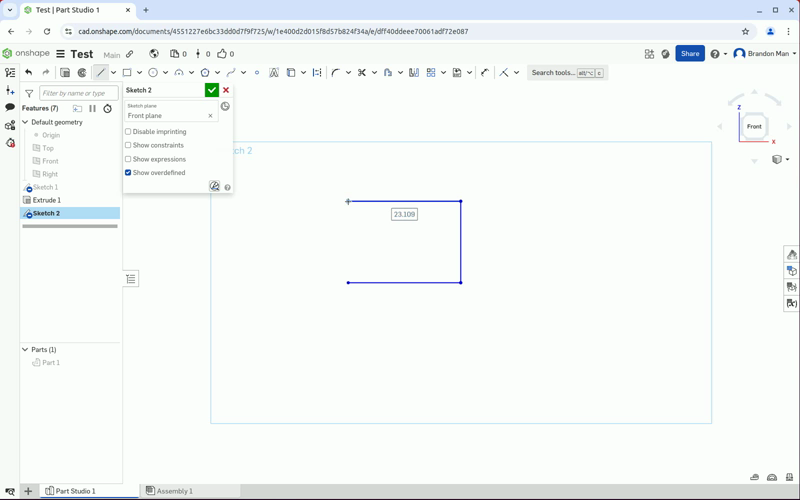
key_down(shift)
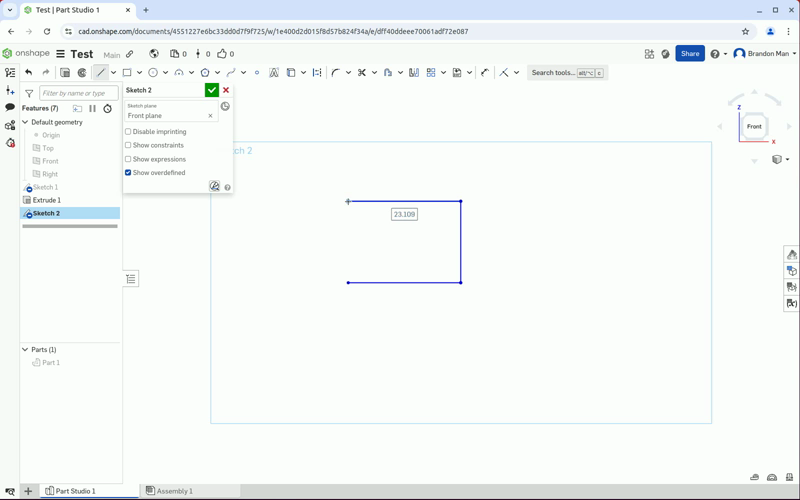
mouse_move(348, 282)
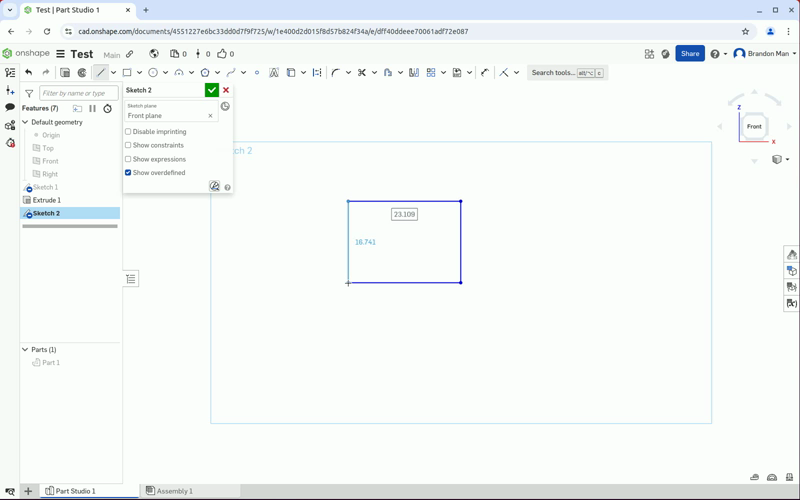
key_up(shift)
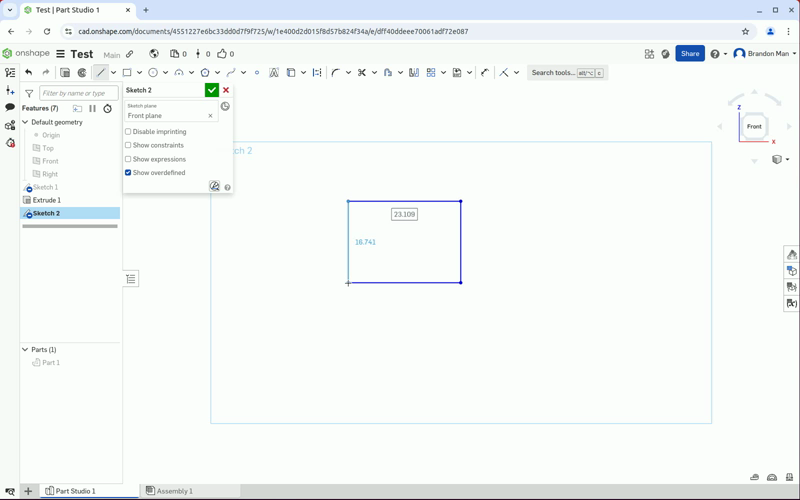
click(348, 282)
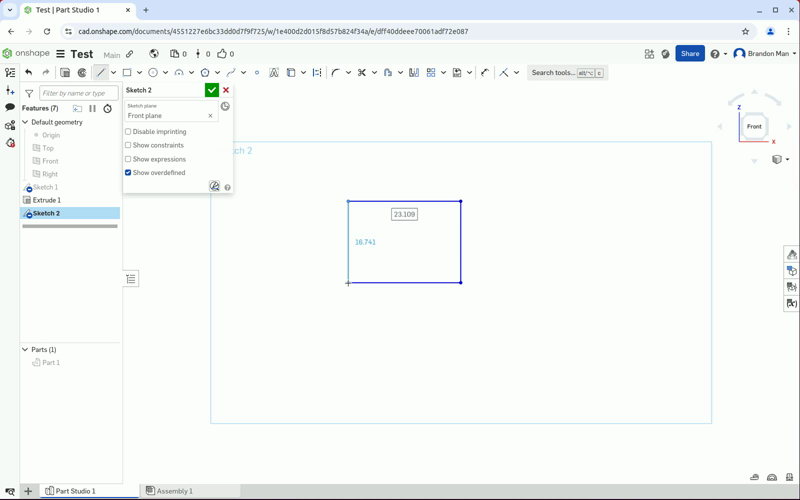
key(esc)
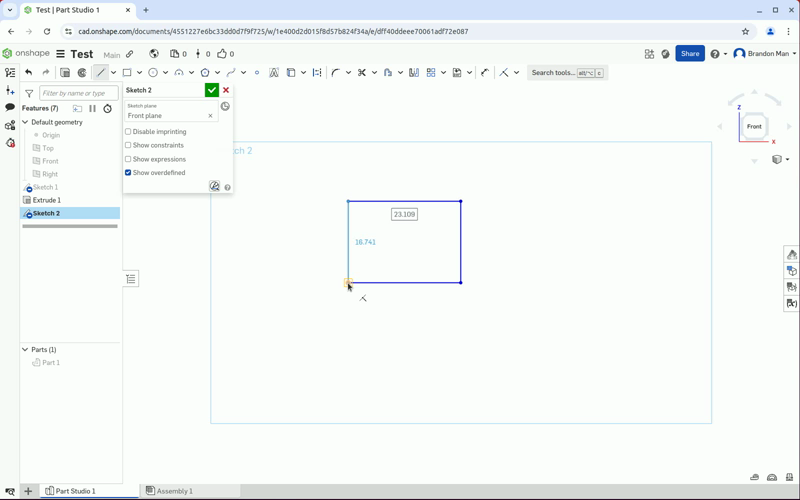
key(l)
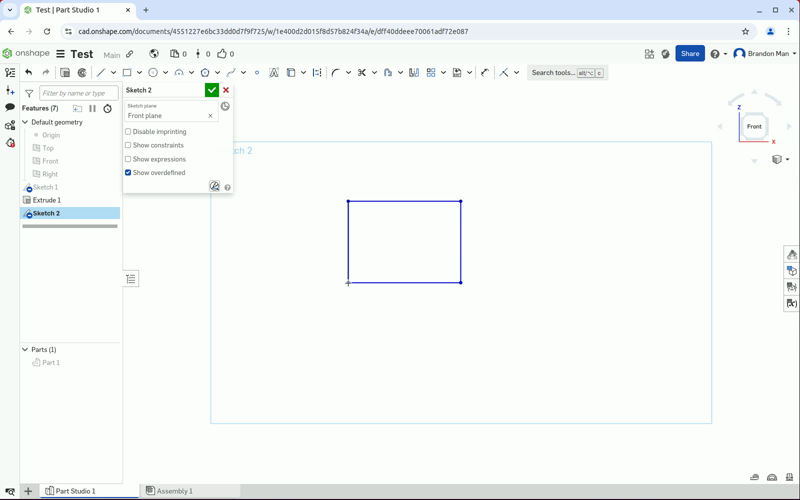
key_down(shift)
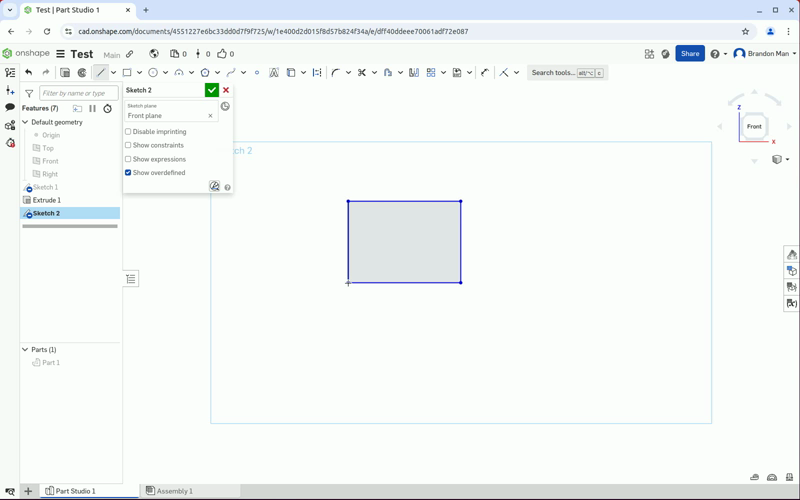
mouse_move(357, 234)
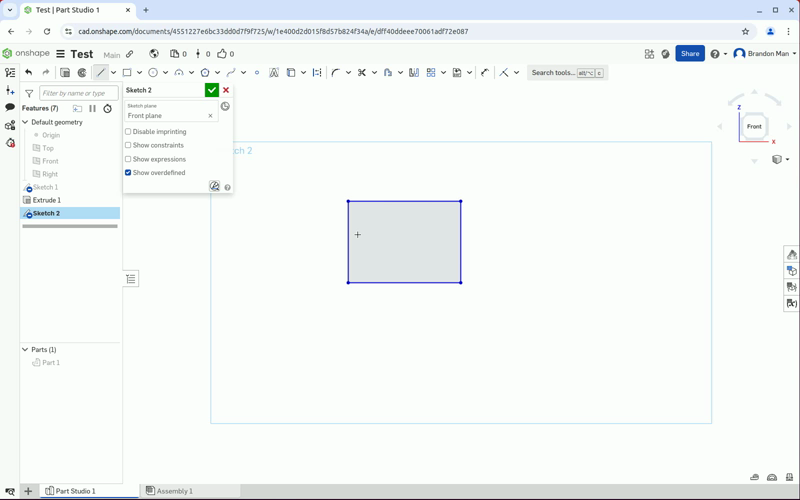
click(357, 234)
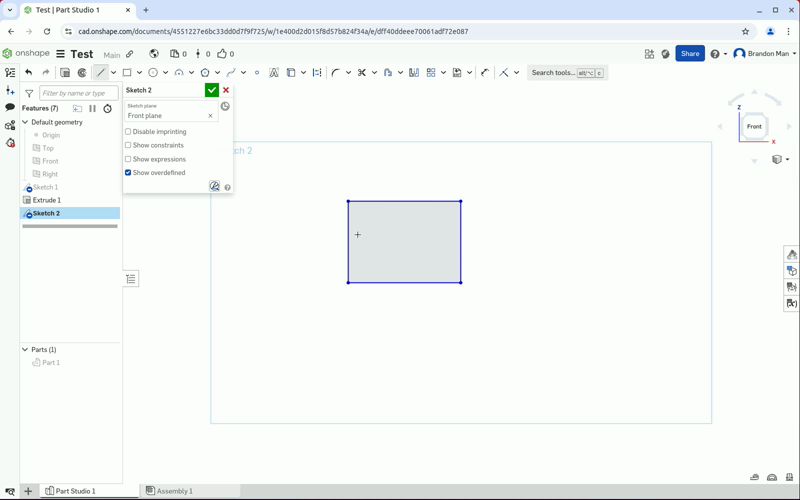
key_up(shift)
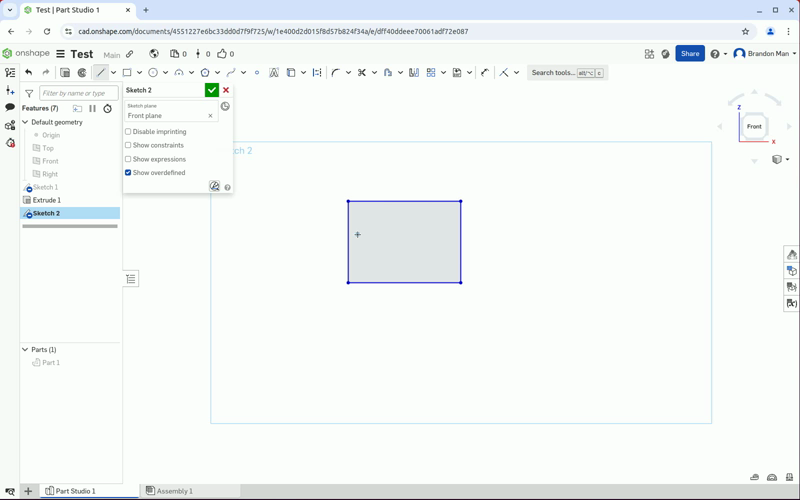
key_down(shift)
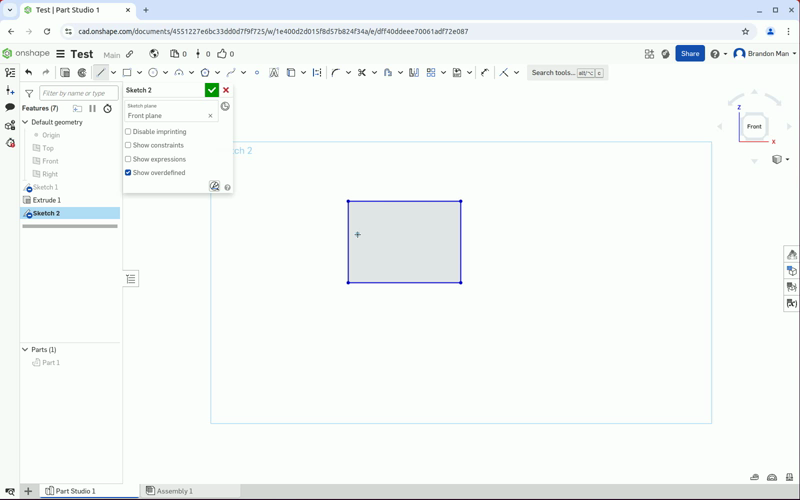
mouse_move(387, 234)
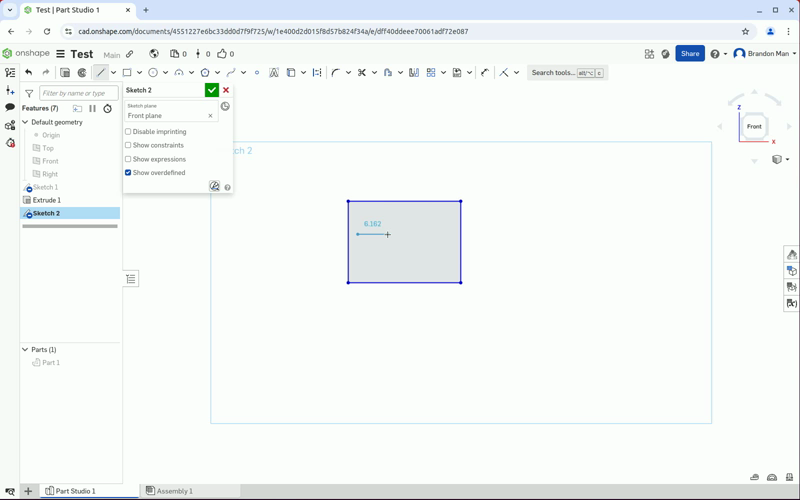
mouse_move(389, 234)
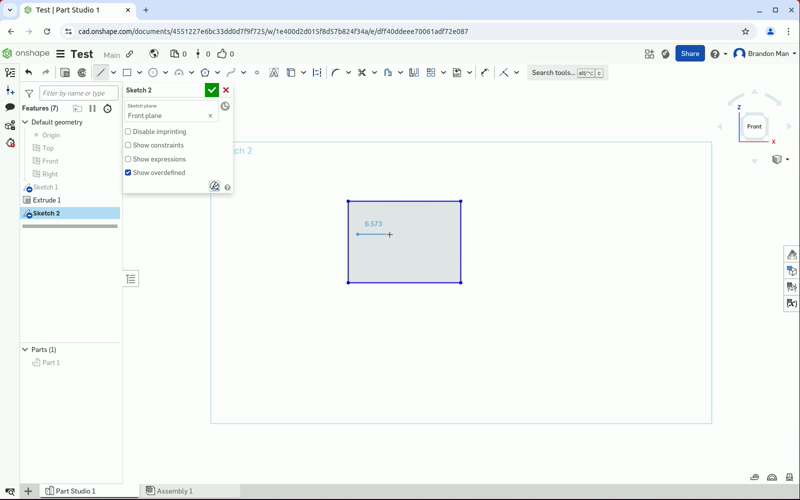
click(389, 234)
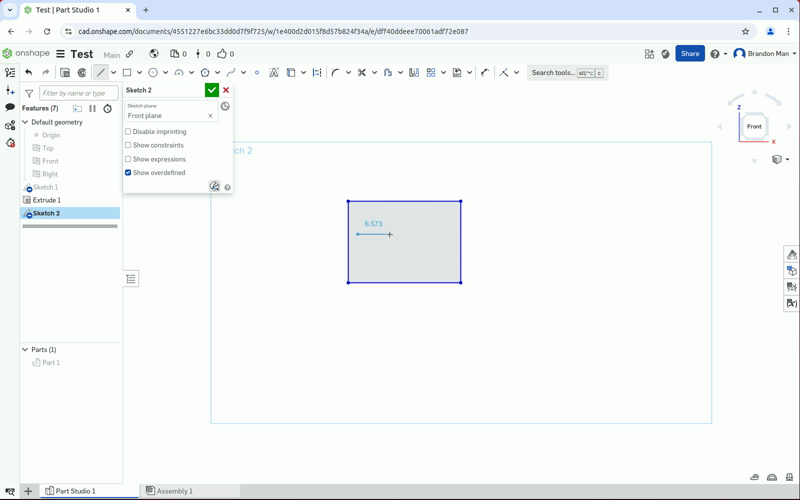
key_up(shift)
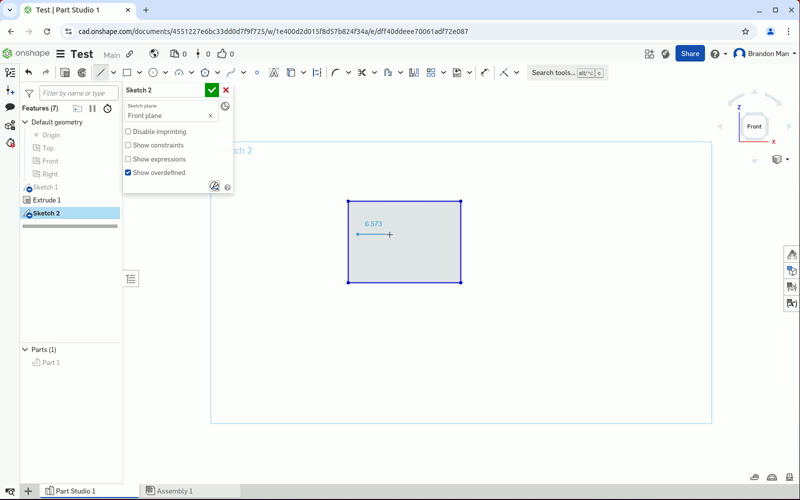
key_down(shift)
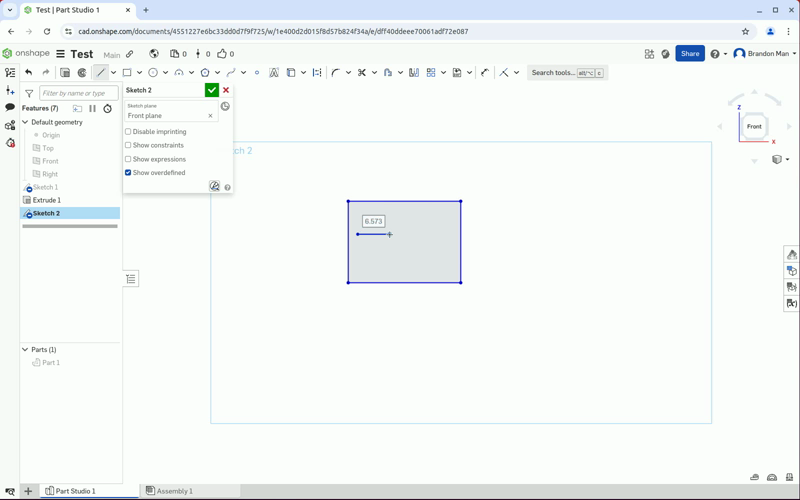
mouse_move(419, 234)
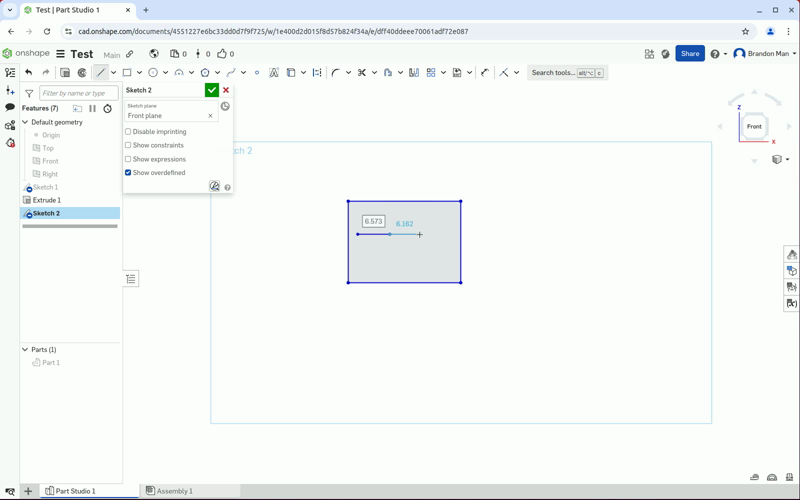
mouse_move(389, 211)
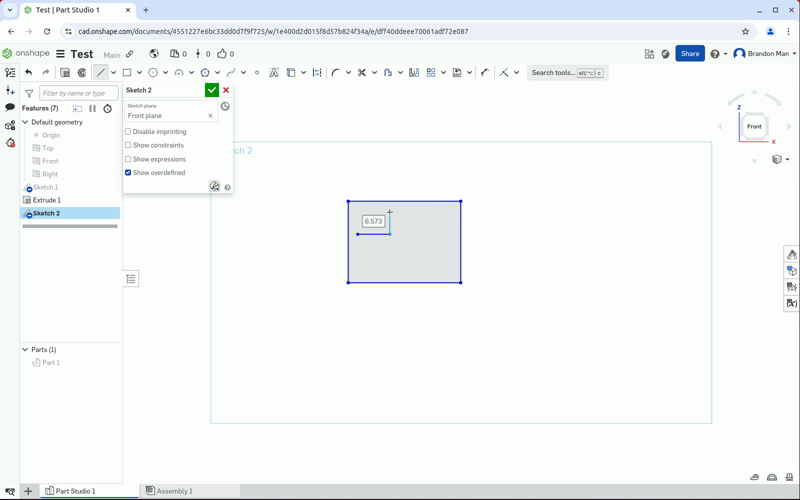
click(389, 211)
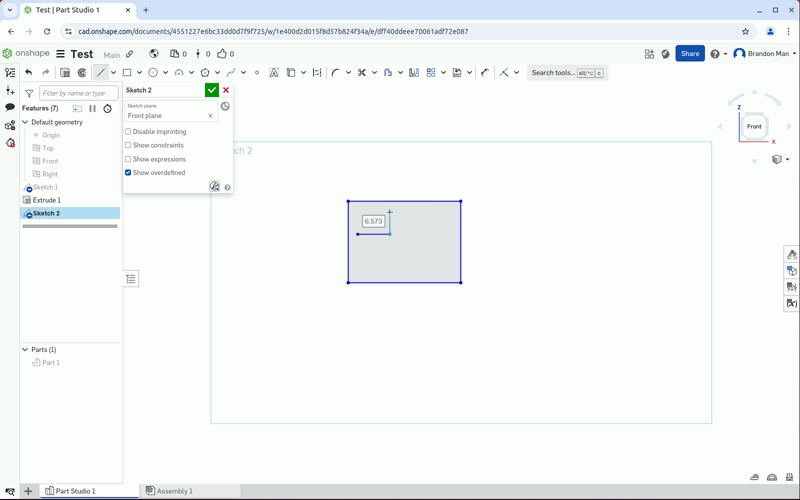
key_up(shift)
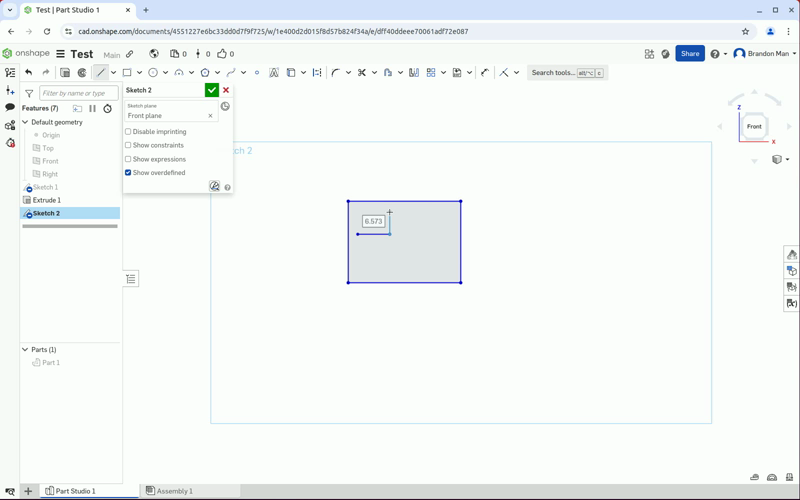
key_down(shift)
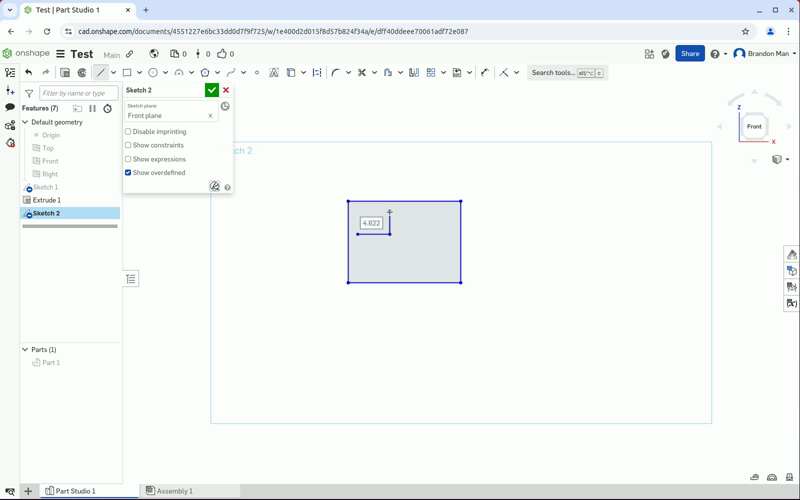
mouse_move(419, 211)
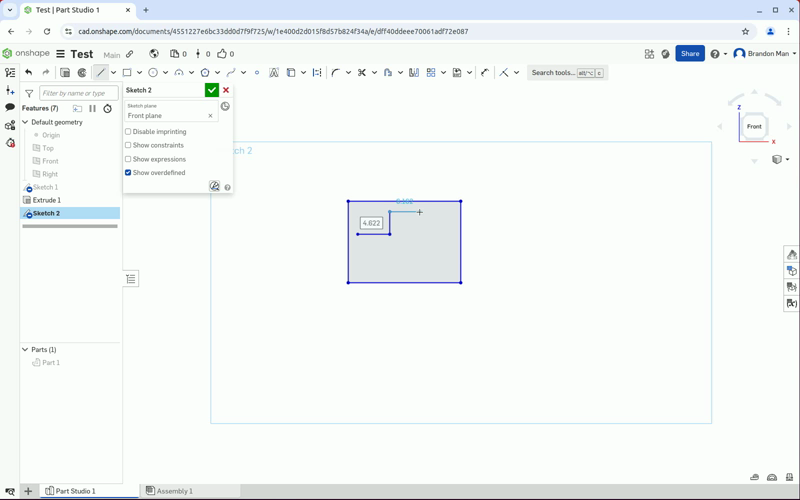
mouse_move(357, 211)
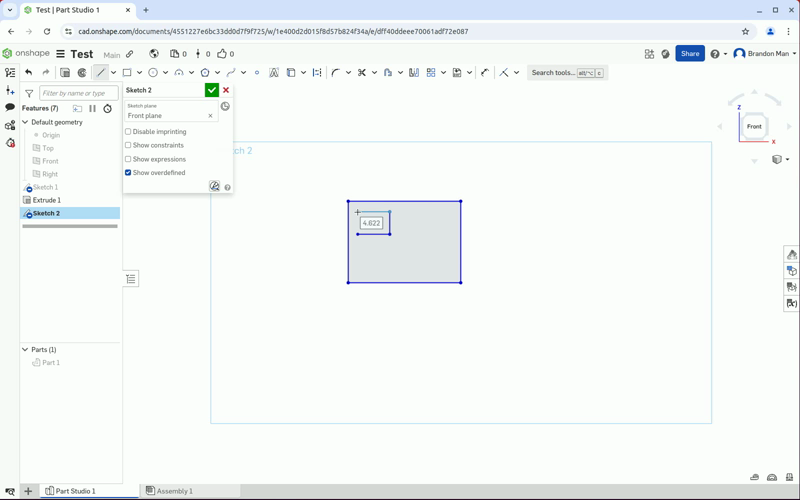
click(357, 211)
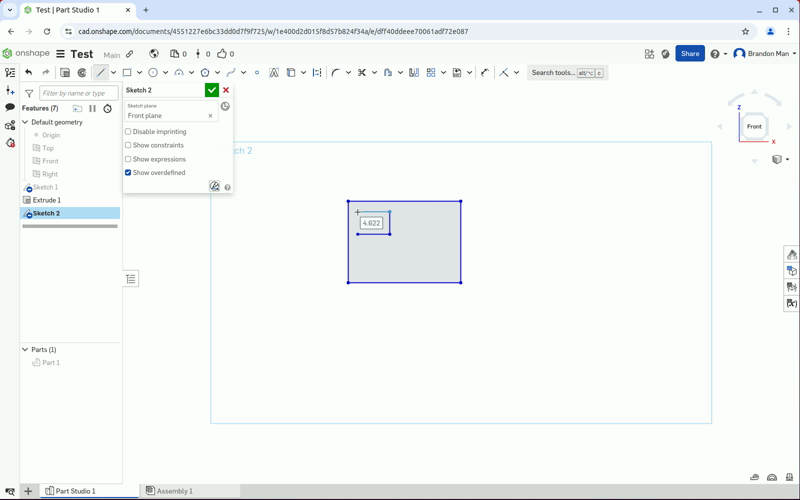
key_up(shift)
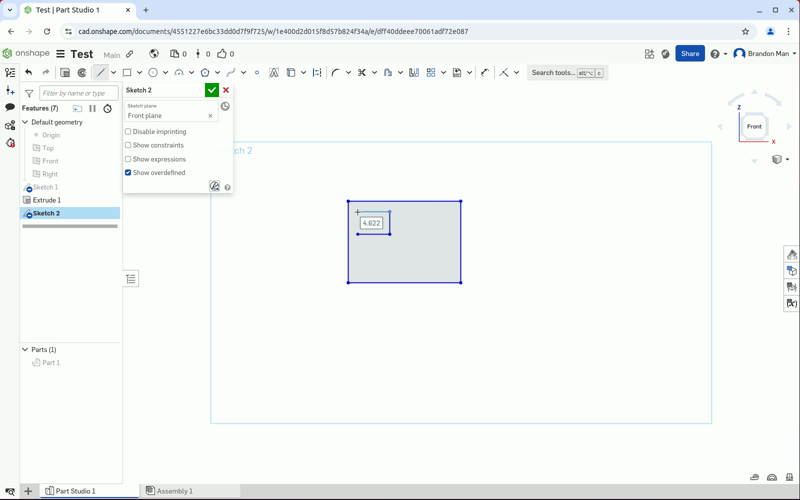
mouse_move(387, 211)
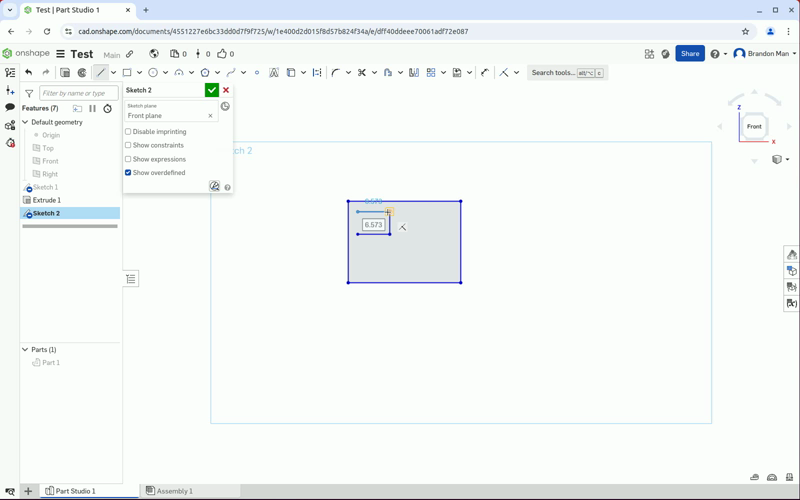
key_down(shift)
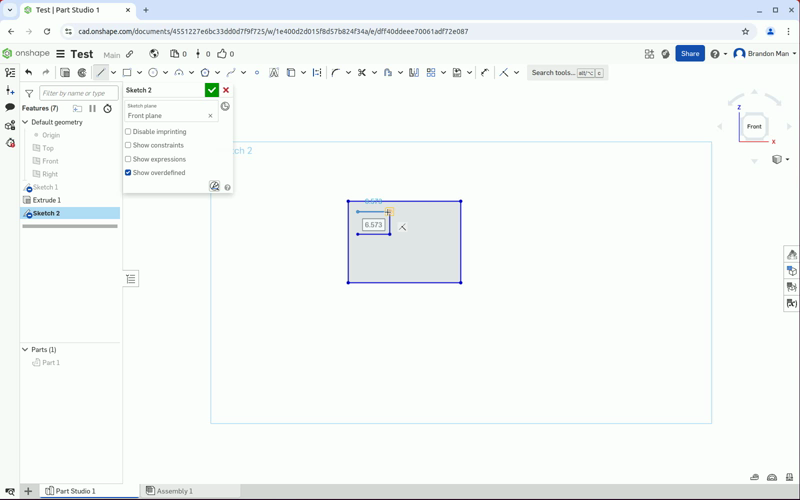
mouse_move(357, 234)
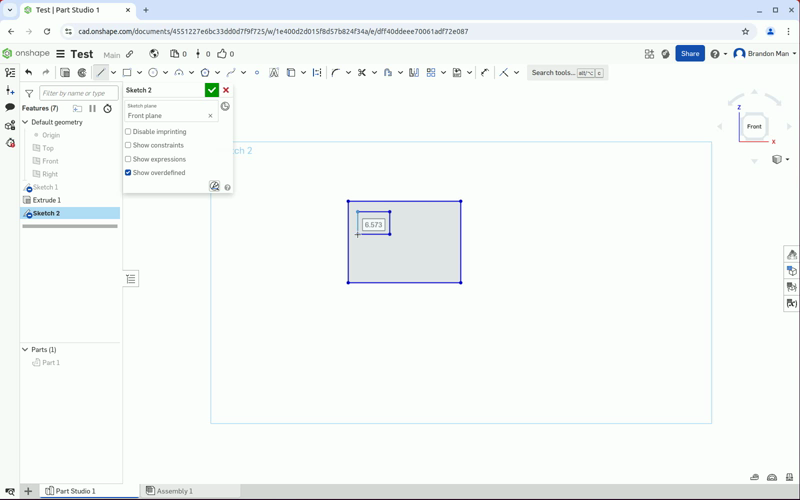
key_up(shift)
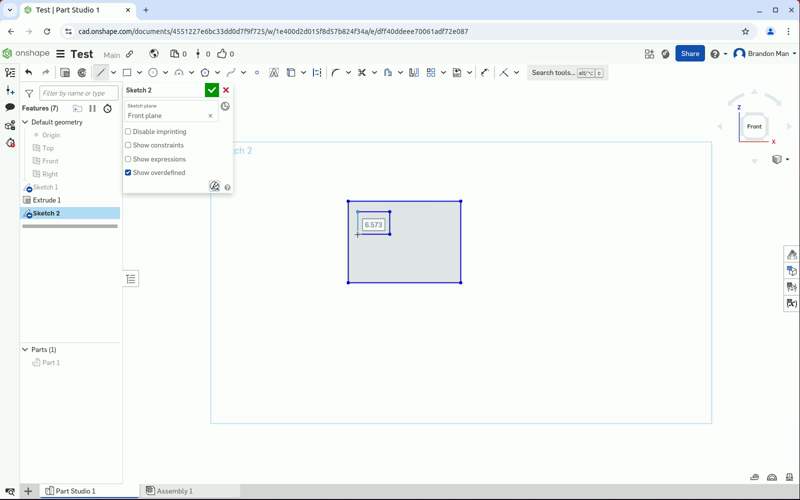
click(357, 234)
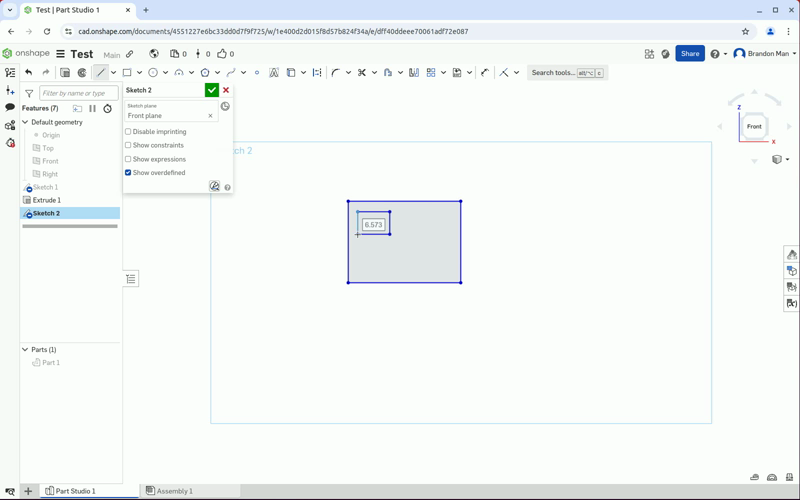
key(esc)
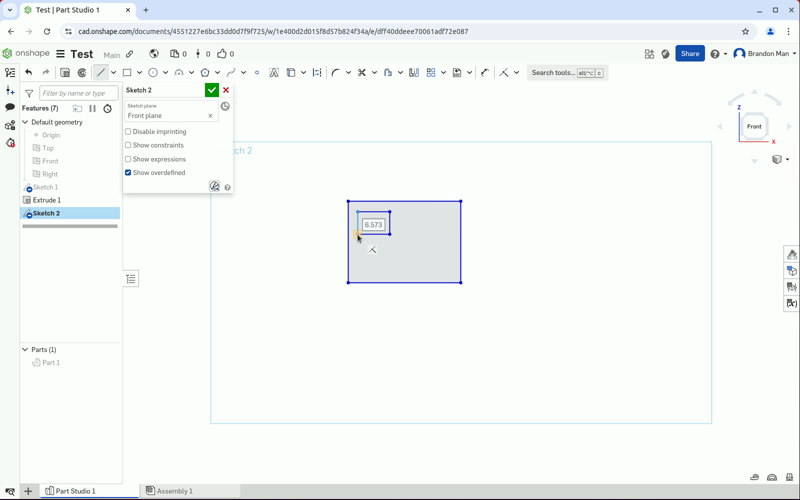
key(c)
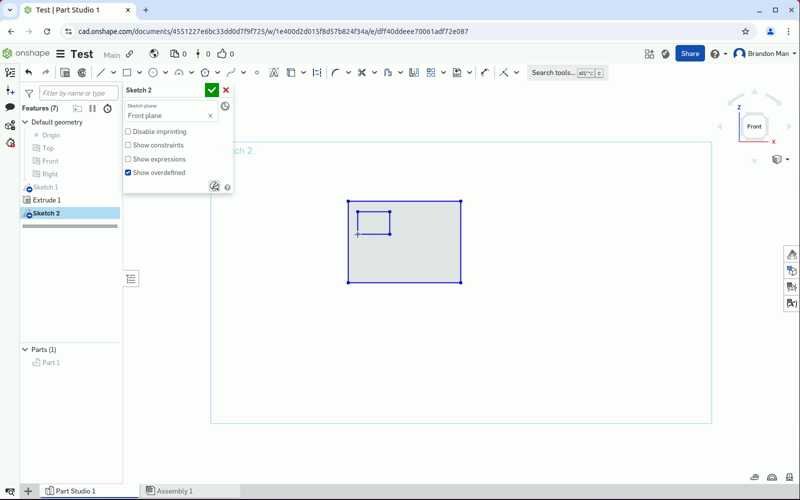
key_down(shift)
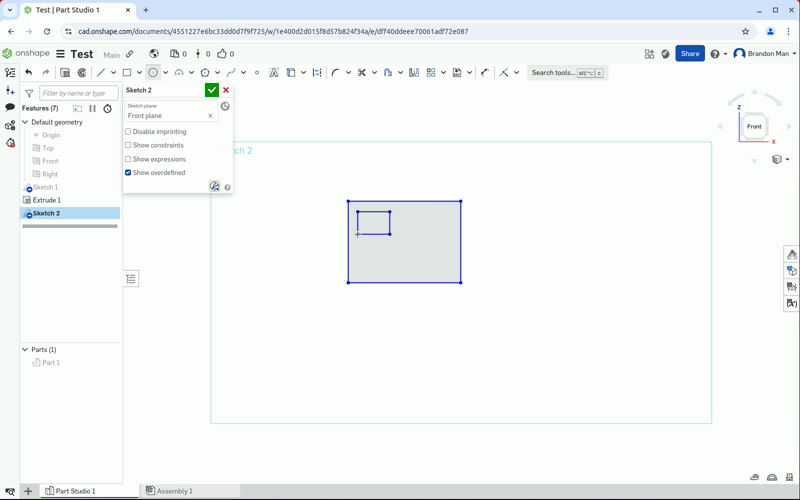
mouse_move(435, 225)
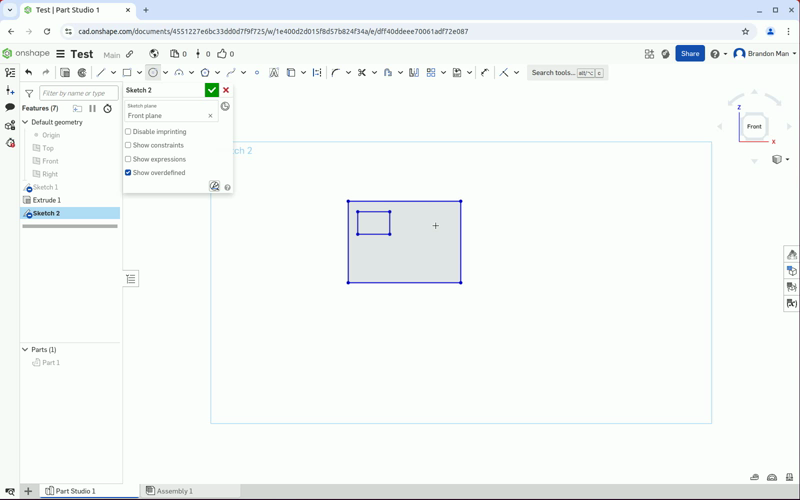
click(435, 225)
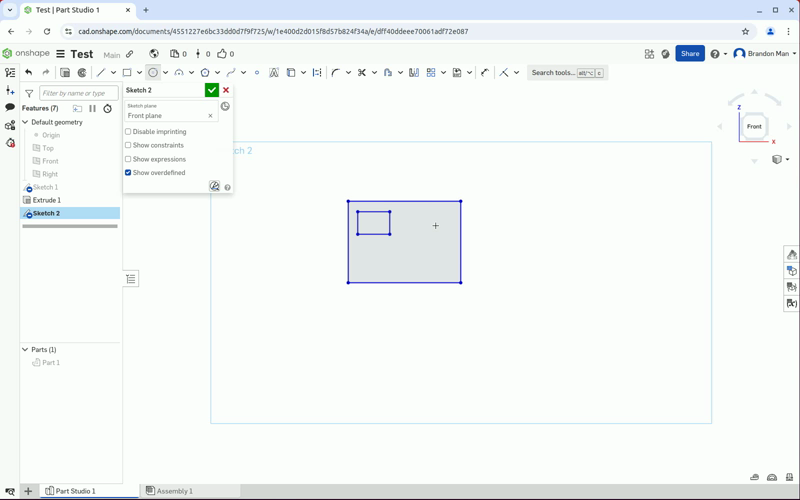
key_up(shift)
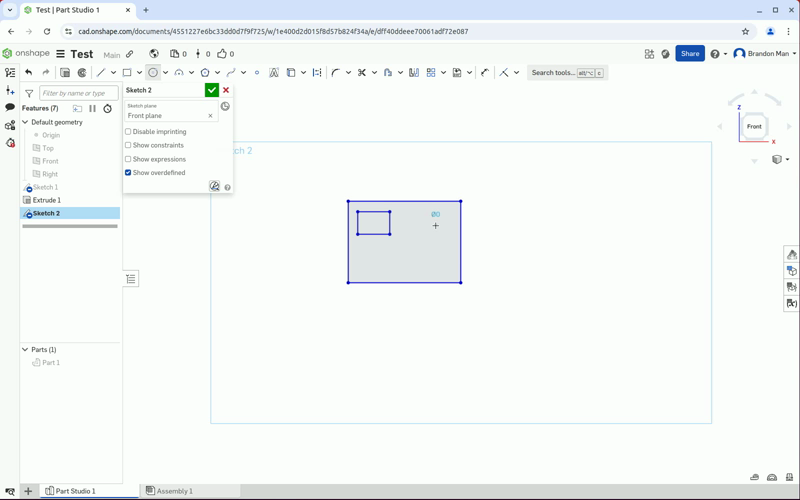
mouse_move(452, 225)
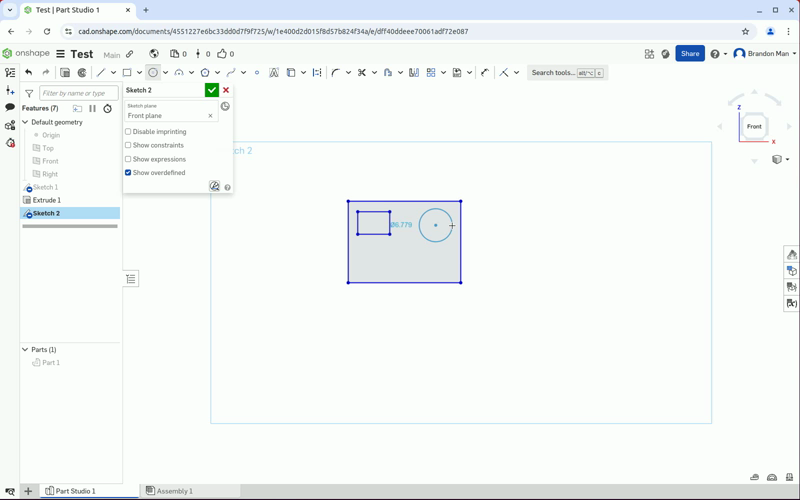
click(452, 225)
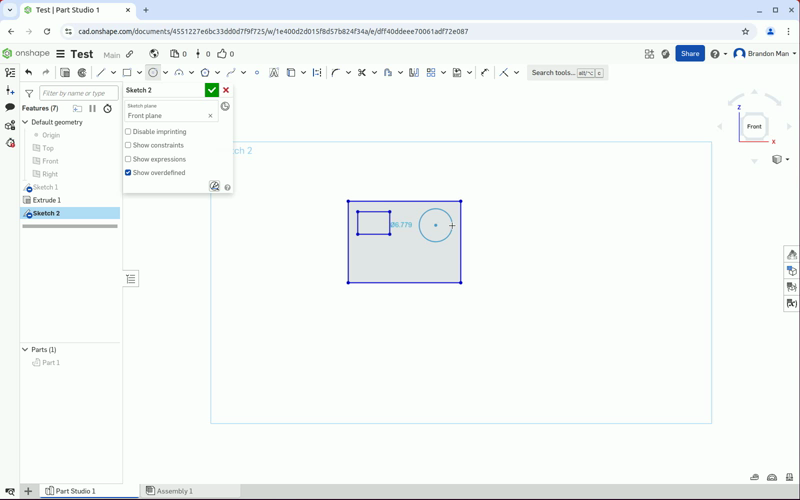
key(esc)
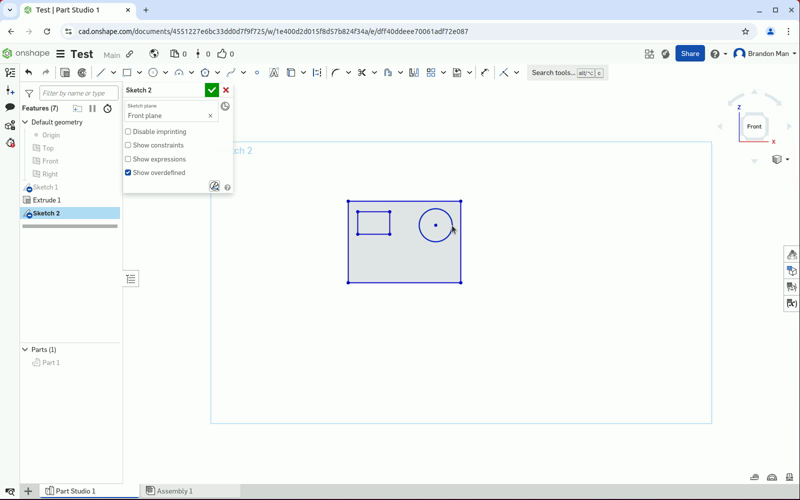
mouse_move(409, 254)
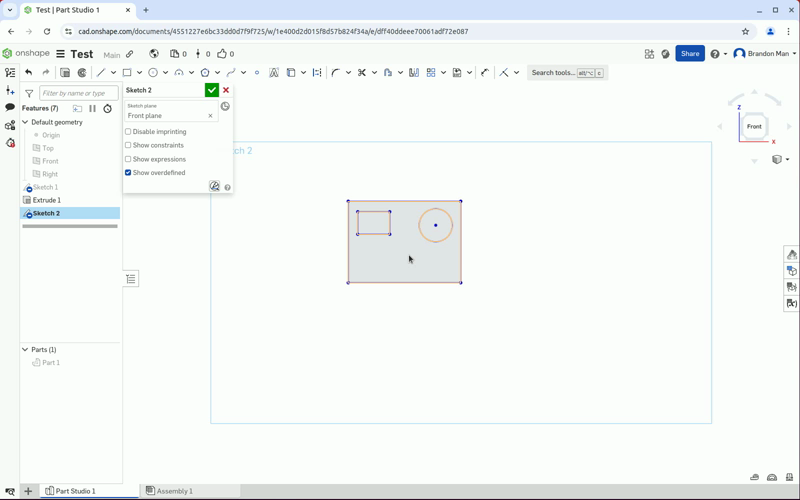
click(409, 254)
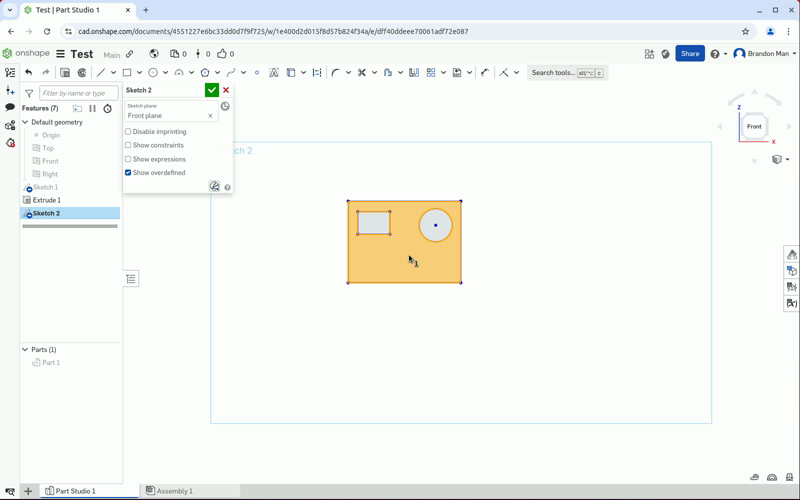
mouse_move(73, 352)
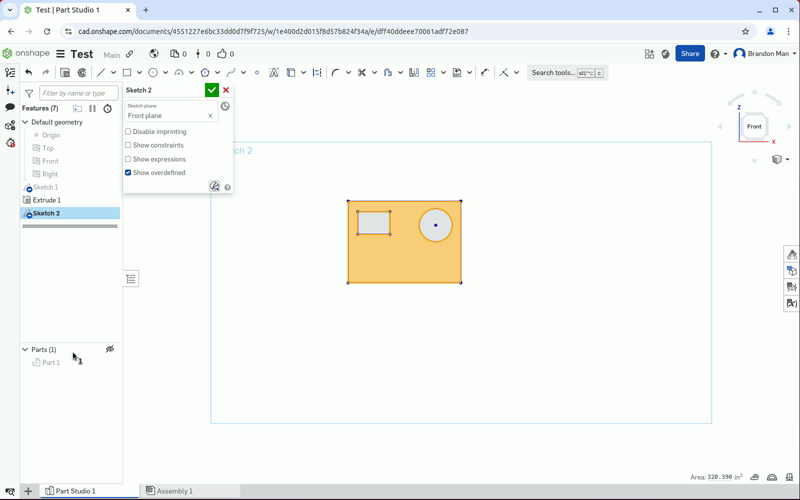
key(shift+y)
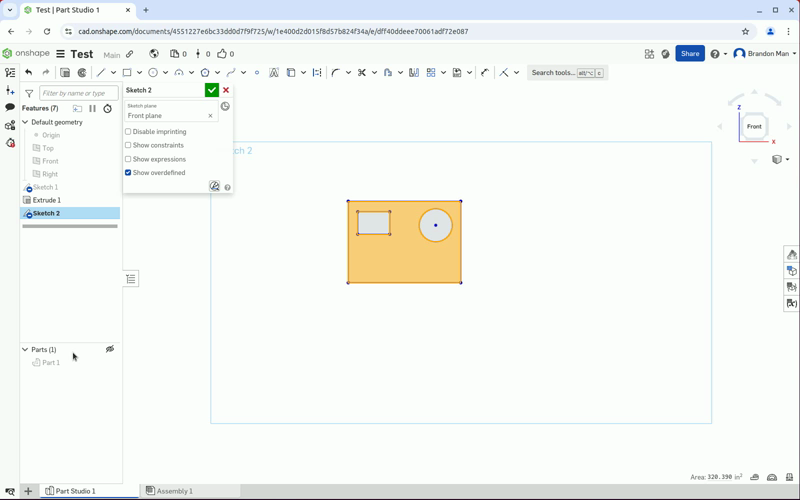
key(shift+e)
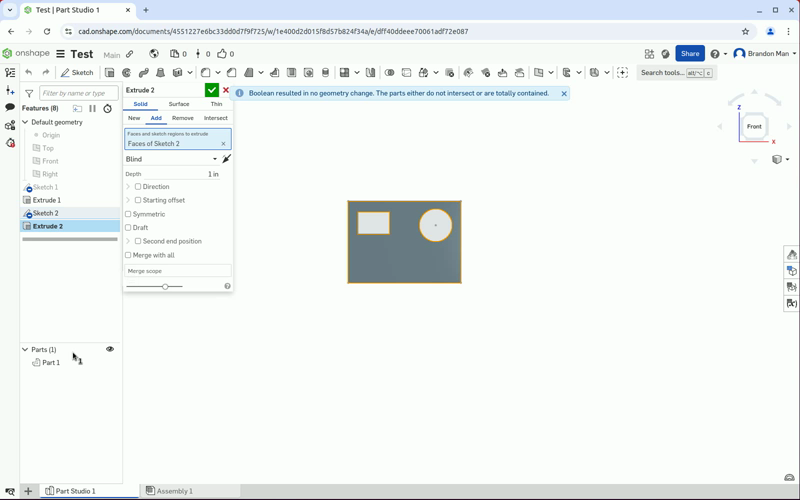
mouse_move(143, 106)
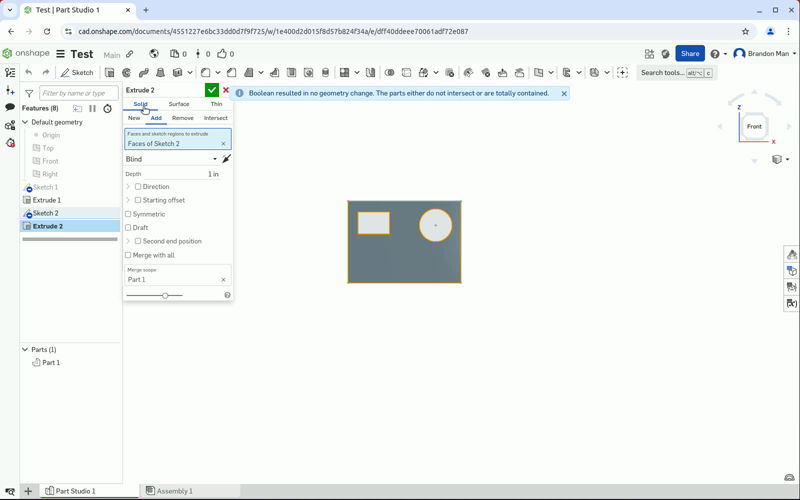
click(143, 106)
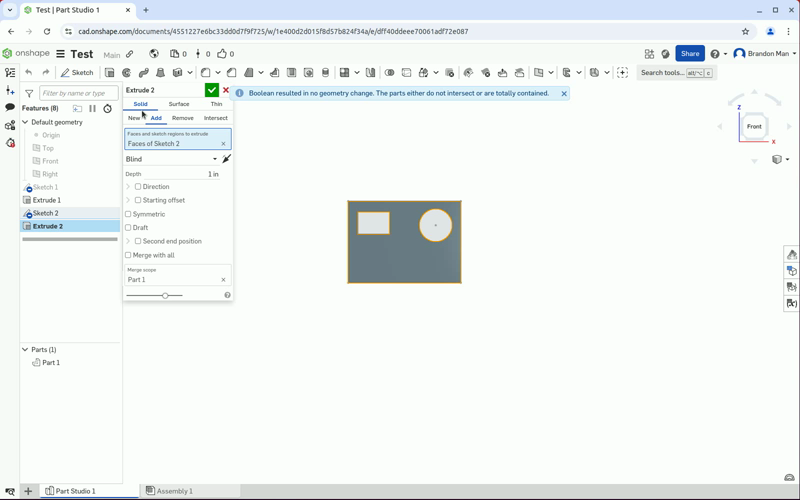
mouse_move(137, 120)
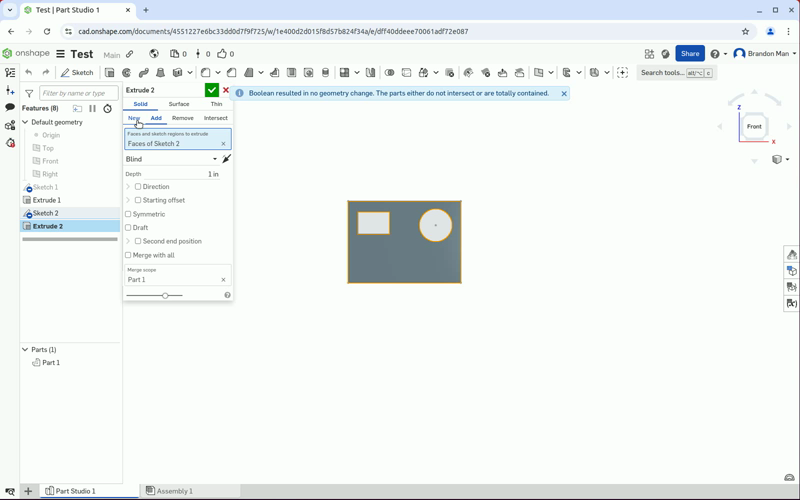
click(137, 120)
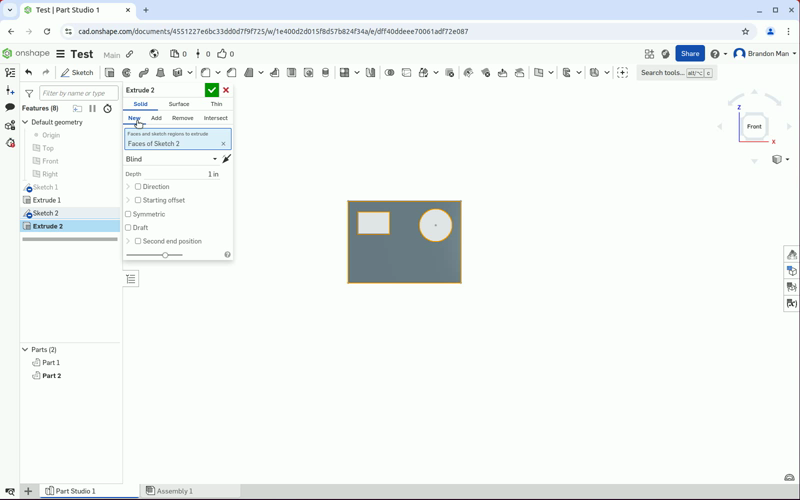
key(tab, 4)
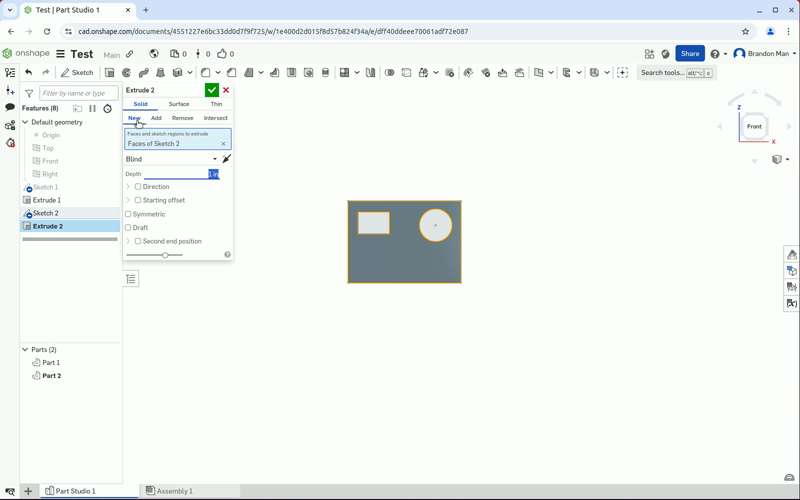
text(7.703)
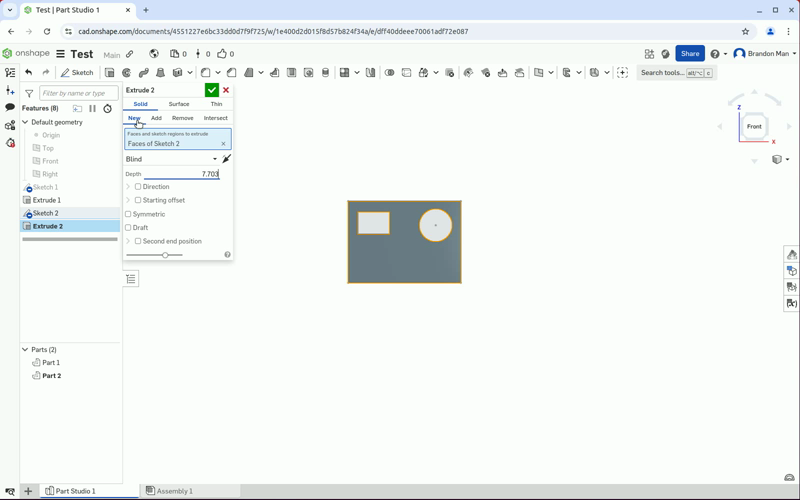
key(enter)
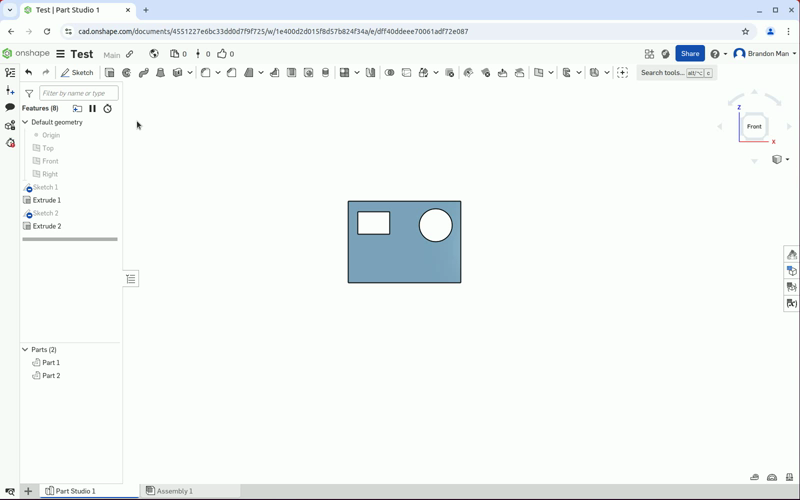
key(shift+h)
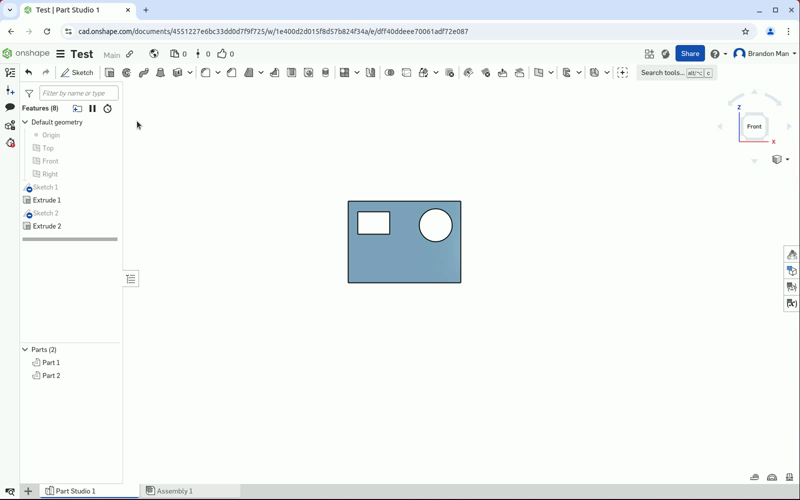
key(shift+h)
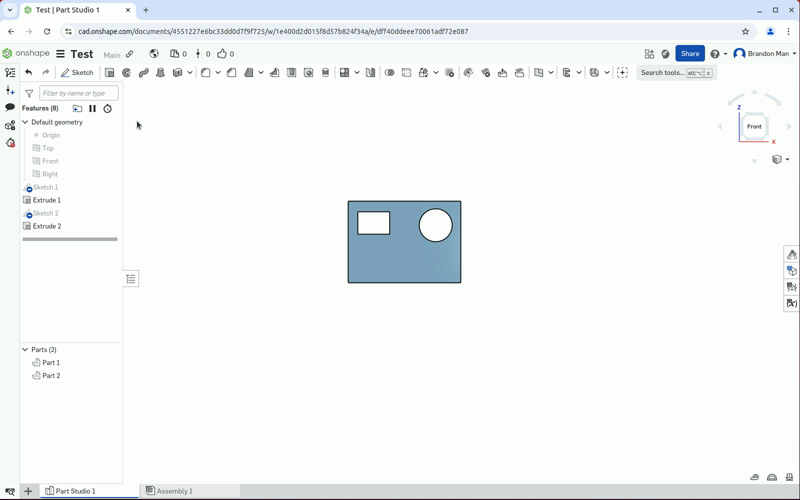
mouse_move(73, 189)
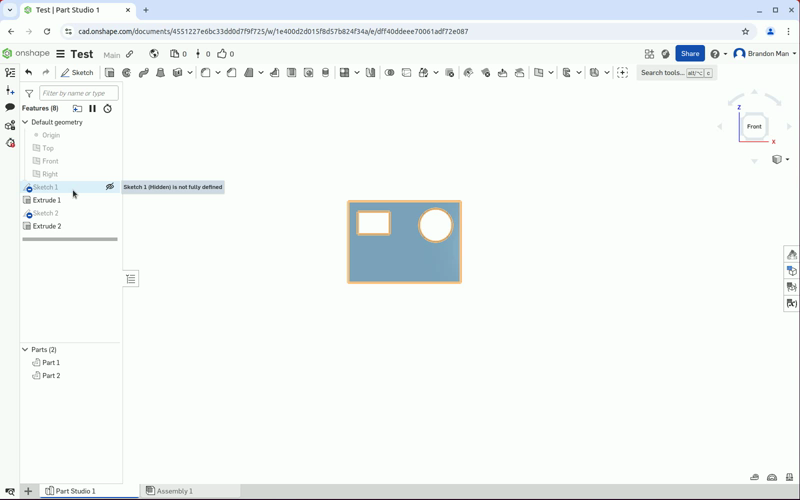
click(73, 189)
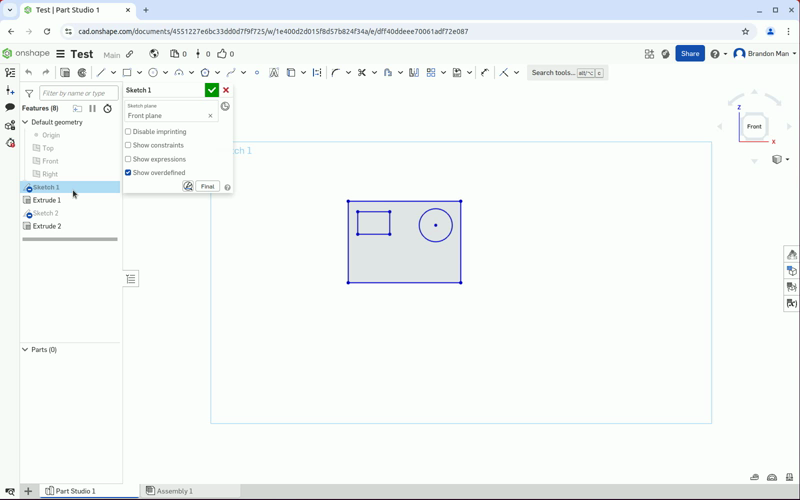
mouse_move(229, 92)
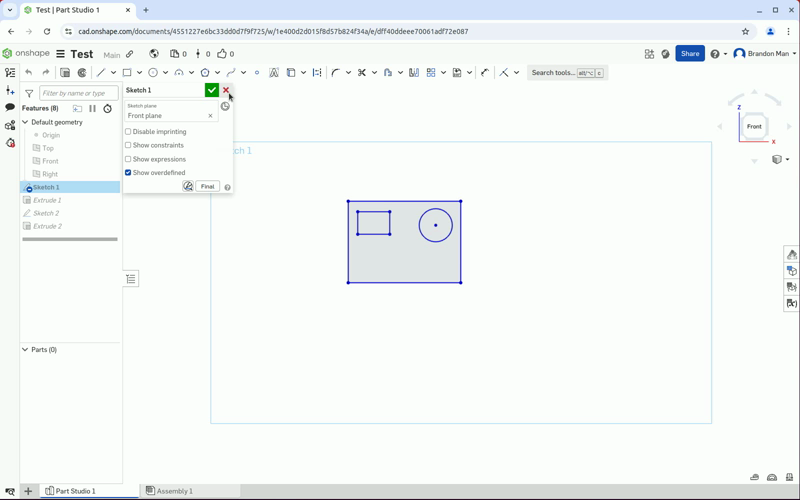
click(229, 92)
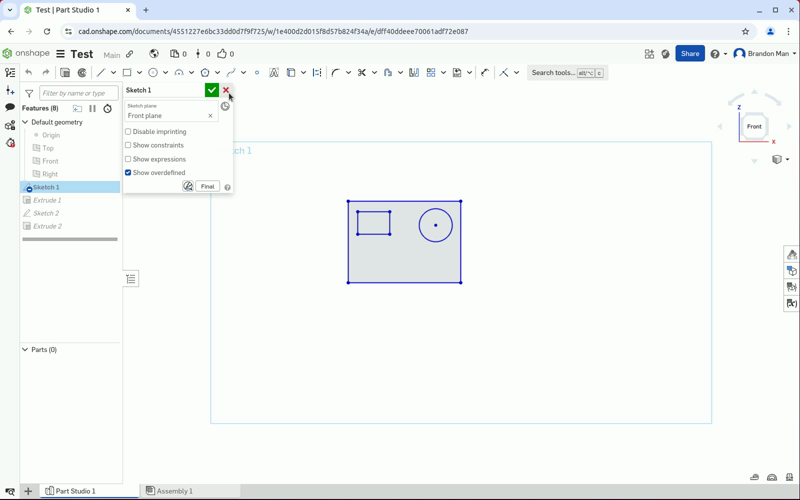
key(shift+s)
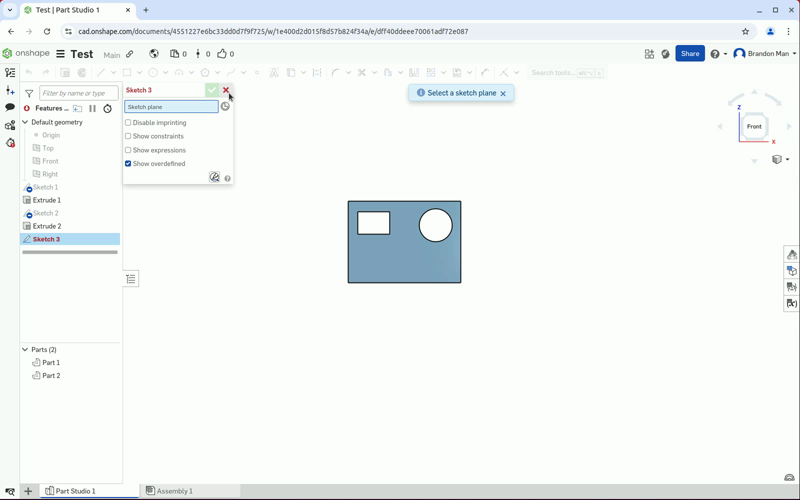
mouse_move(73, 163)
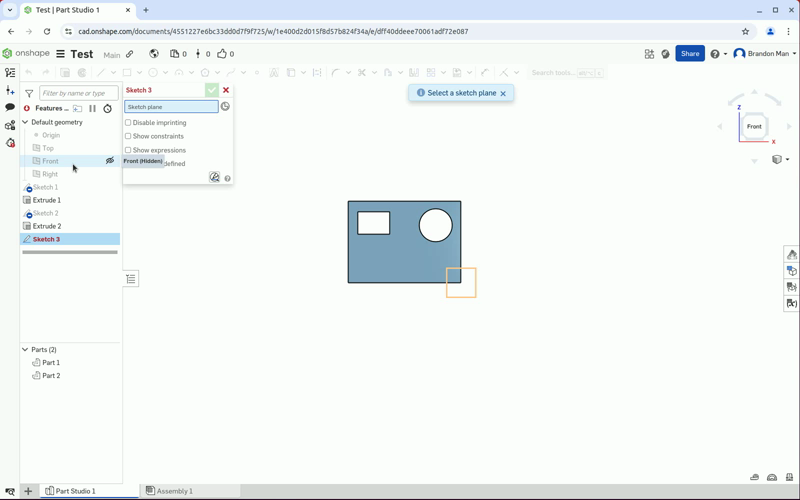
click(73, 163)
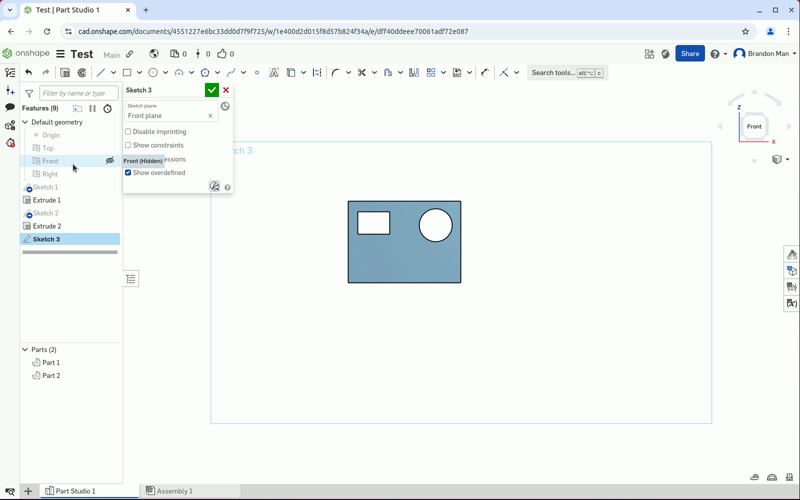
mouse_move(73, 352)
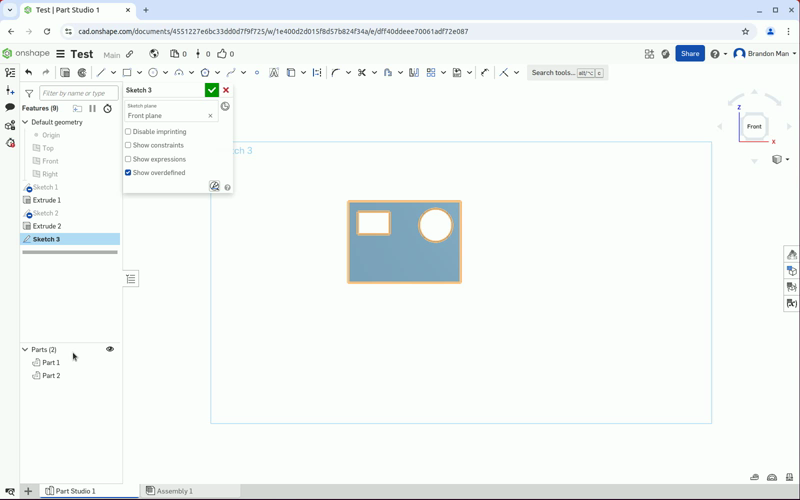
key(y)
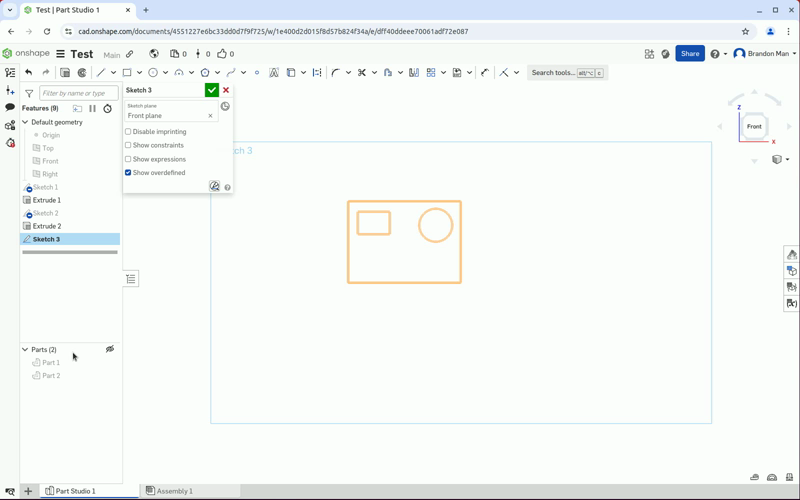
key(l)
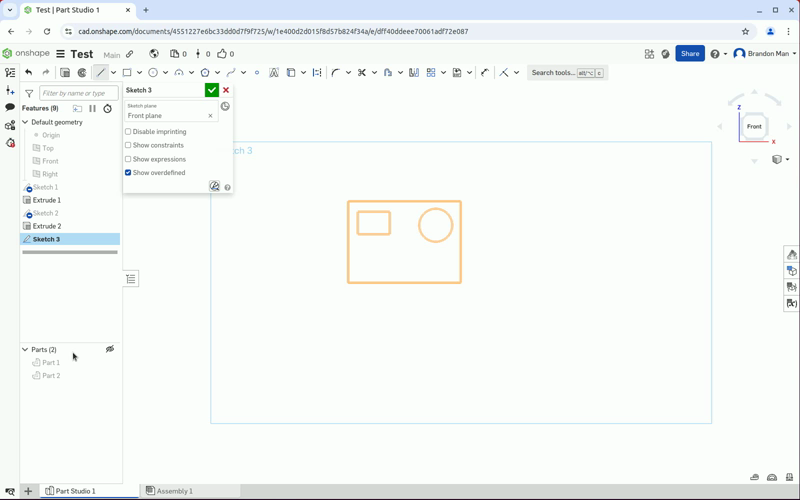
key_down(shift)
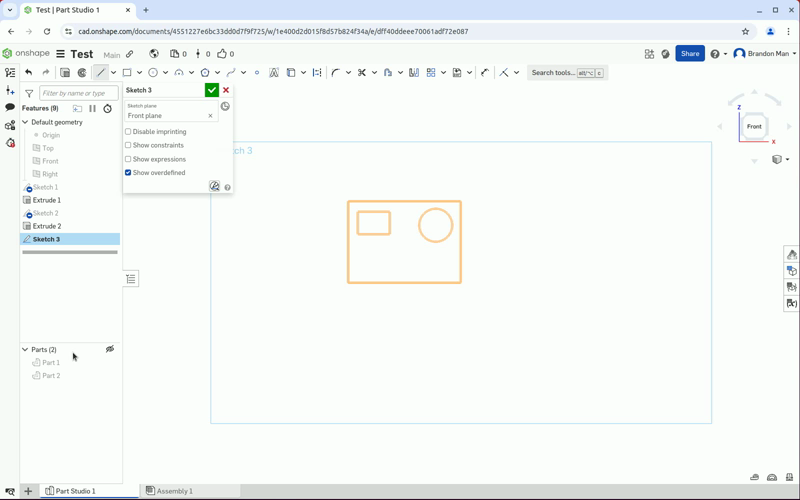
mouse_move(450, 299)
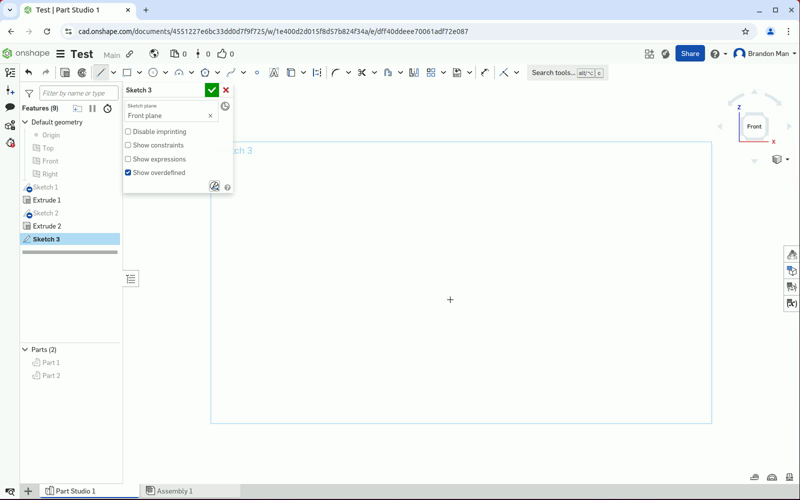
click(450, 299)
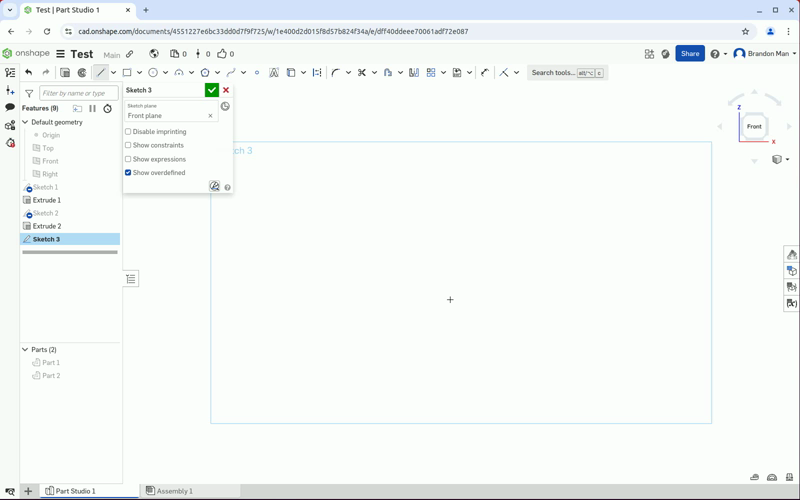
key_up(shift)
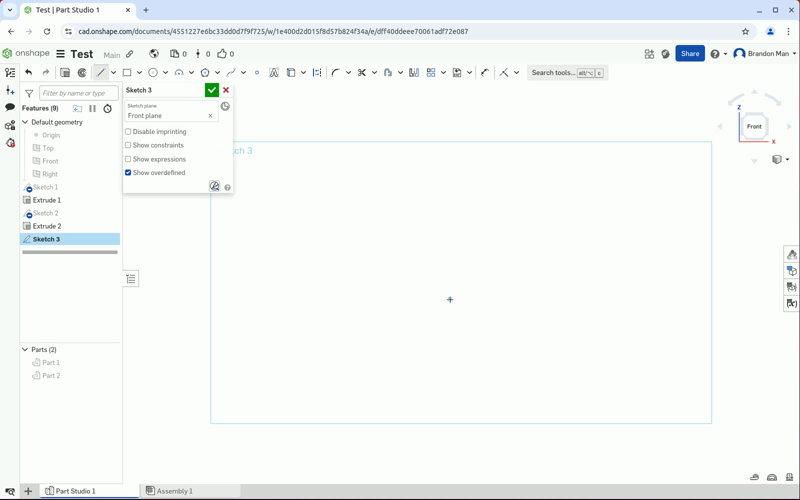
key_down(shift)
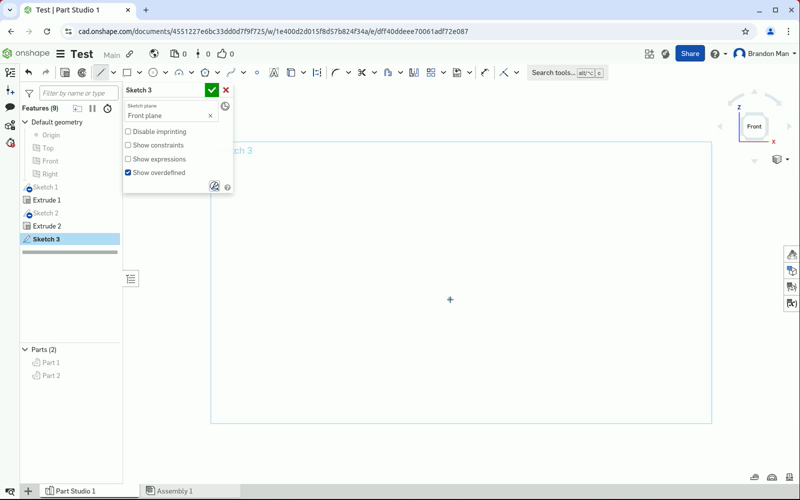
mouse_move(480, 299)
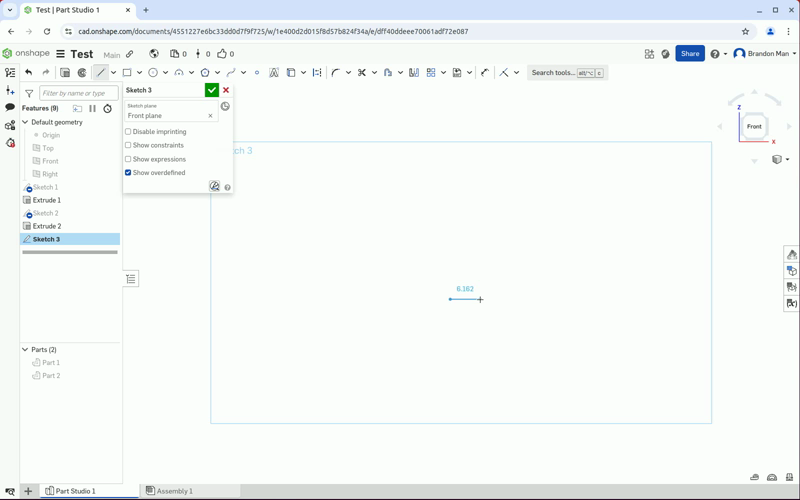
mouse_move(476, 299)
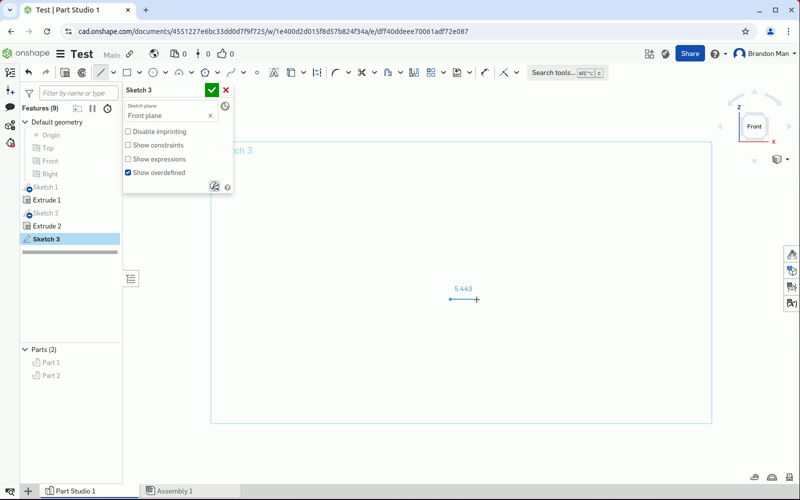
click(476, 299)
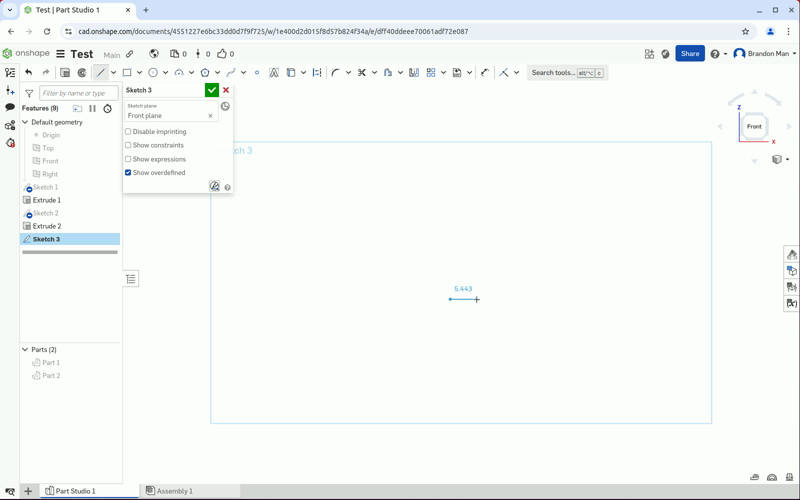
key_up(shift)
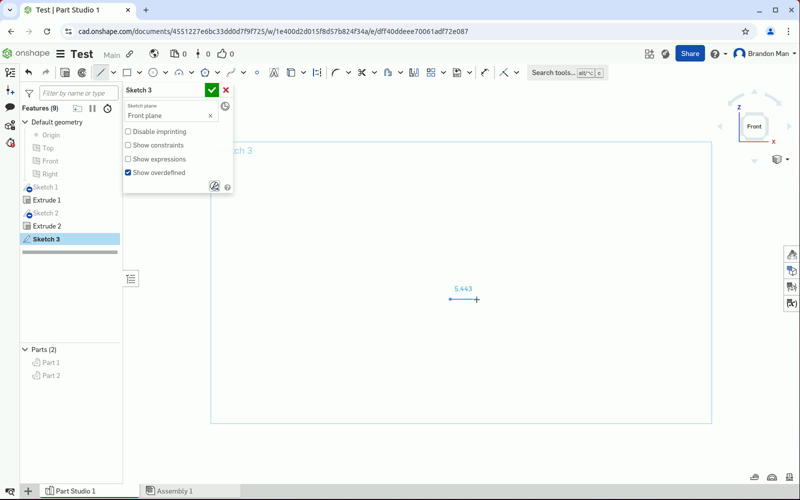
key_down(shift)
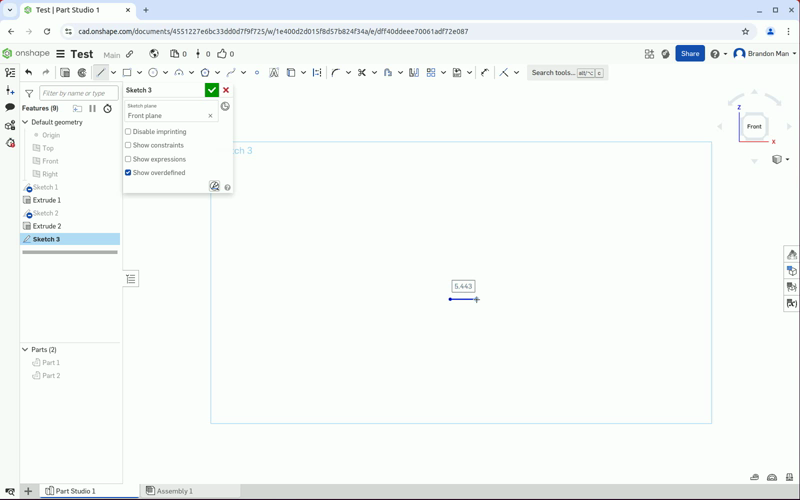
mouse_move(476, 174)
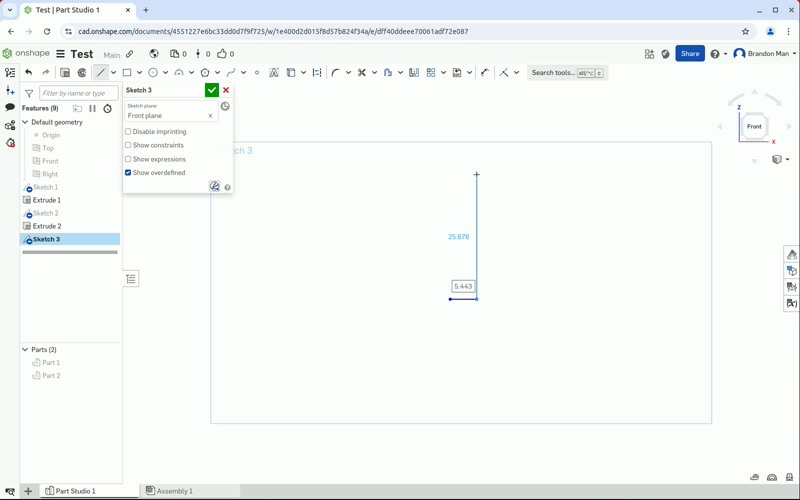
click(476, 174)
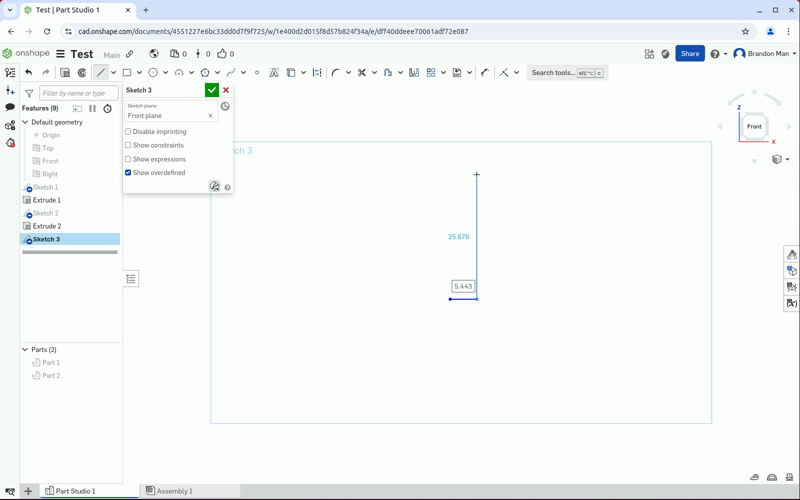
key_up(shift)
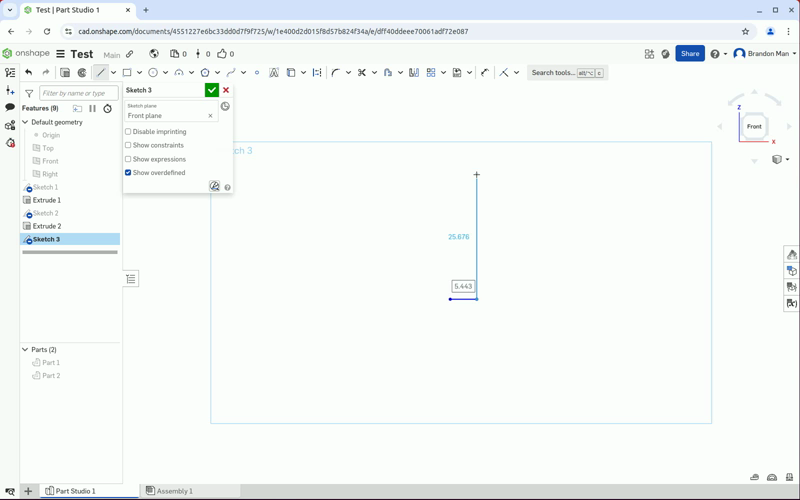
key_down(shift)
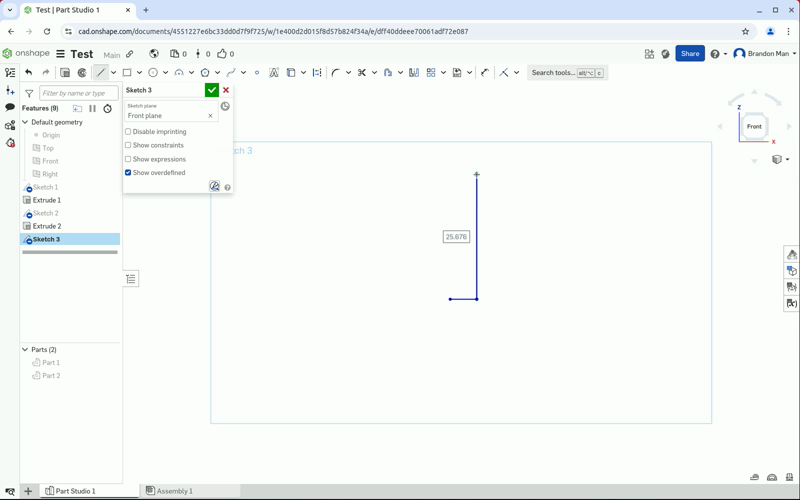
mouse_move(506, 174)
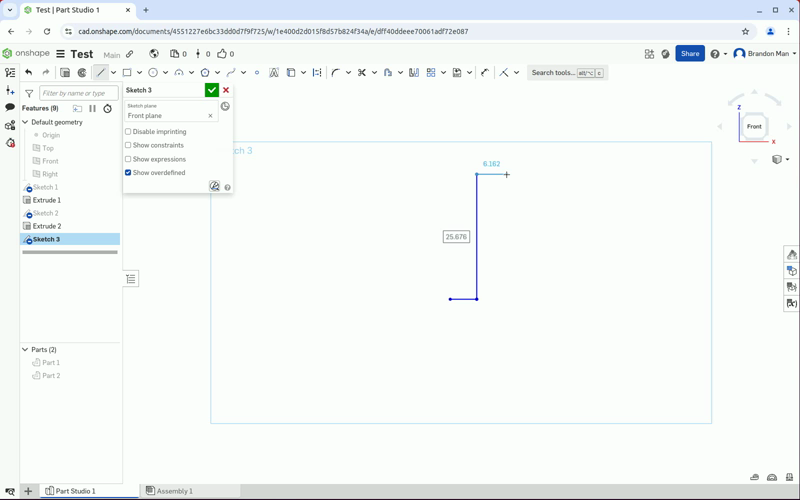
mouse_move(450, 174)
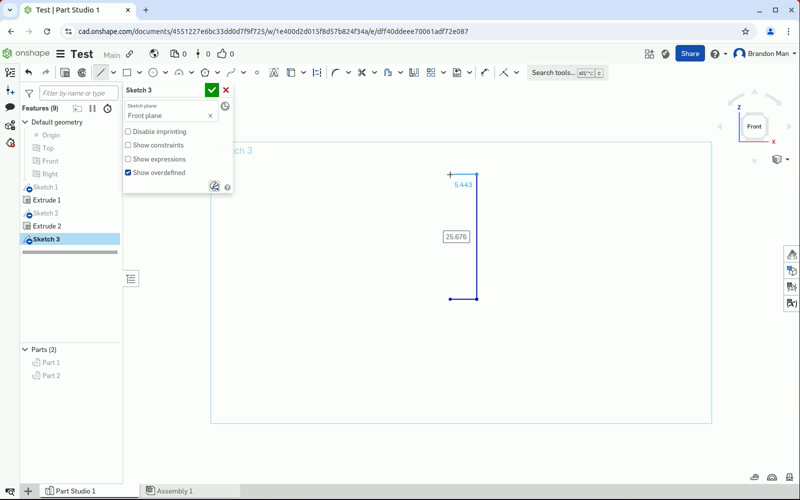
click(450, 174)
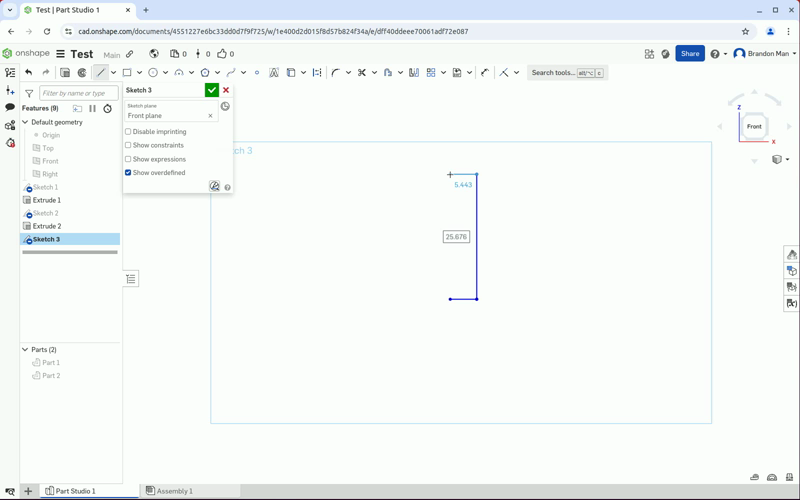
key_up(shift)
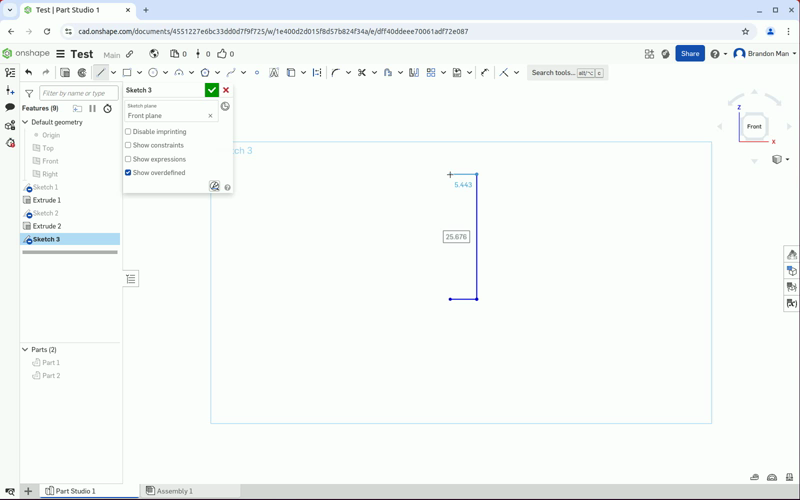
key_down(shift)
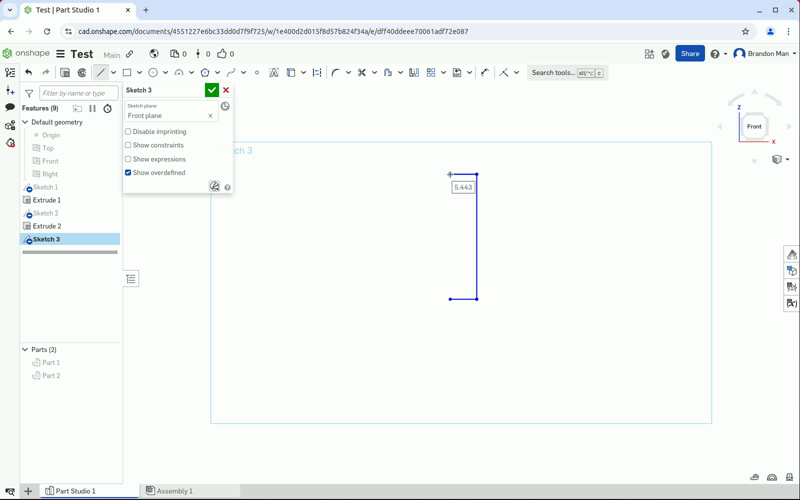
mouse_move(480, 174)
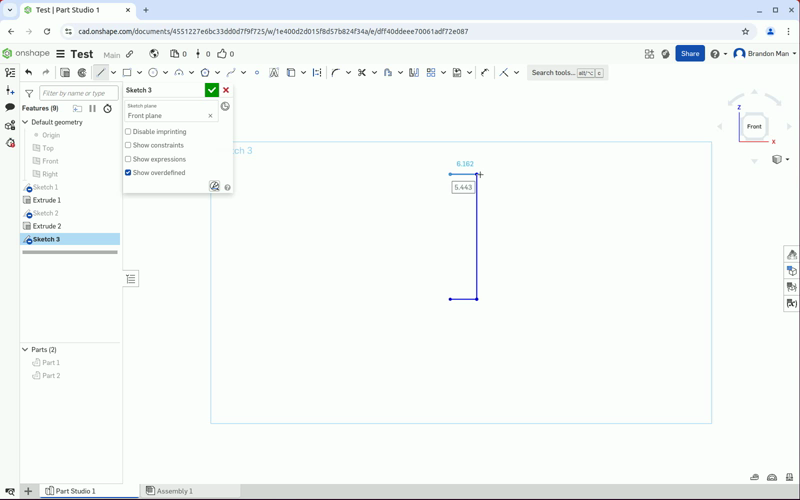
mouse_move(450, 200)
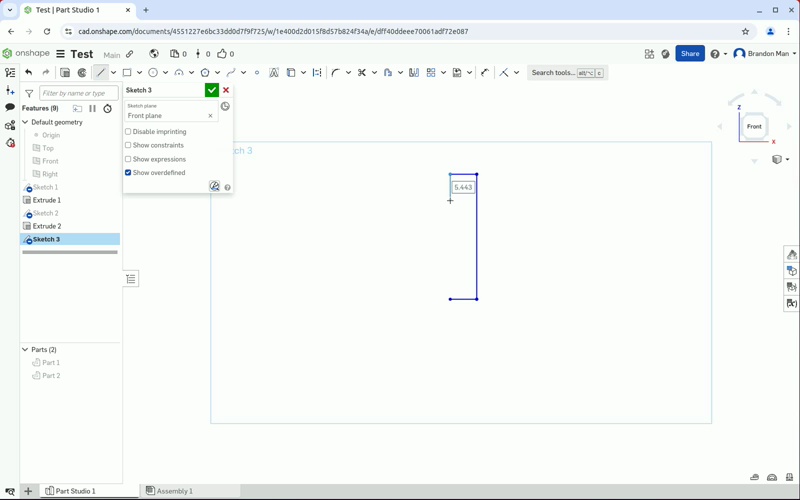
click(450, 200)
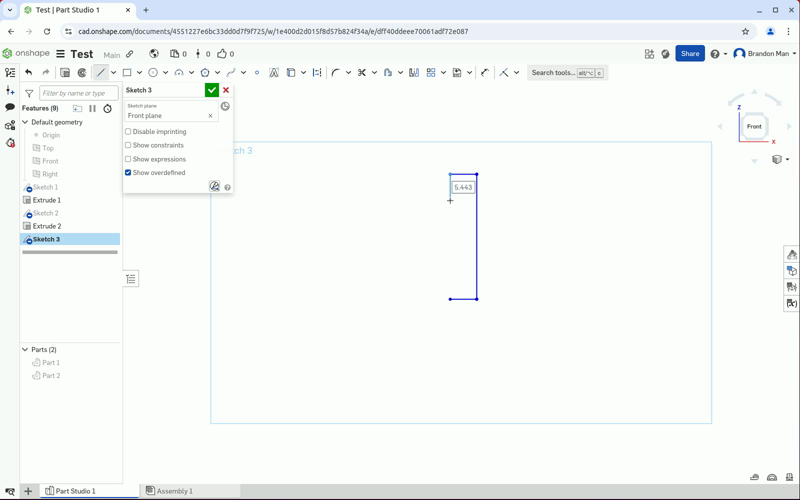
key_up(shift)
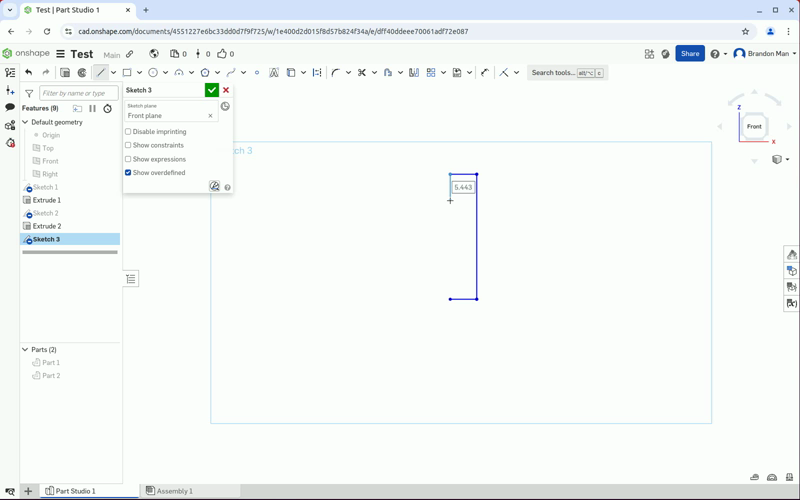
key_down(shift)
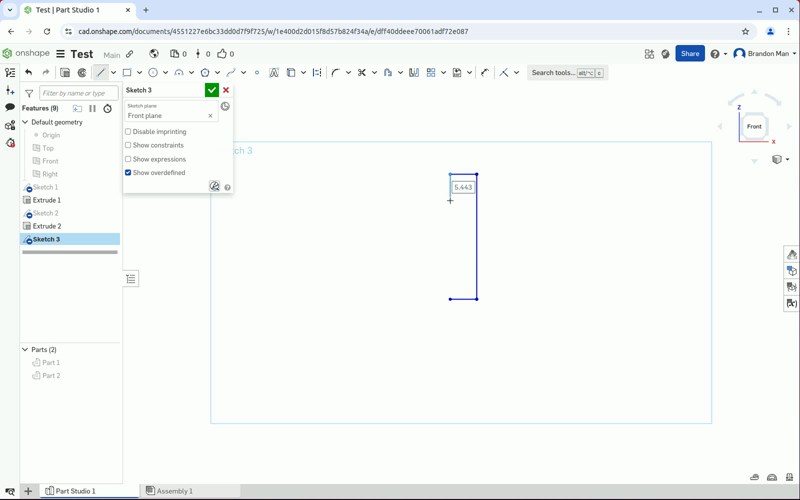
mouse_move(480, 200)
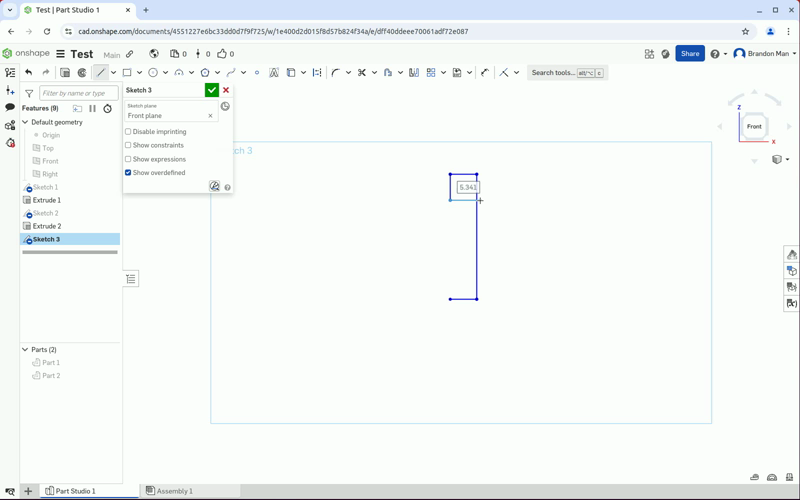
mouse_move(460, 200)
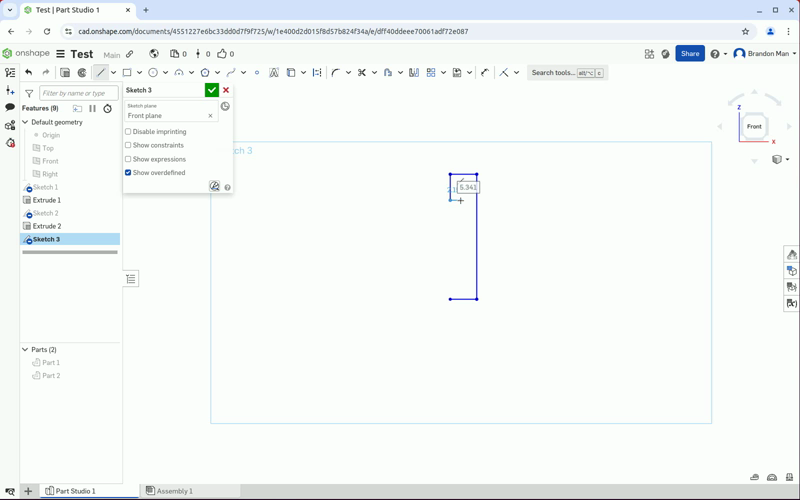
click(460, 200)
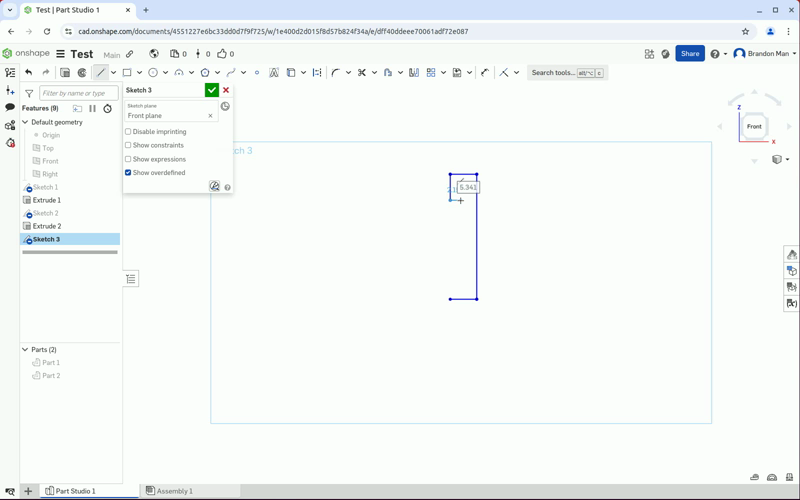
key_up(shift)
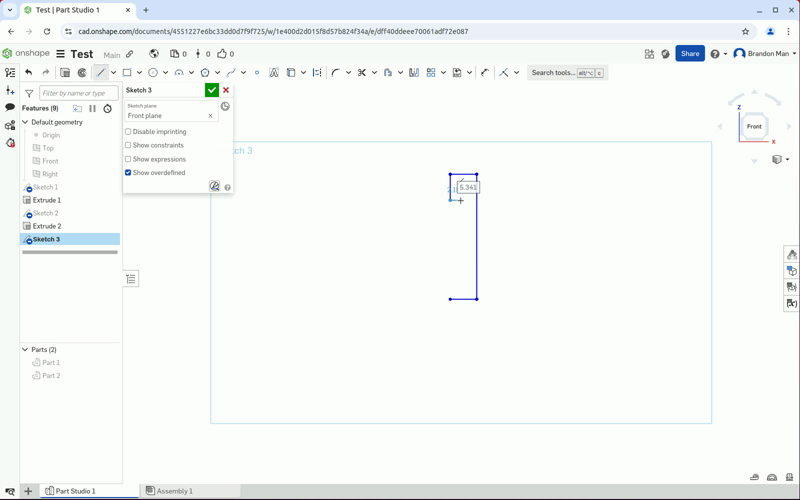
key_down(shift)
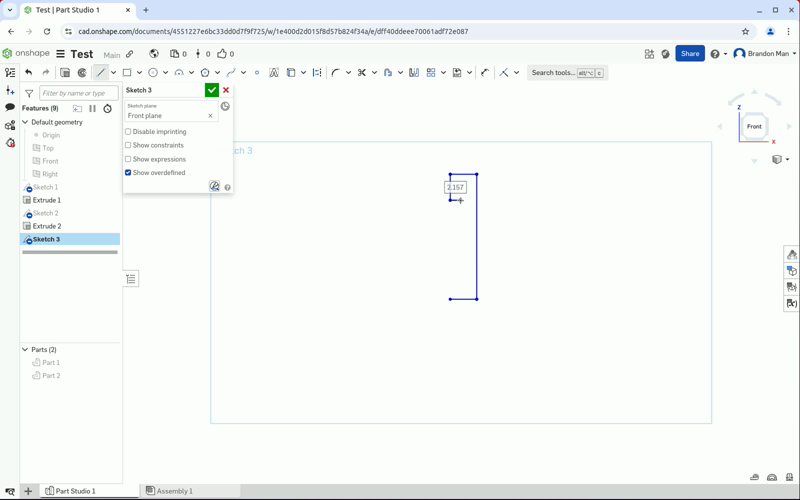
mouse_move(460, 286)
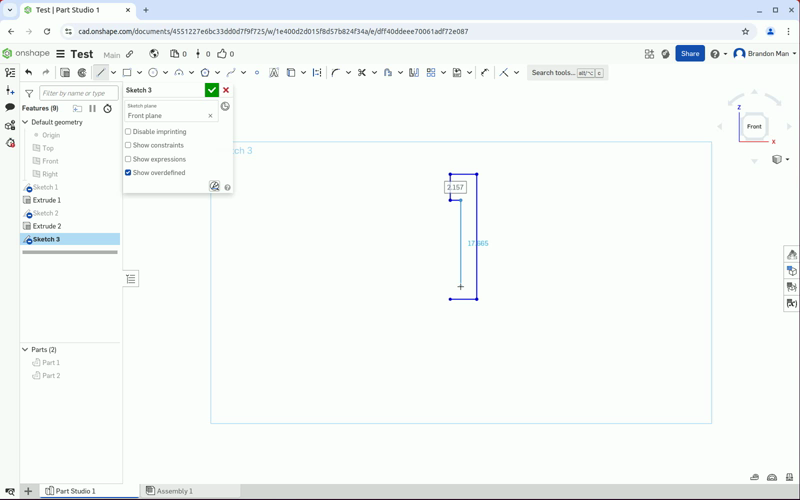
click(460, 286)
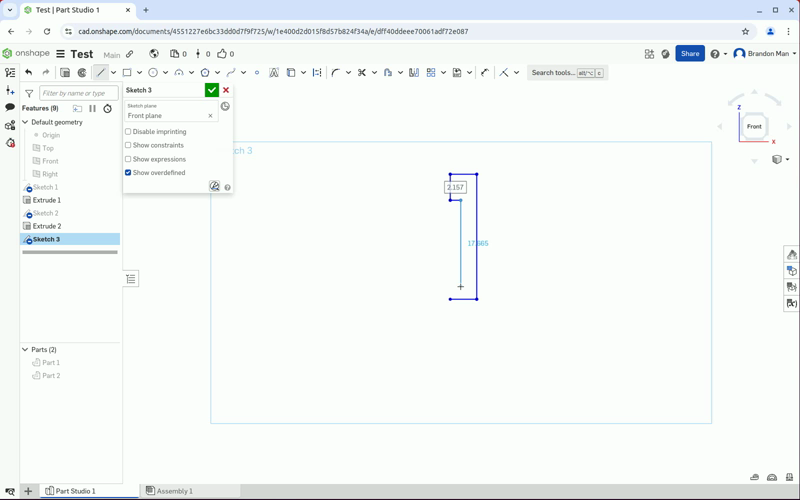
key_up(shift)
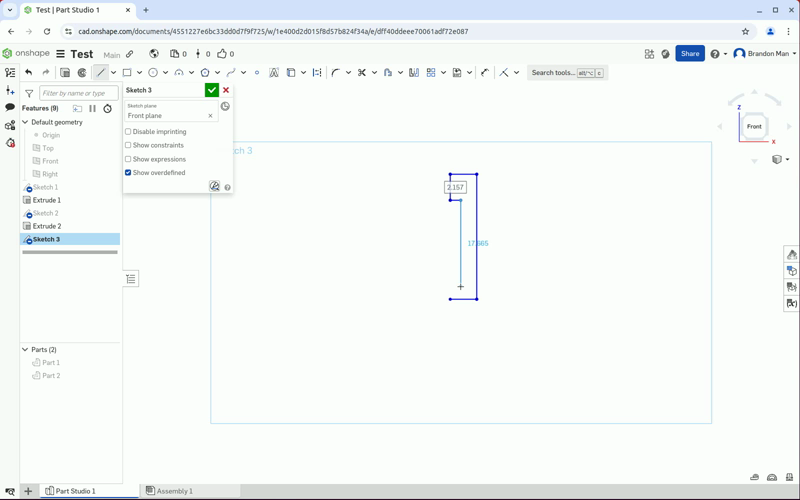
key_down(shift)
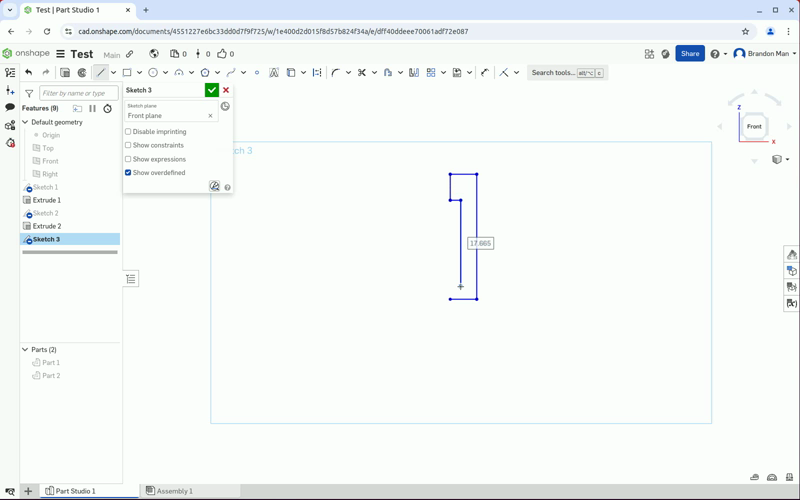
mouse_move(490, 286)
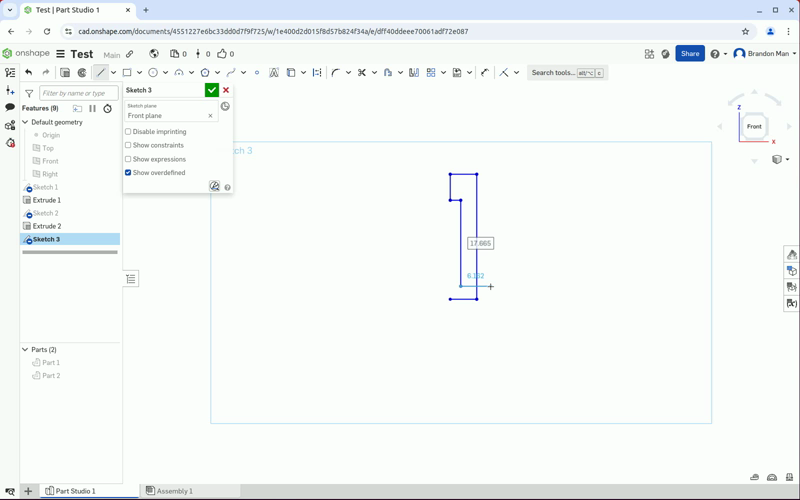
mouse_move(450, 286)
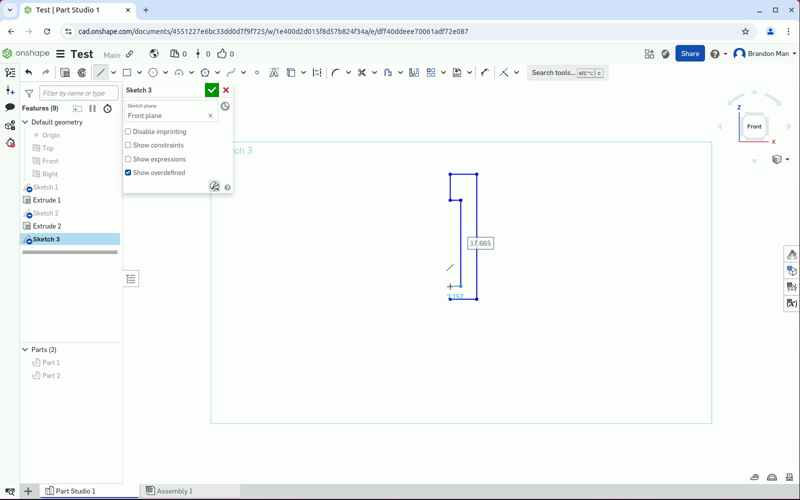
click(450, 286)
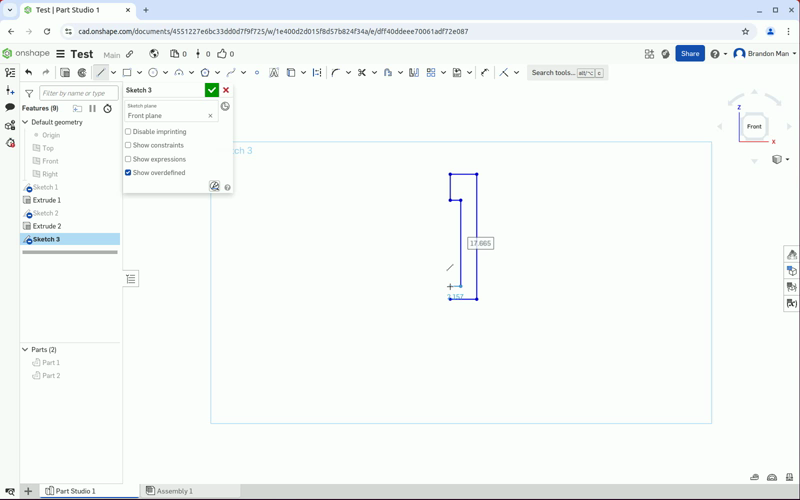
key_up(shift)
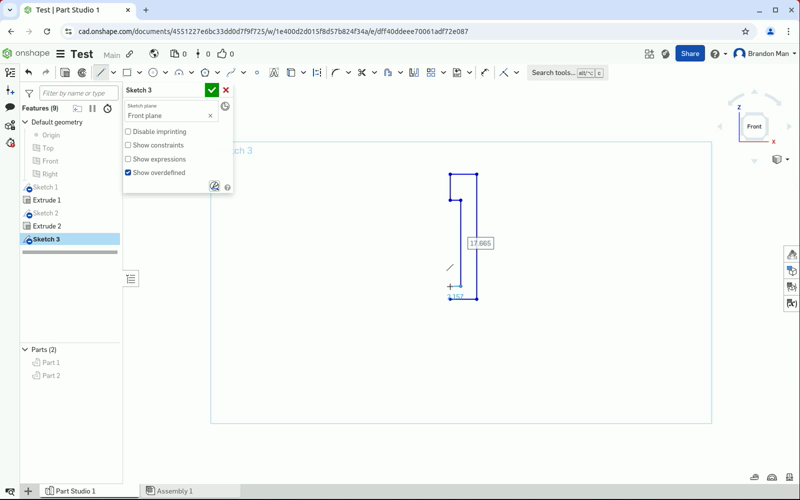
mouse_move(480, 286)
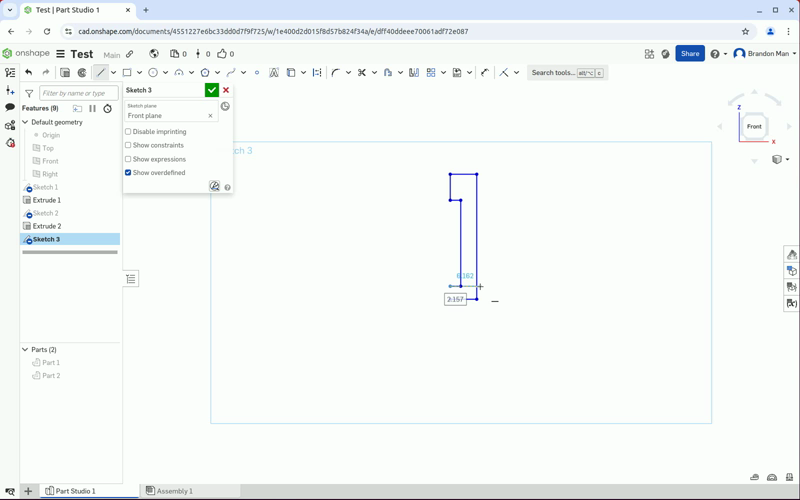
key_down(shift)
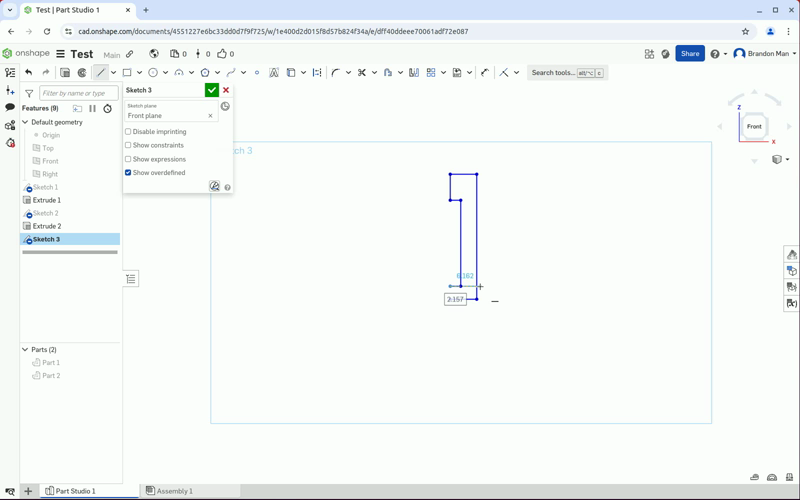
mouse_move(450, 299)
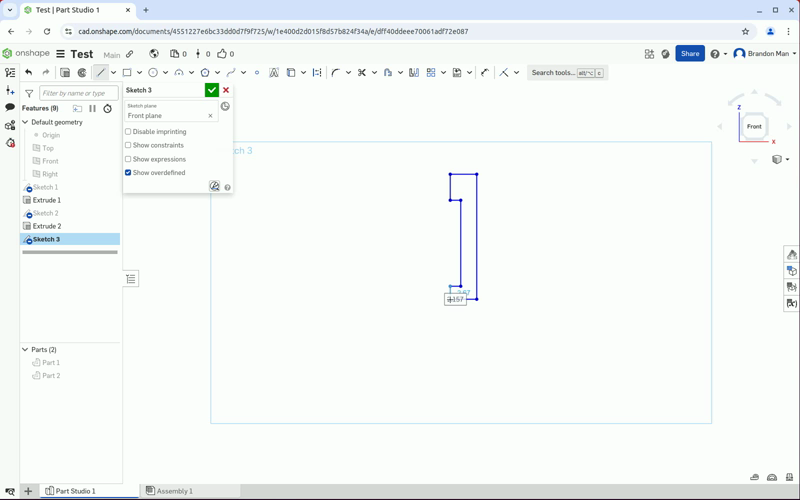
key_up(shift)
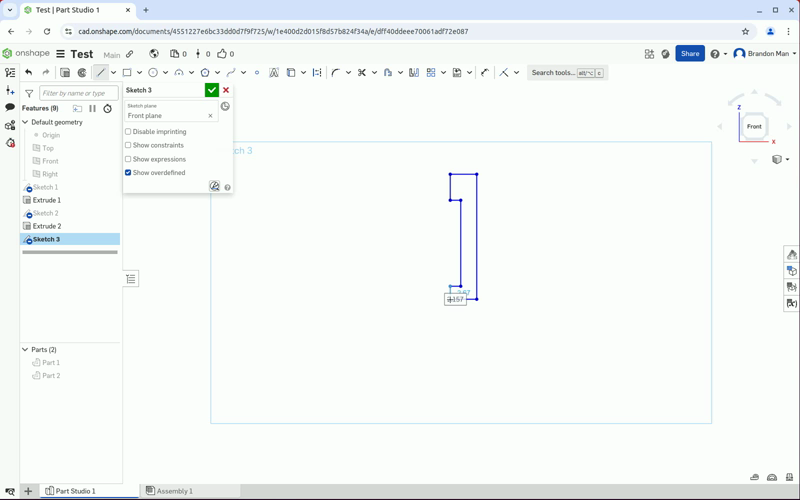
click(450, 299)
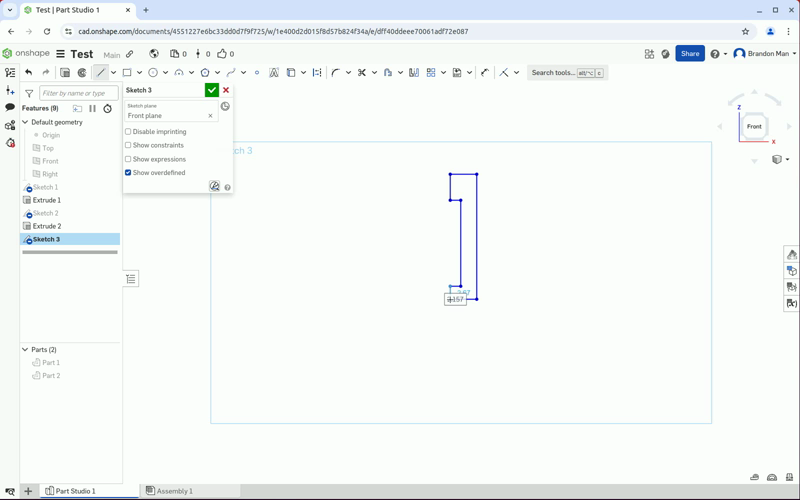
key(esc)
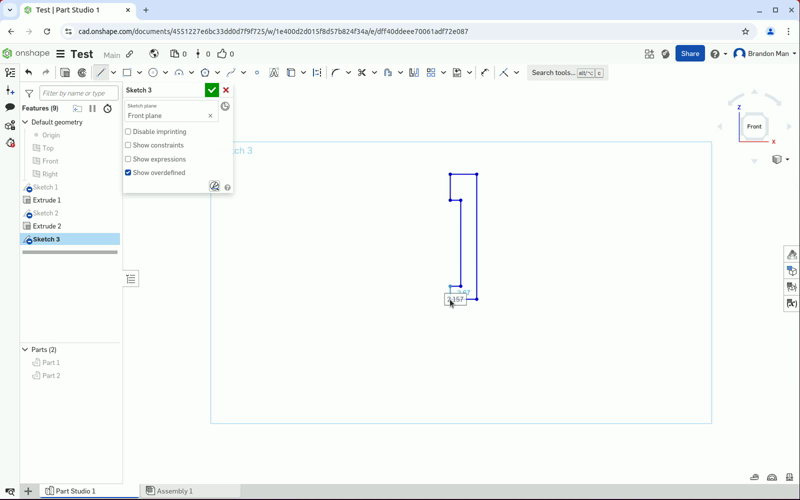
mouse_move(470, 292)
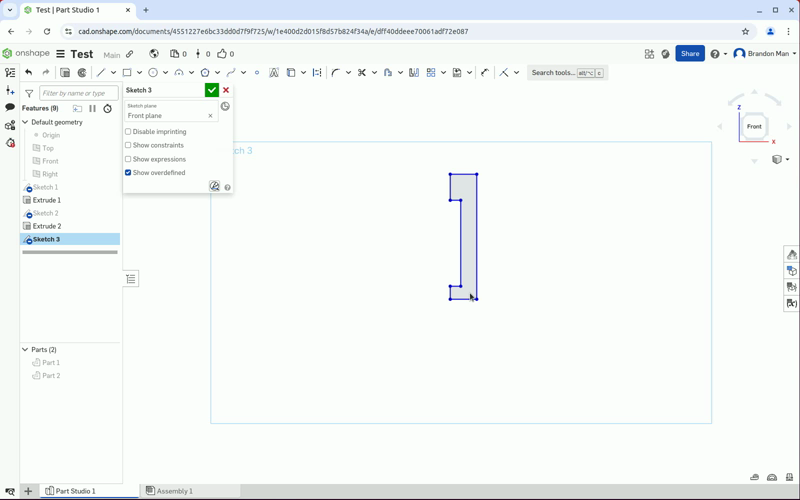
click(470, 292)
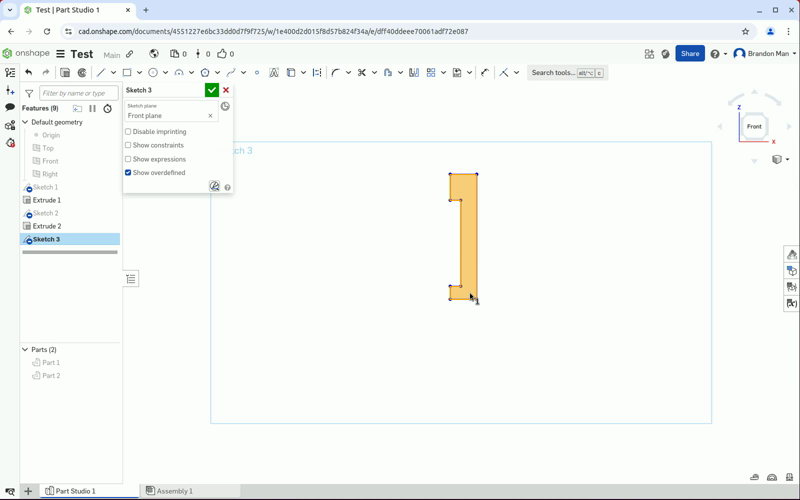
mouse_move(73, 352)
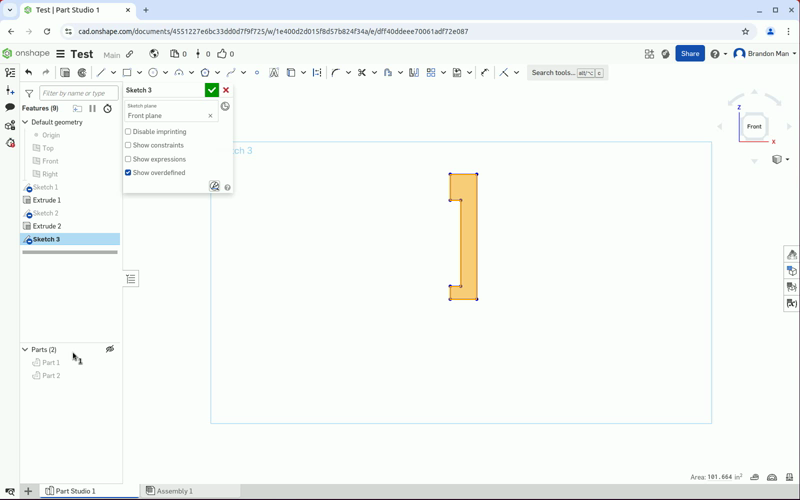
key(shift+y)
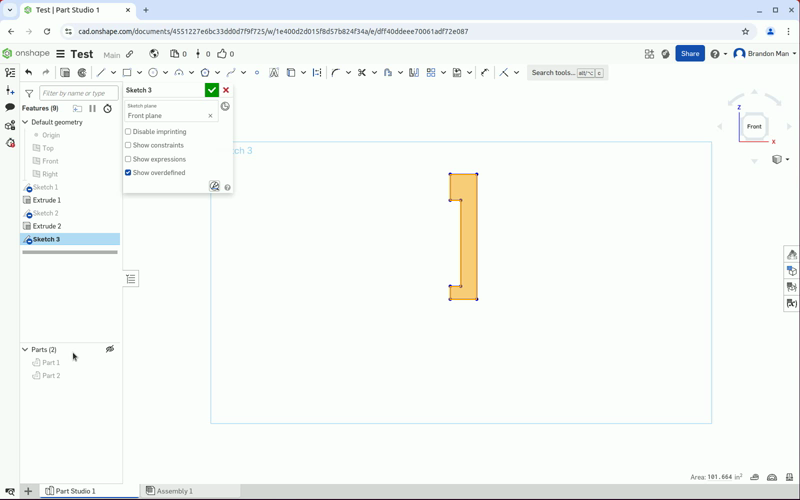
key(shift+e)
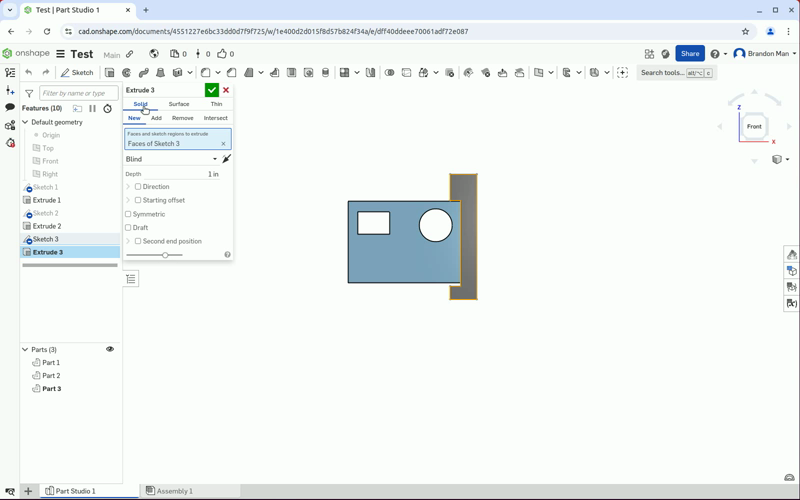
mouse_move(143, 106)
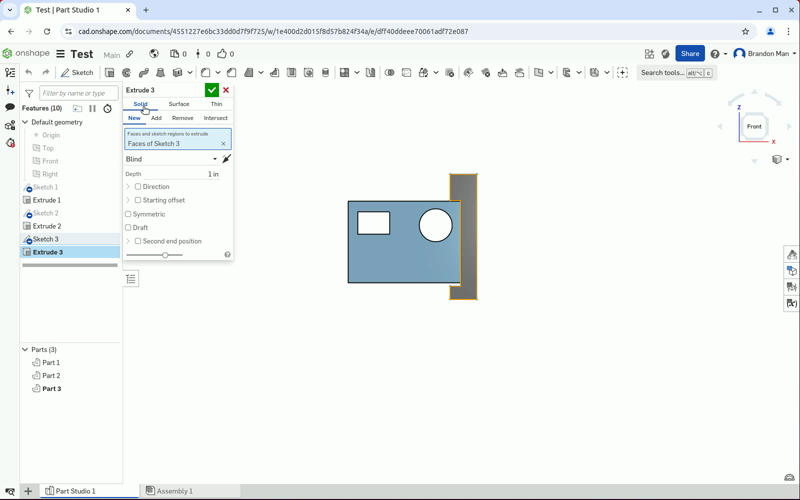
click(143, 106)
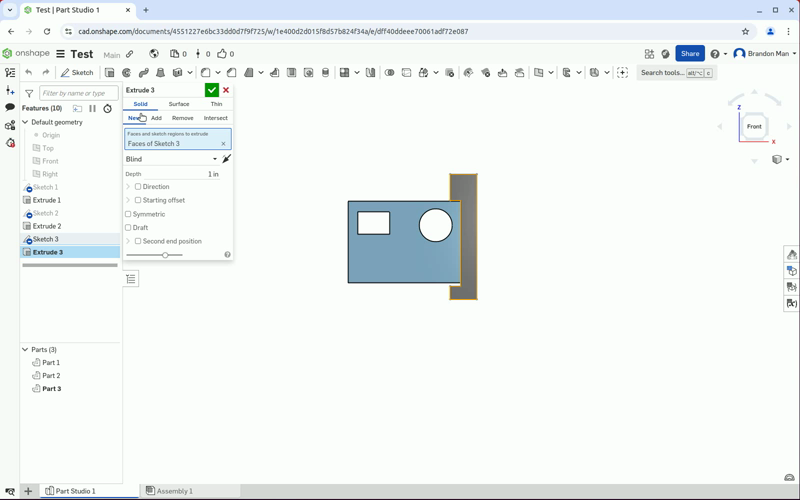
mouse_move(137, 120)
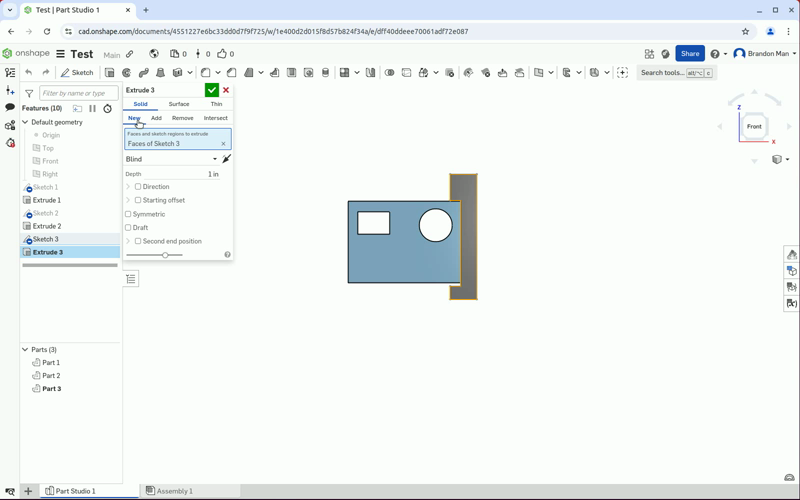
click(137, 120)
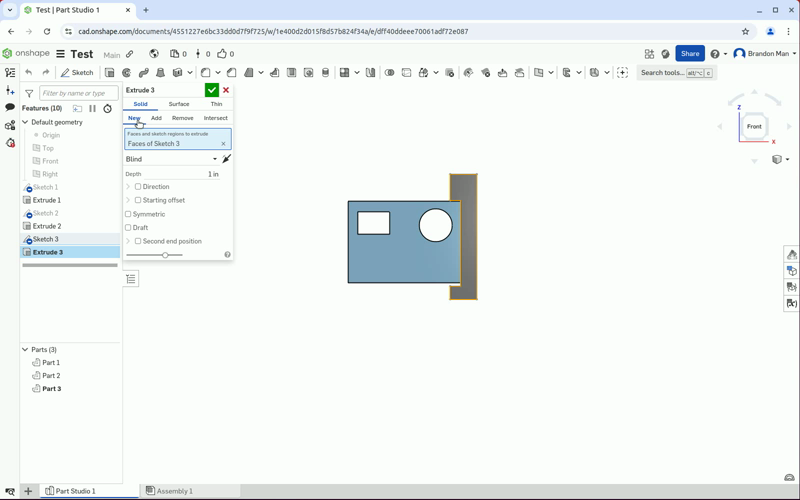
key(tab, 4)
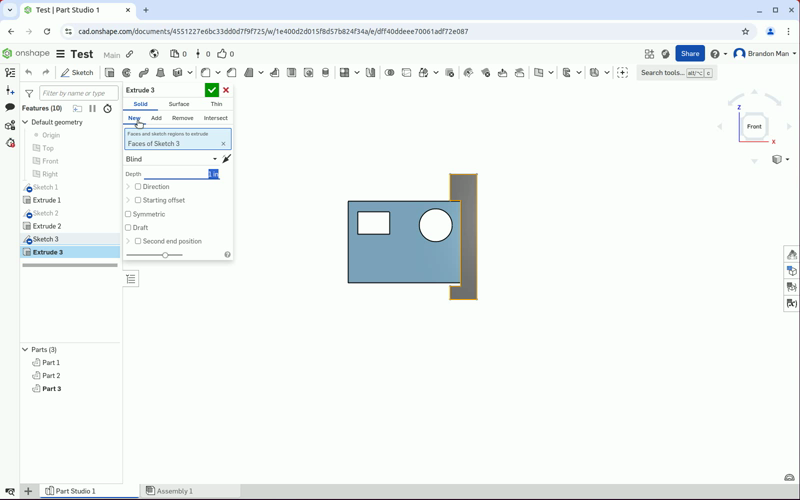
text(7.703)
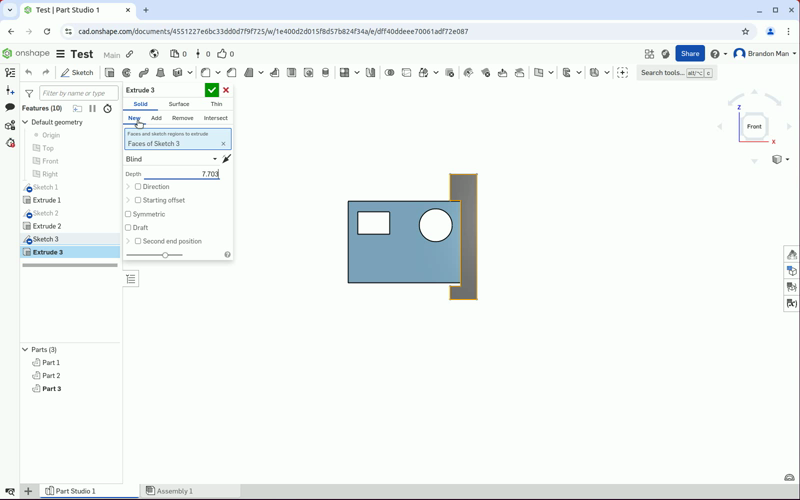
key(enter)
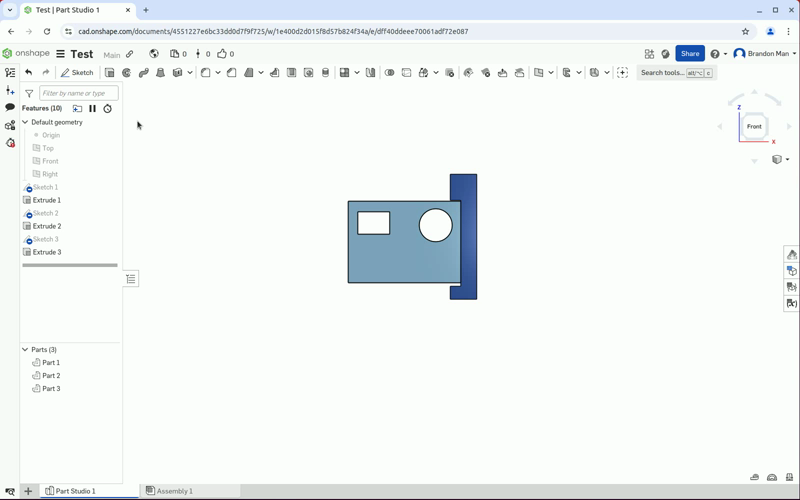
key(shift+h)
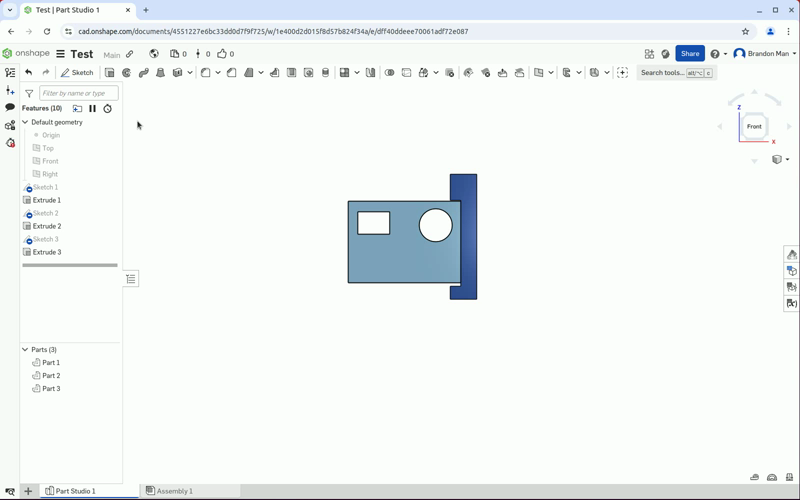
key(shift+h)
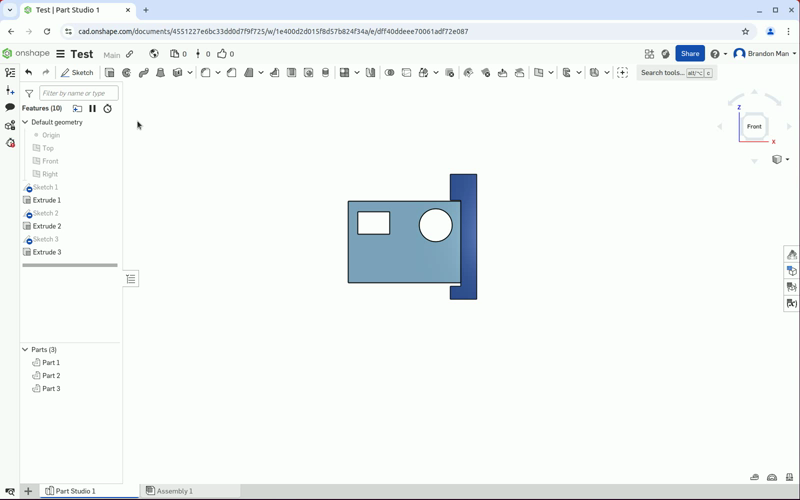
mouse_move(73, 189)
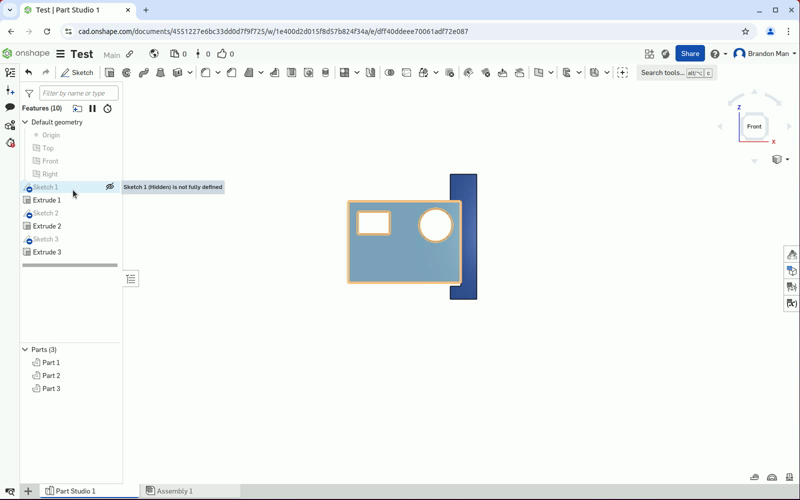
click(73, 189)
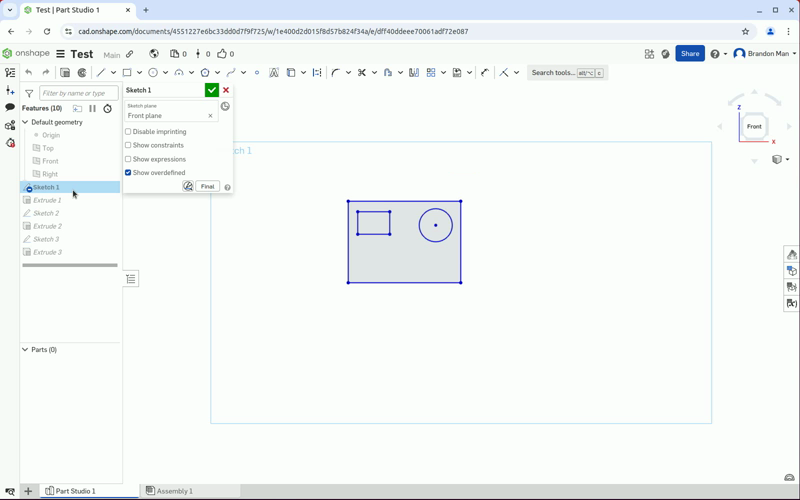
mouse_move(229, 92)
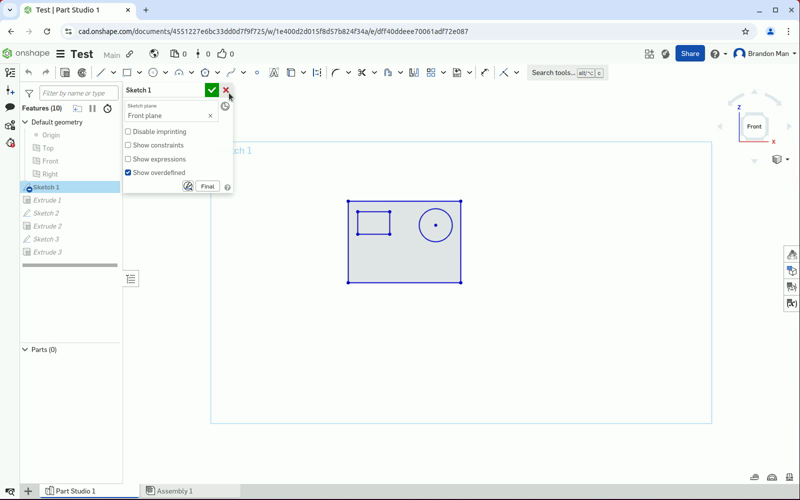
click(229, 92)
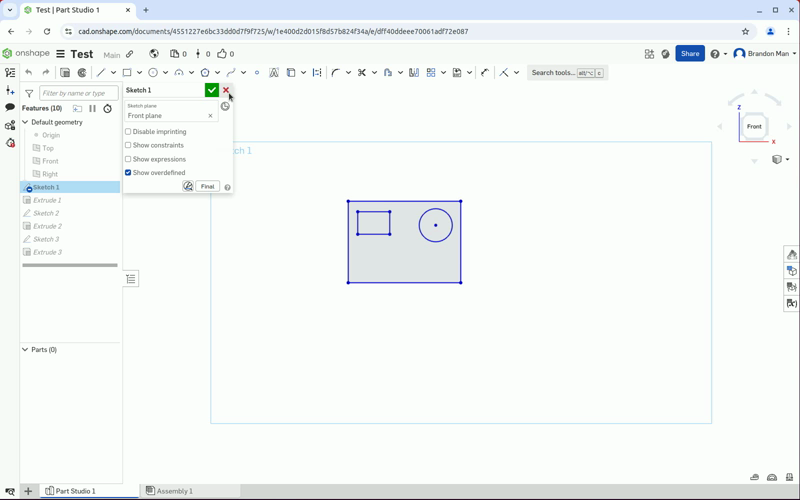
mouse_move(73, 352)
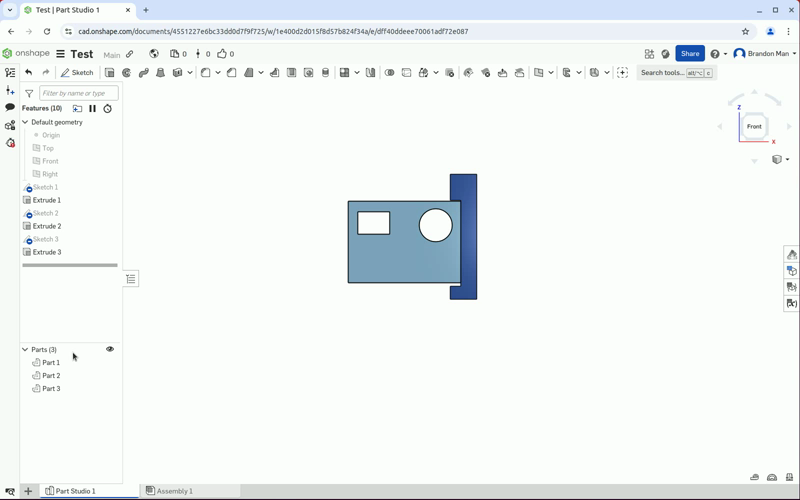
key(y)
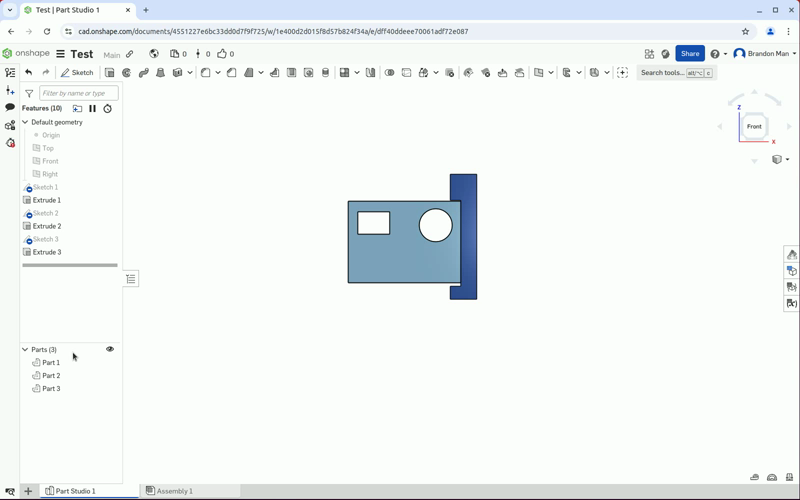
key(shift+p)
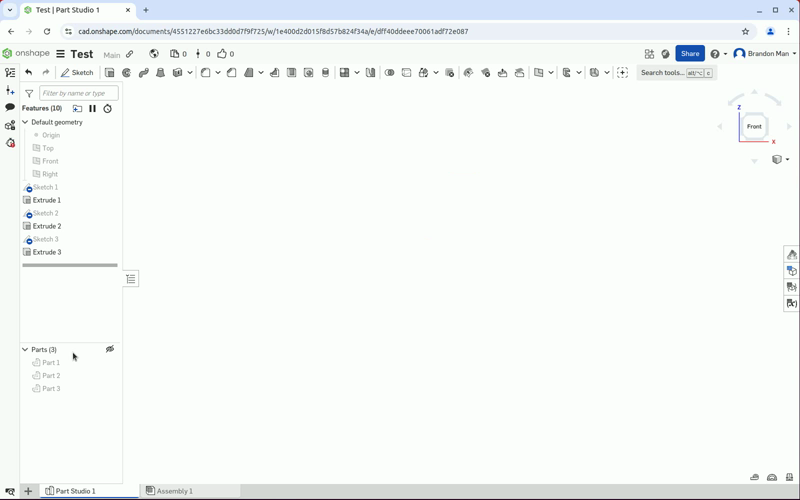
key(space)
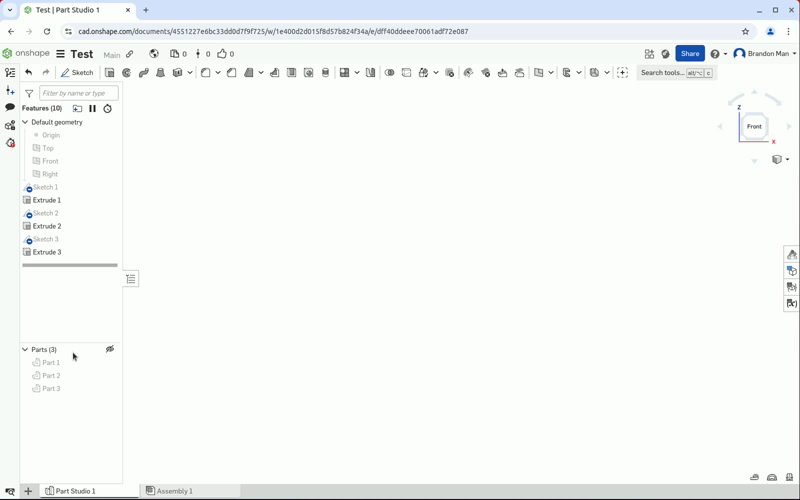
key_down(shift)
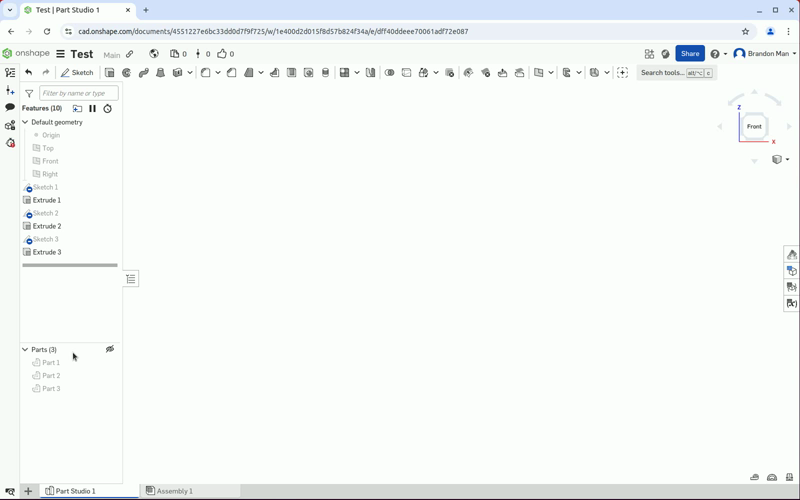
key(left)
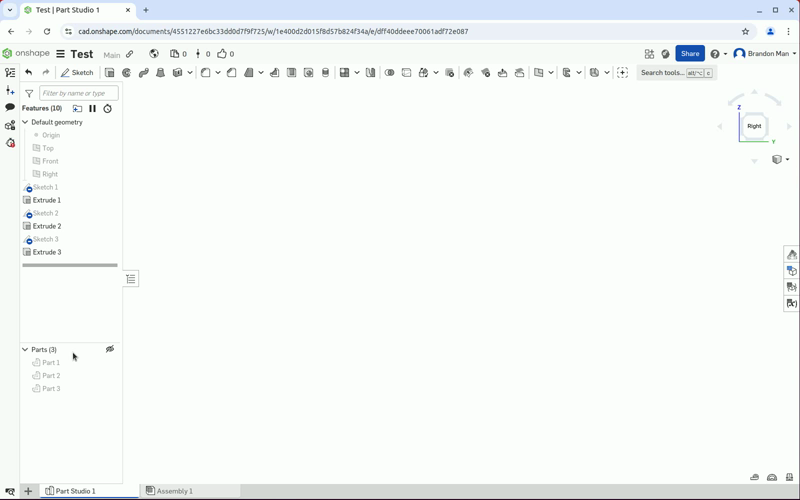
key_up(shift)
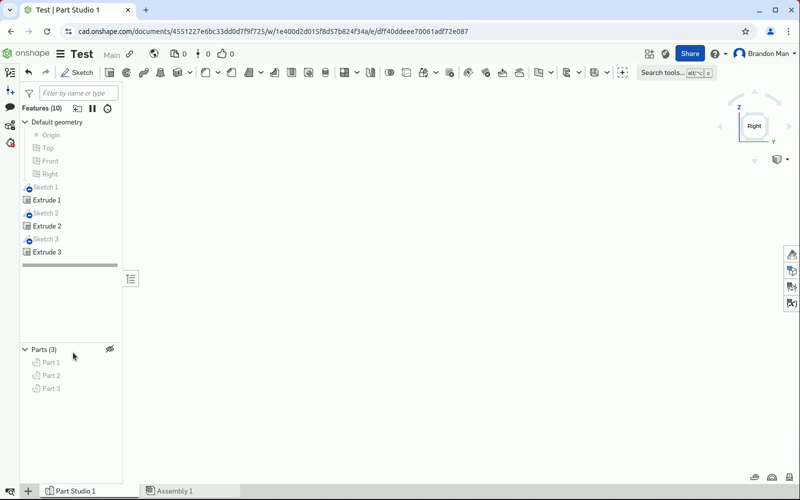
mouse_move(73, 352)
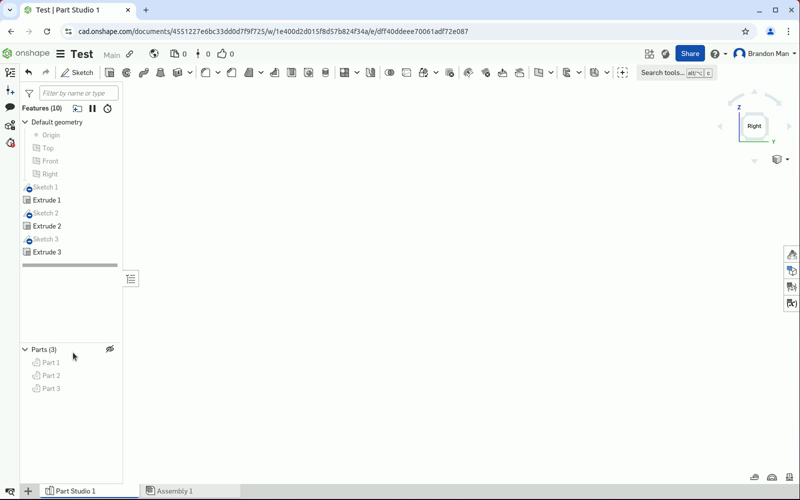
key(shift+y)
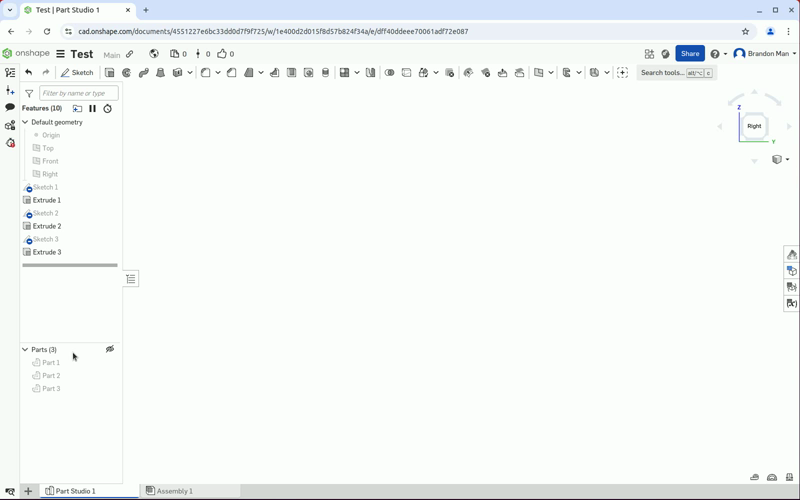
key(shift+s)
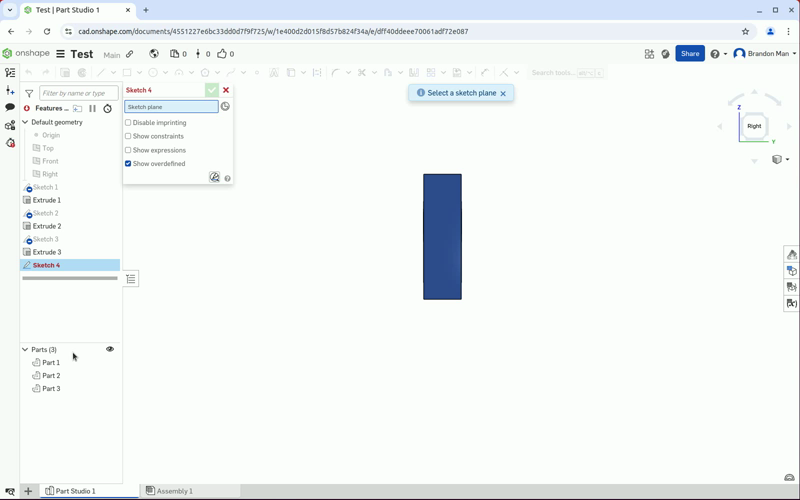
mouse_move(73, 176)
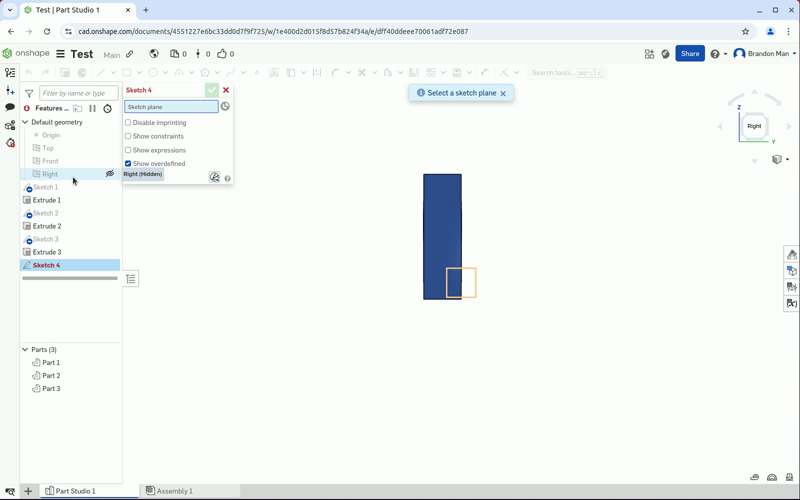
click(73, 176)
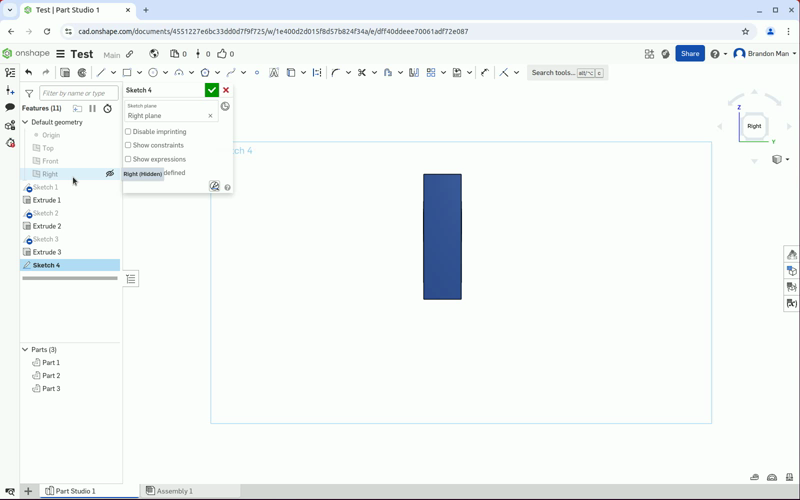
mouse_move(73, 352)
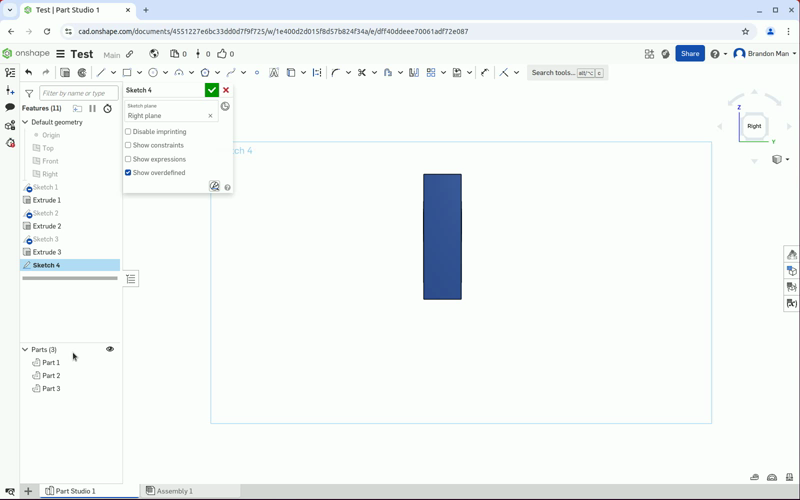
key(y)
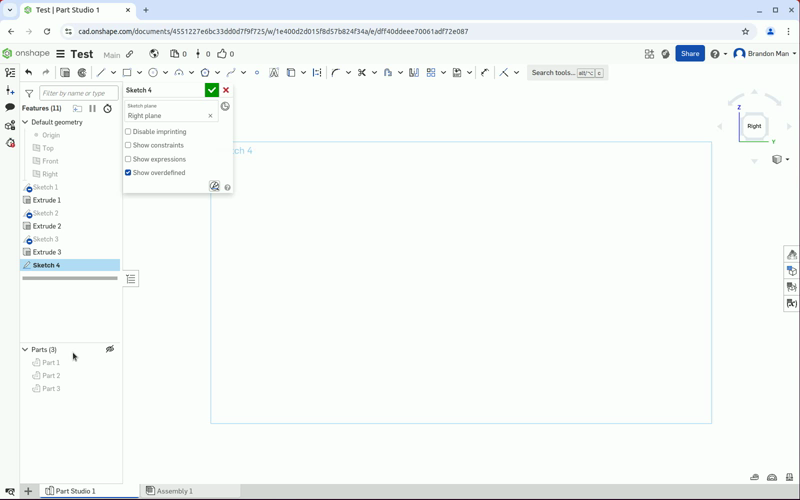
key(l)
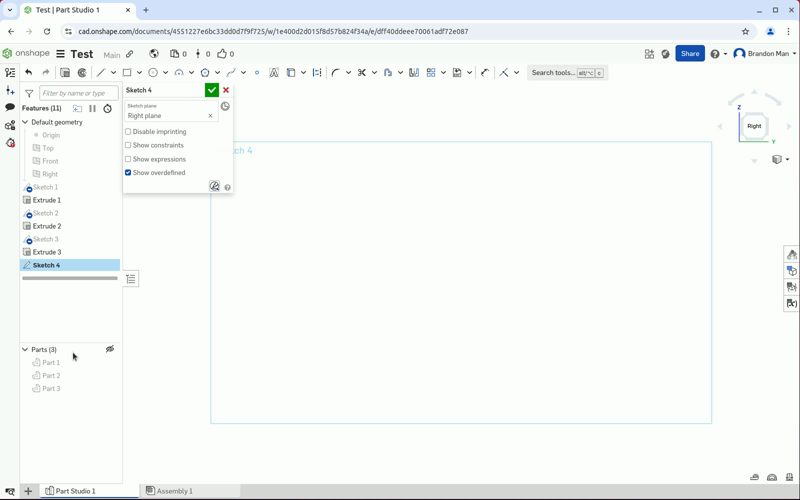
key_down(shift)
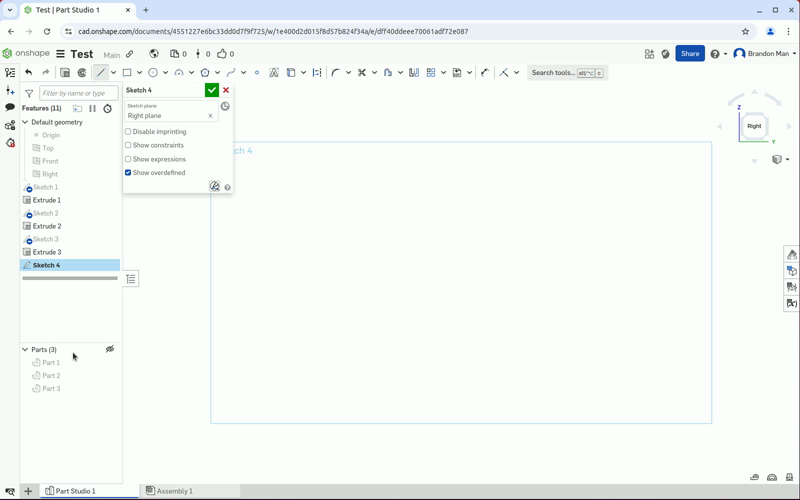
mouse_move(489, 299)
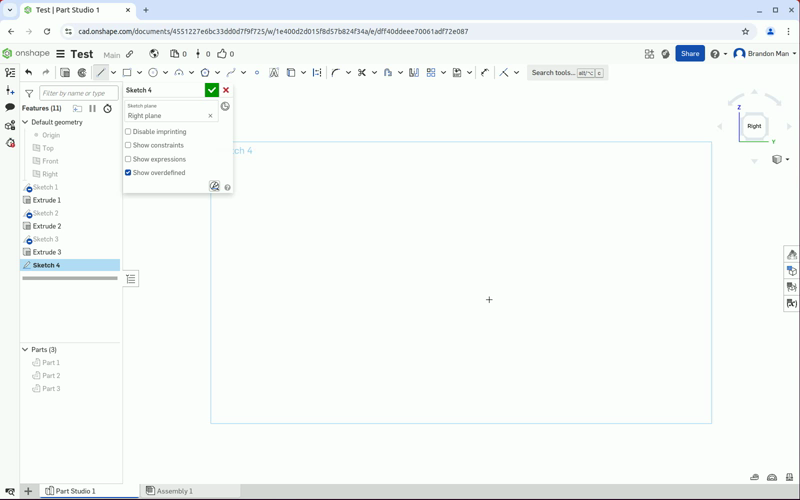
click(489, 299)
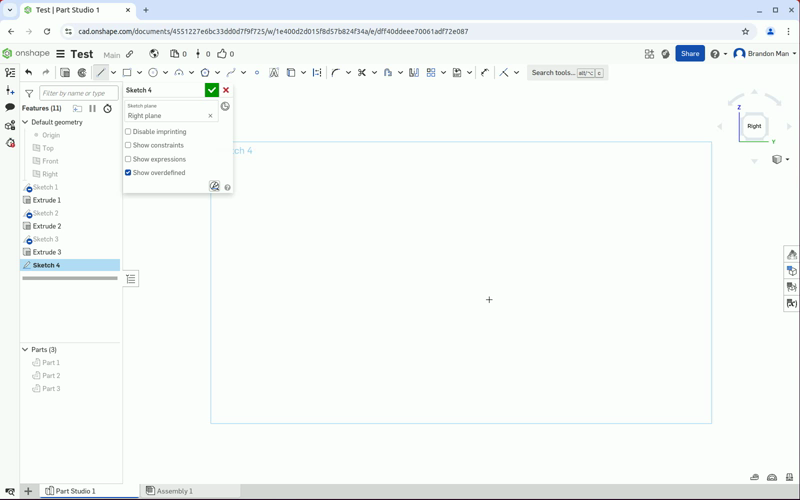
key_up(shift)
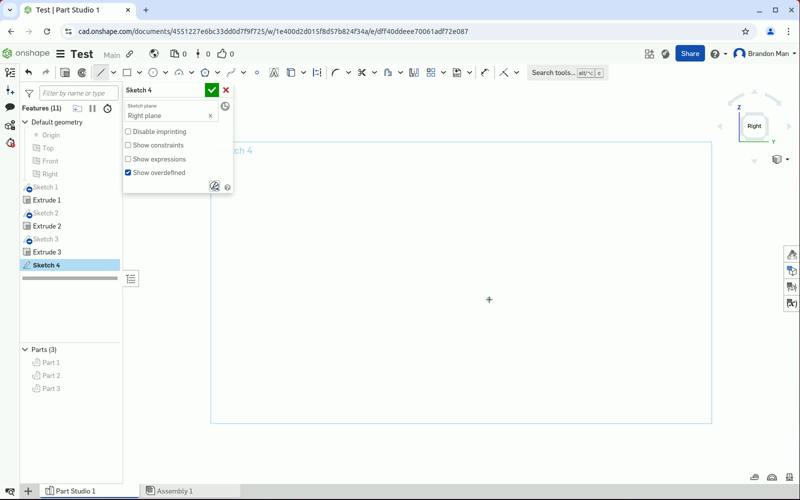
key_down(shift)
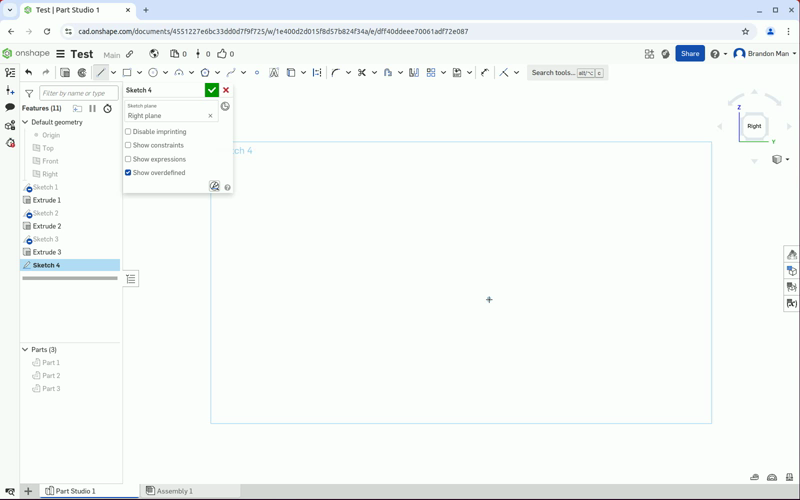
mouse_move(519, 299)
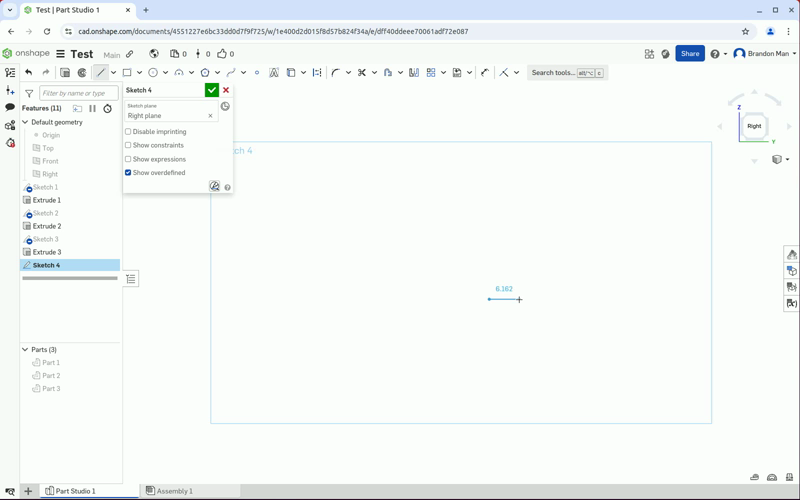
mouse_move(509, 299)
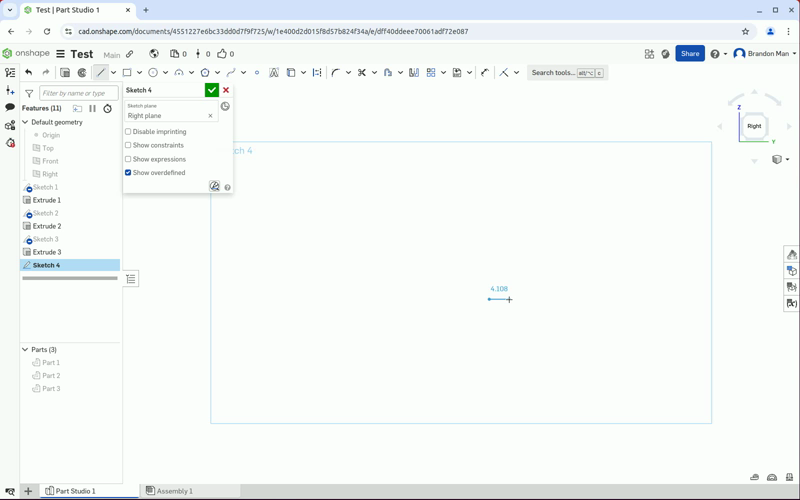
click(509, 299)
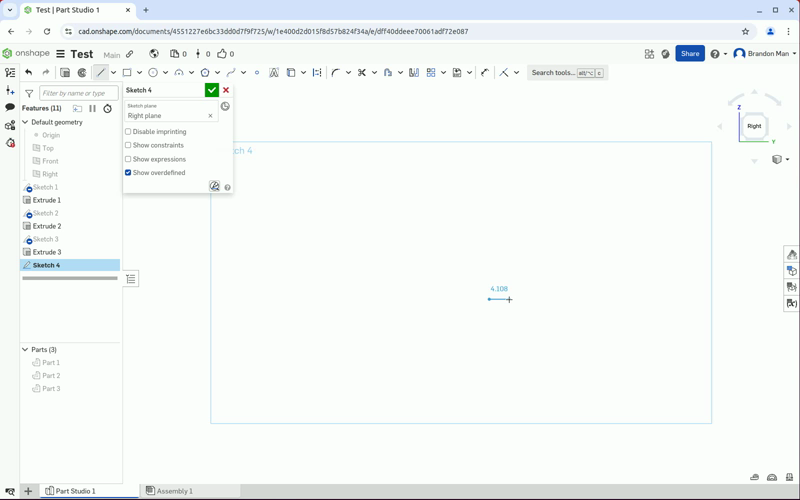
key_up(shift)
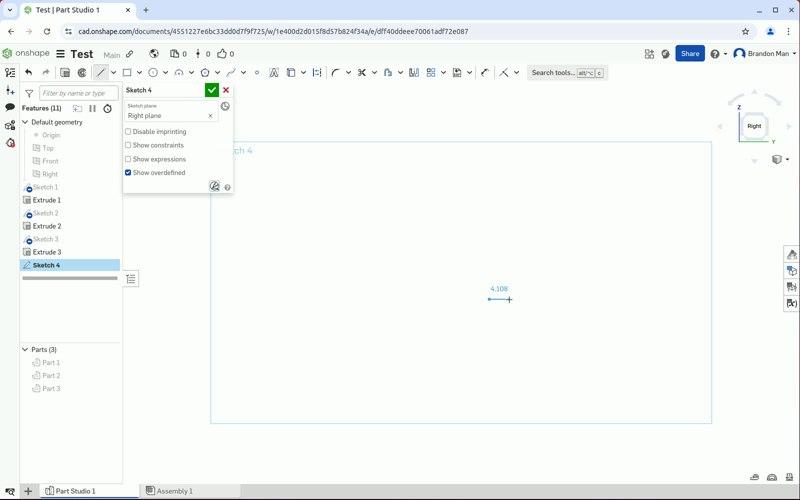
key_down(shift)
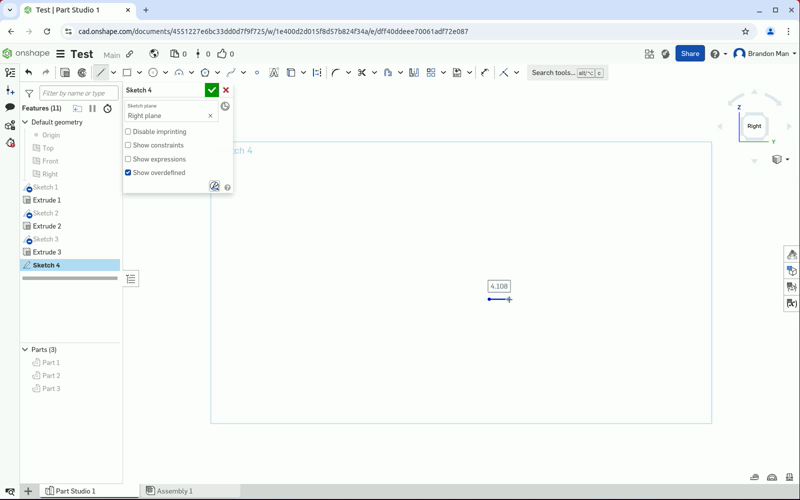
mouse_move(539, 299)
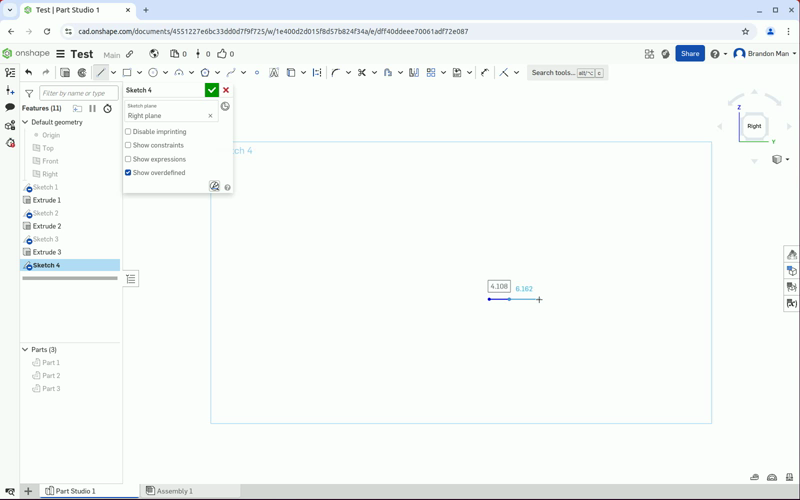
mouse_move(509, 276)
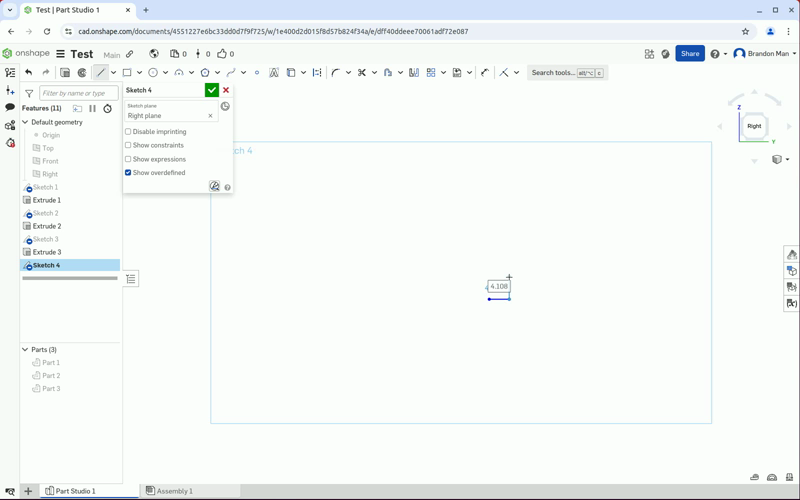
click(509, 276)
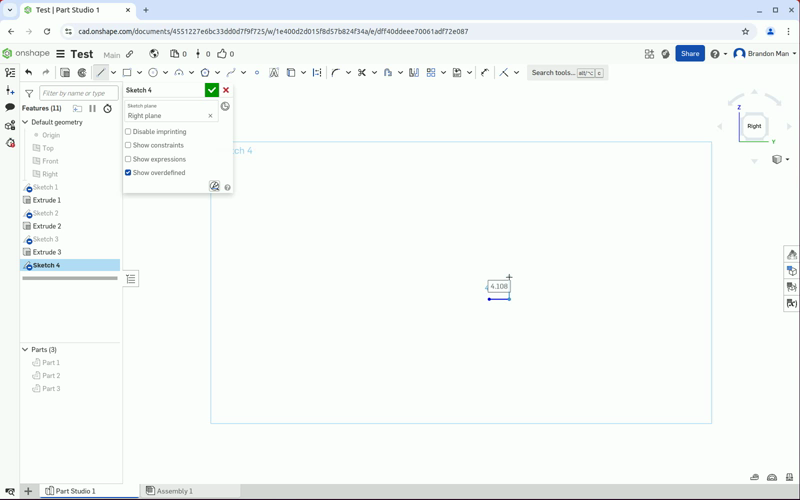
key_up(shift)
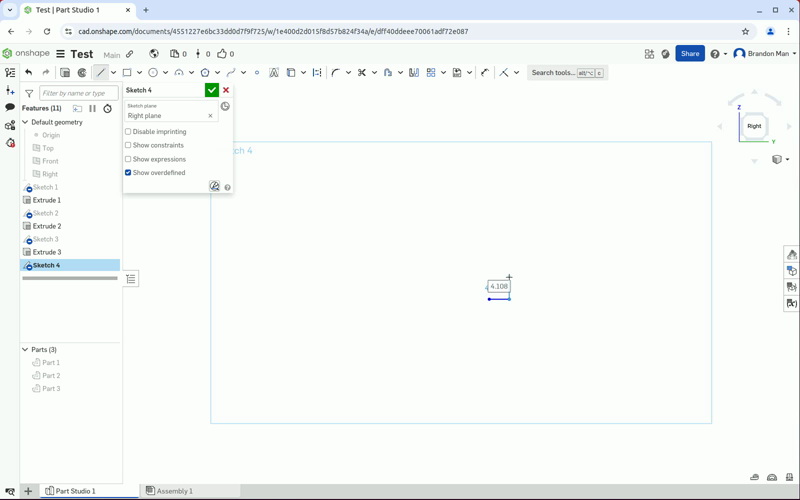
key_down(shift)
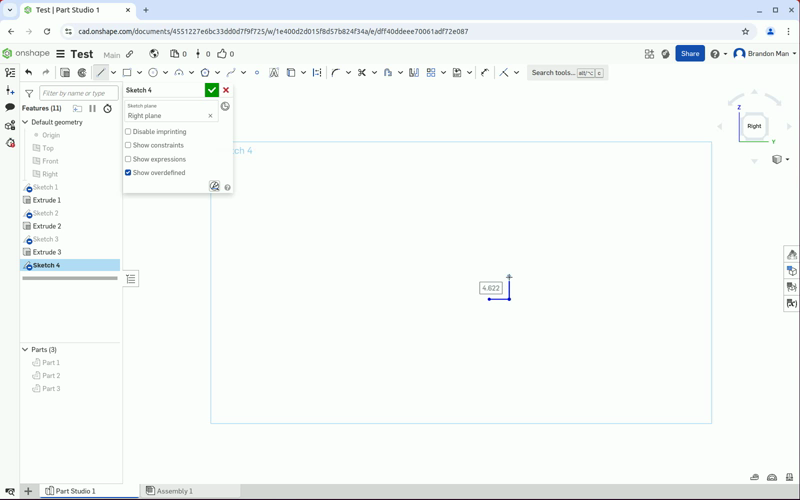
mouse_move(539, 276)
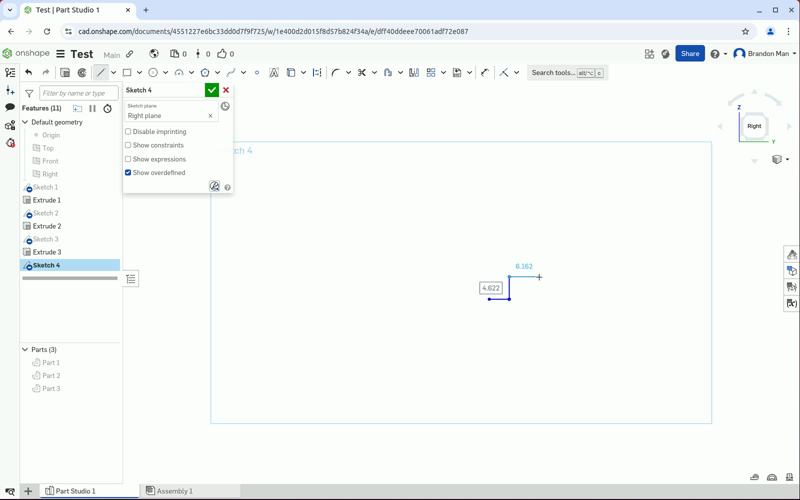
mouse_move(495, 276)
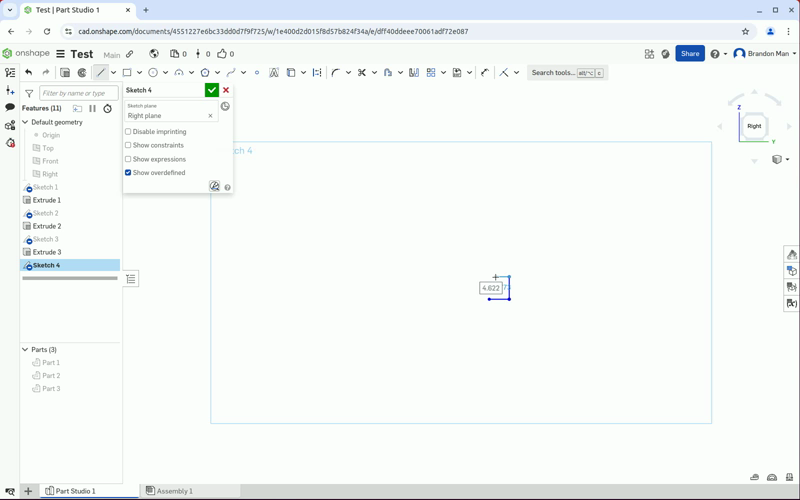
click(495, 276)
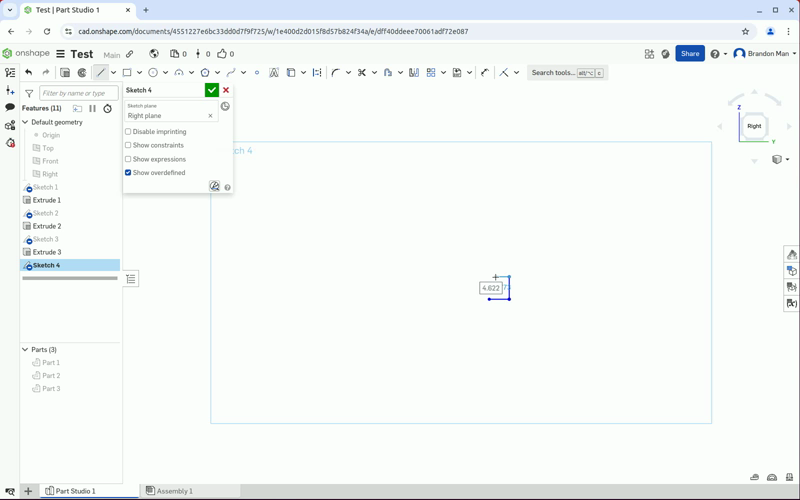
key_up(shift)
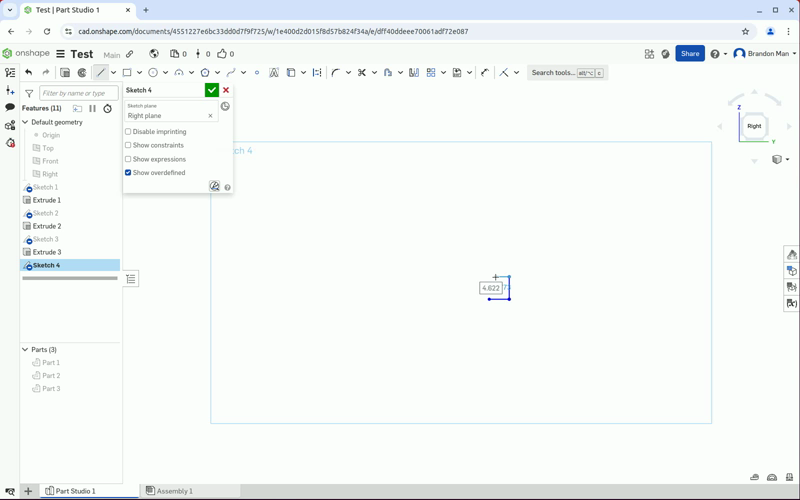
key_down(shift)
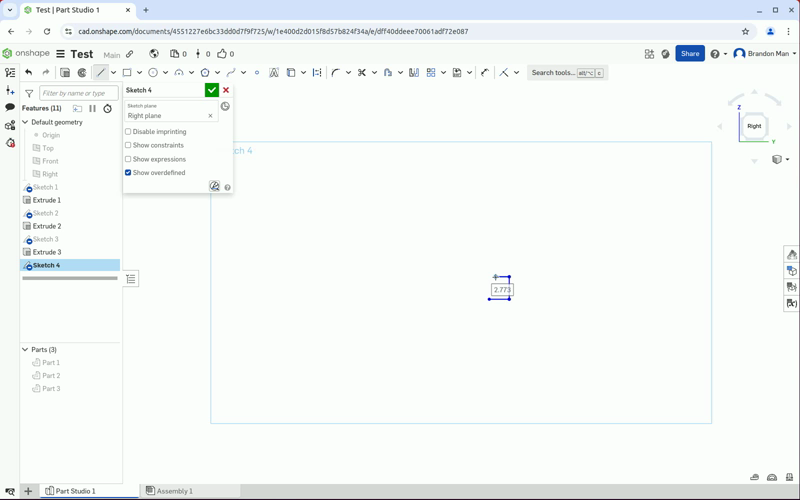
mouse_move(495, 199)
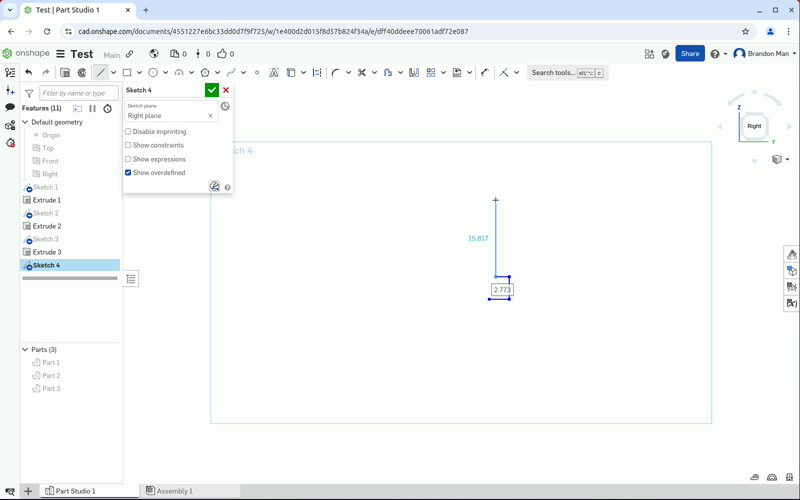
click(495, 199)
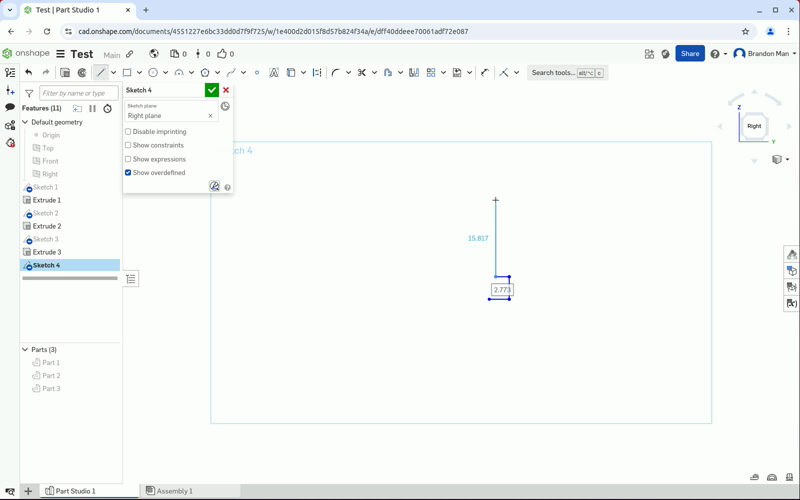
key_up(shift)
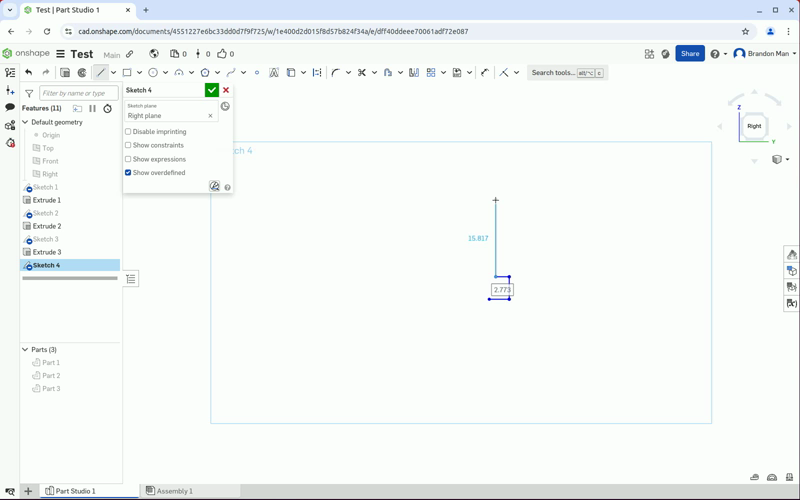
key_down(shift)
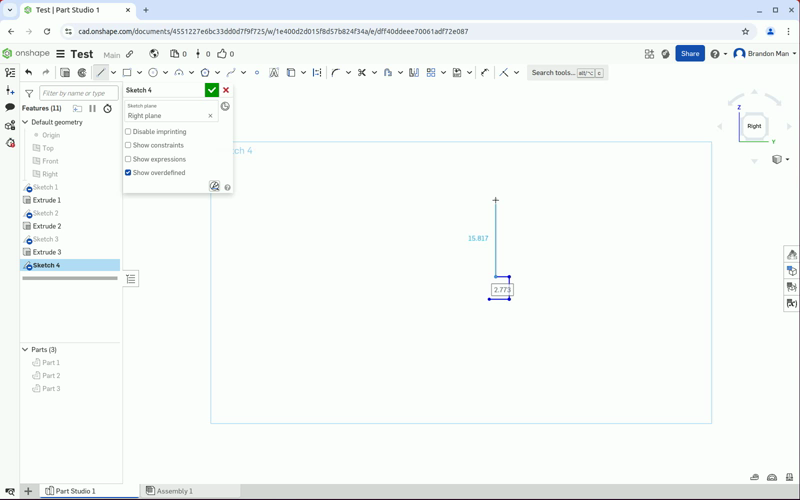
mouse_move(525, 199)
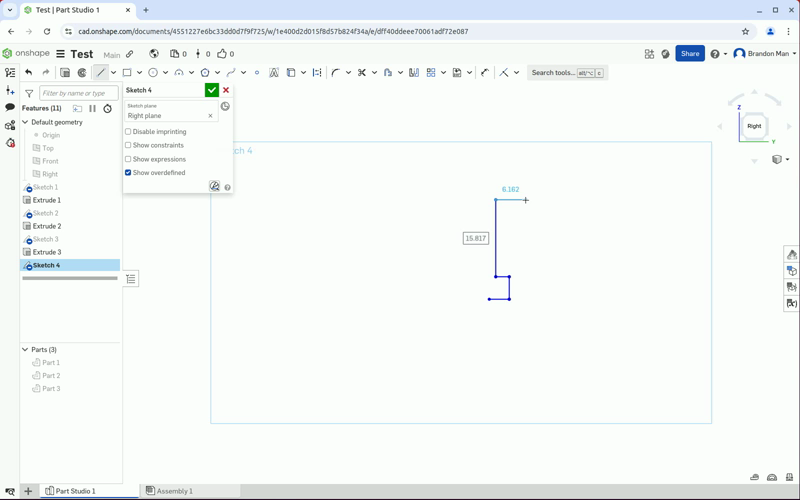
mouse_move(509, 199)
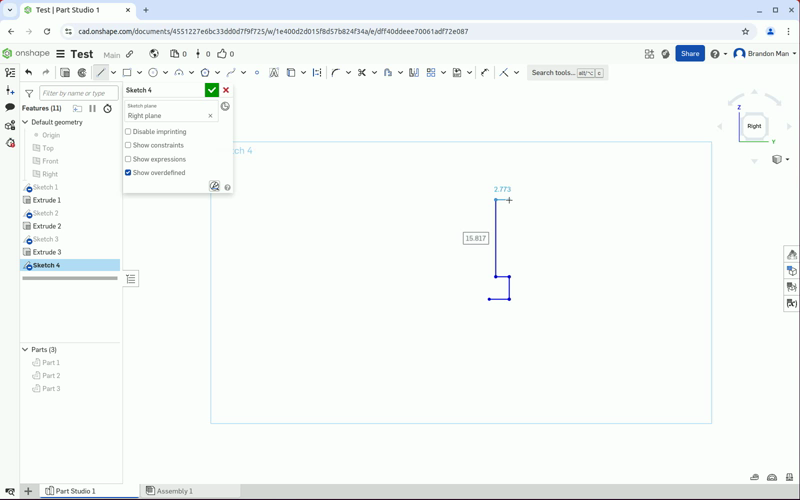
click(509, 199)
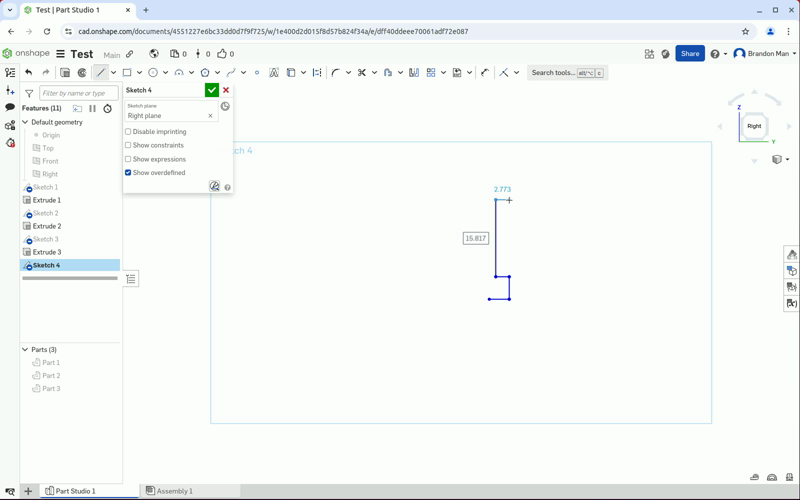
key_up(shift)
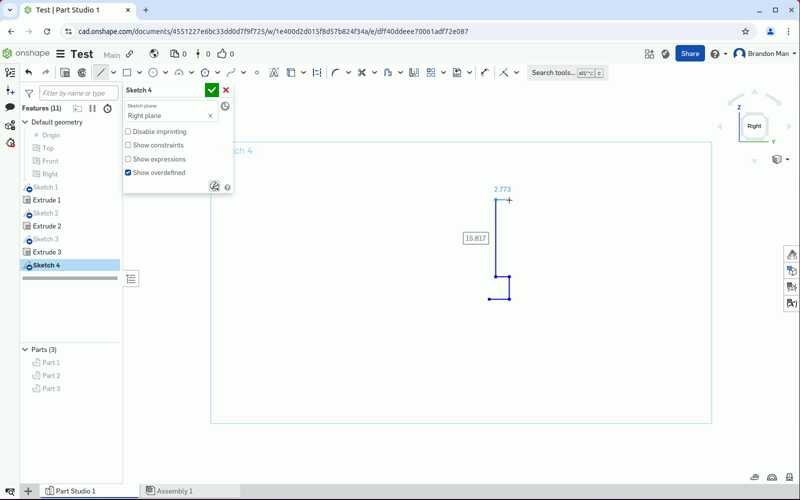
key_down(shift)
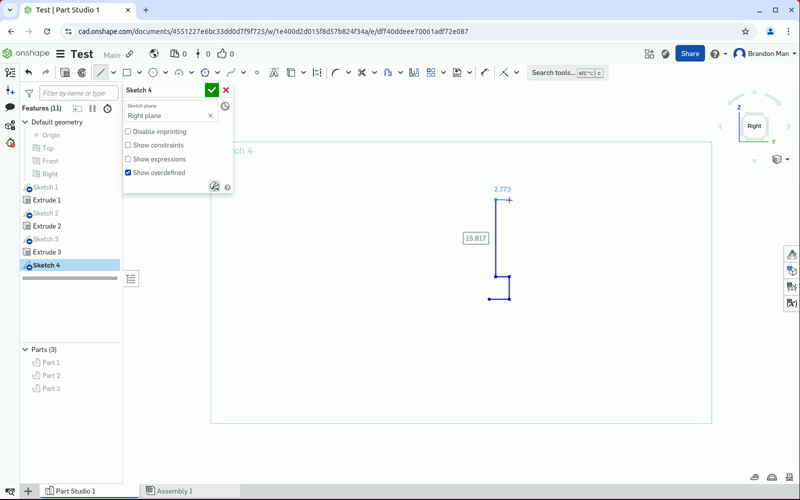
mouse_move(539, 199)
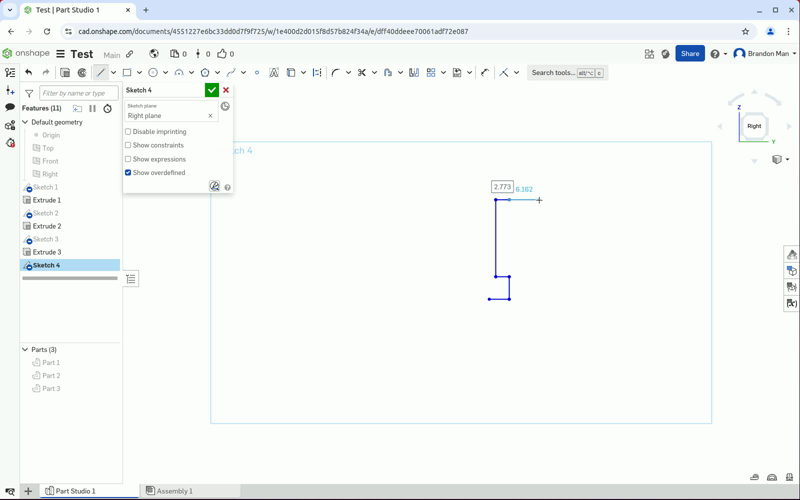
mouse_move(509, 172)
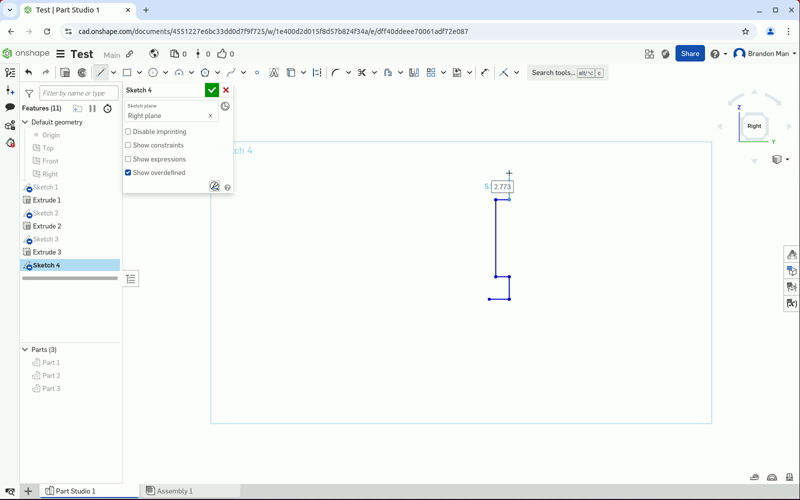
click(509, 172)
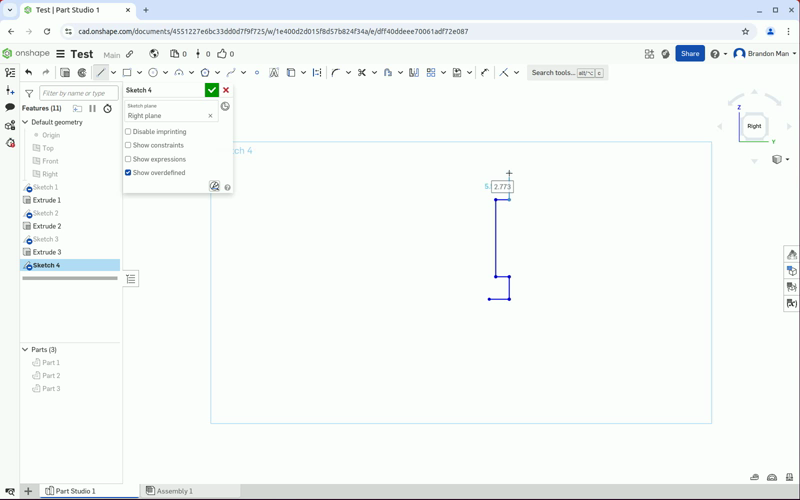
key_up(shift)
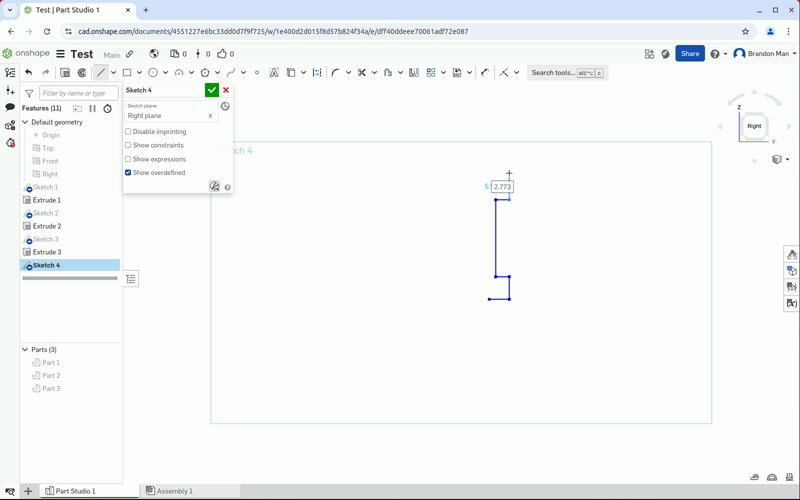
key_down(shift)
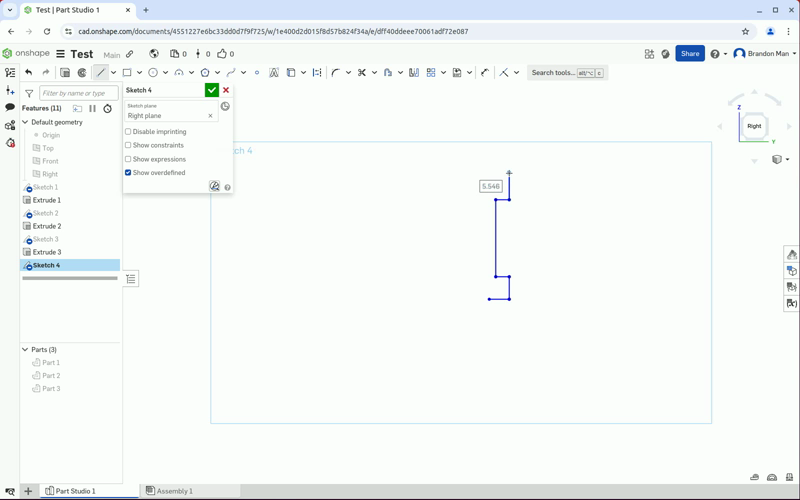
mouse_move(539, 172)
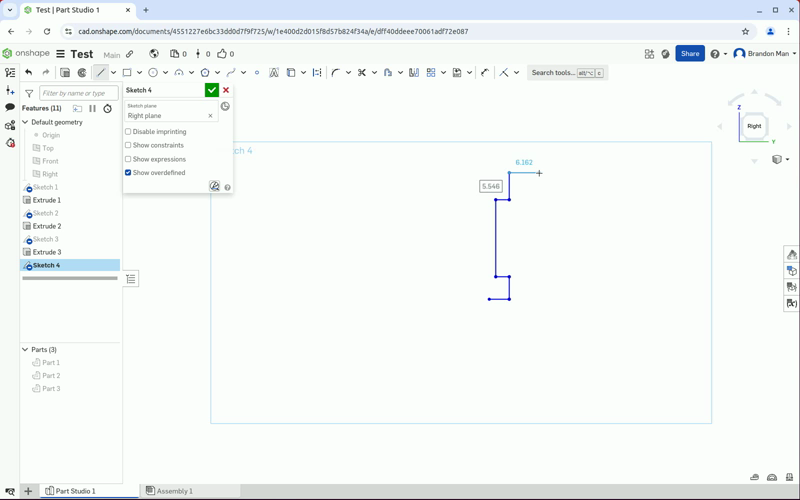
mouse_move(492, 172)
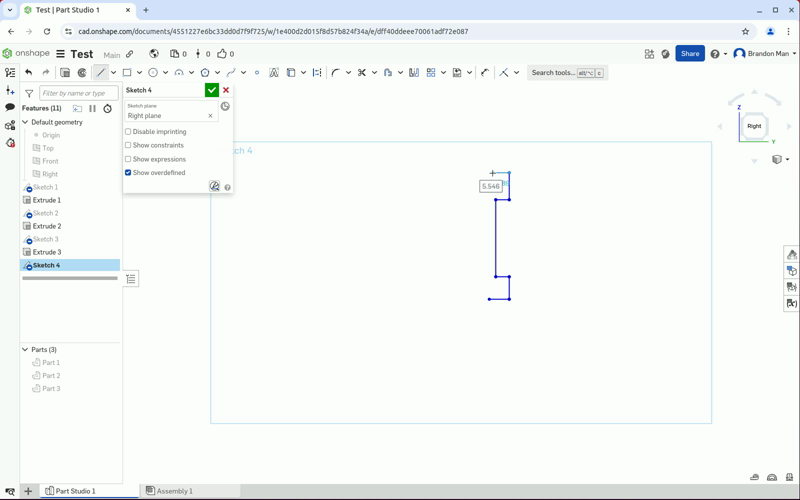
click(492, 172)
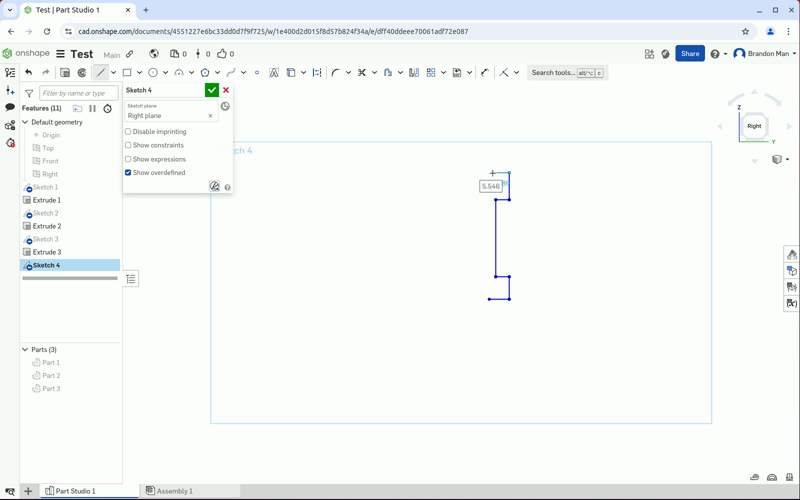
key_up(shift)
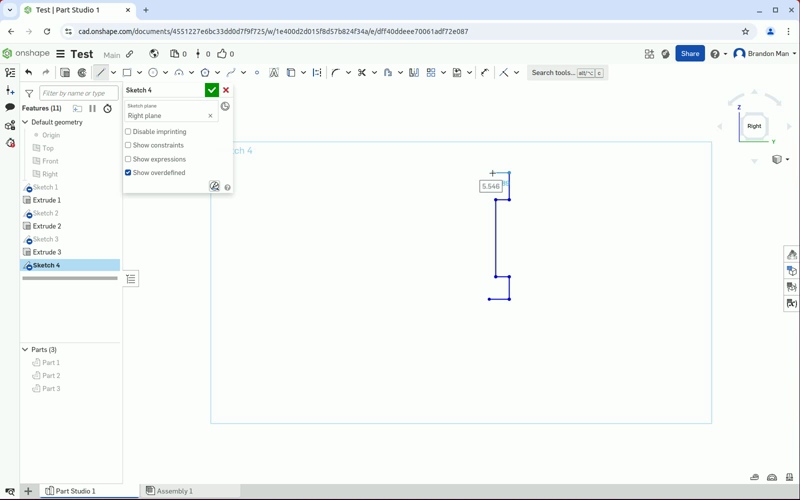
key_down(shift)
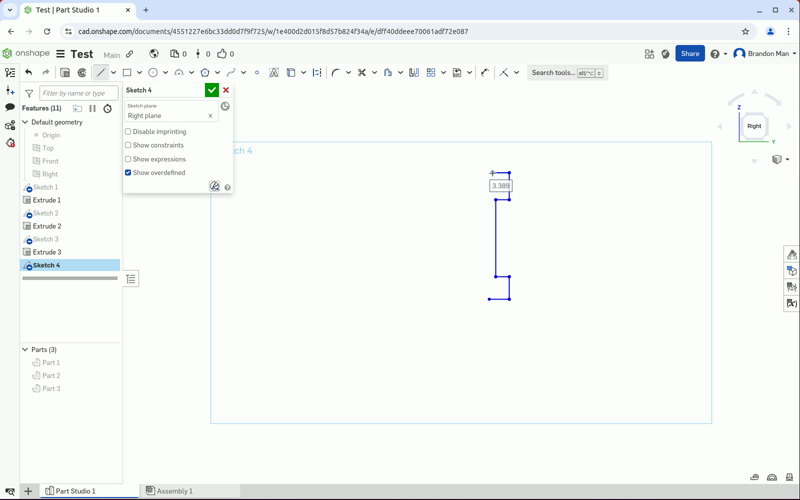
mouse_move(522, 172)
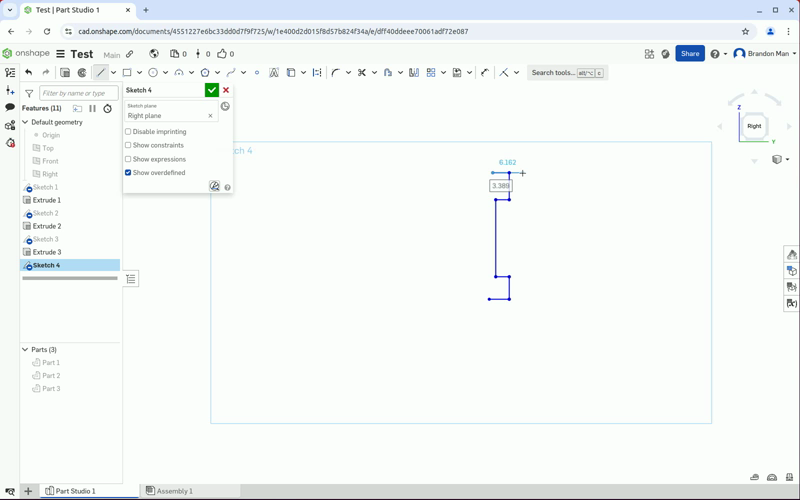
mouse_move(489, 172)
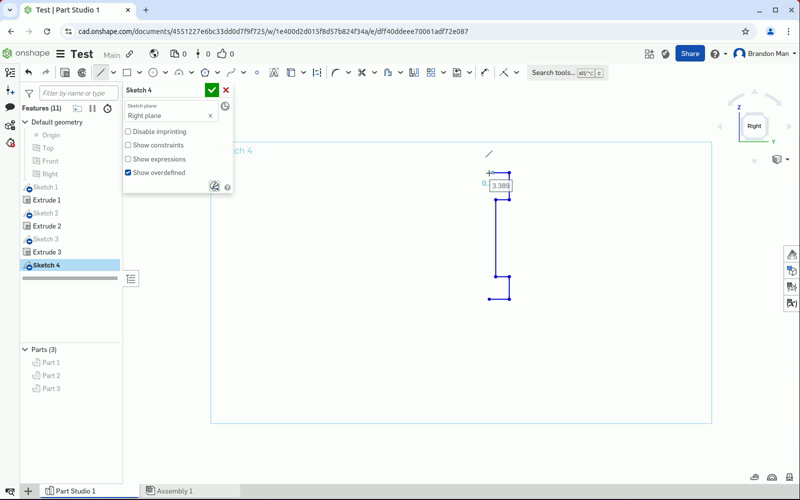
scroll(6)
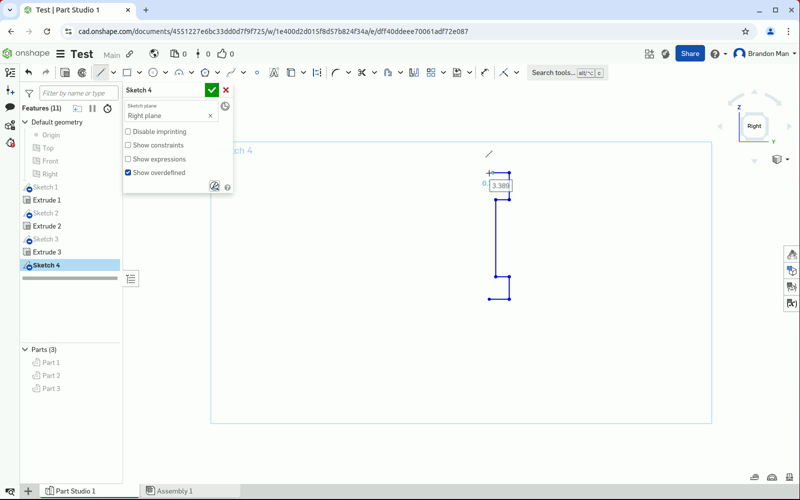
scroll(6)
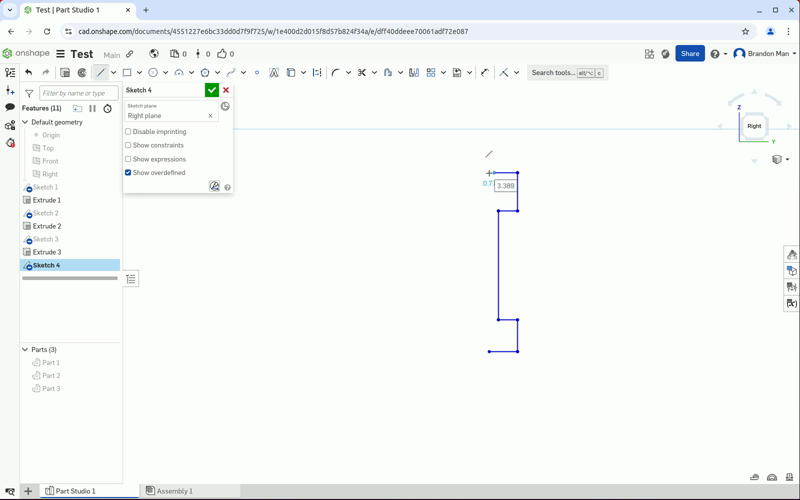
scroll(6)
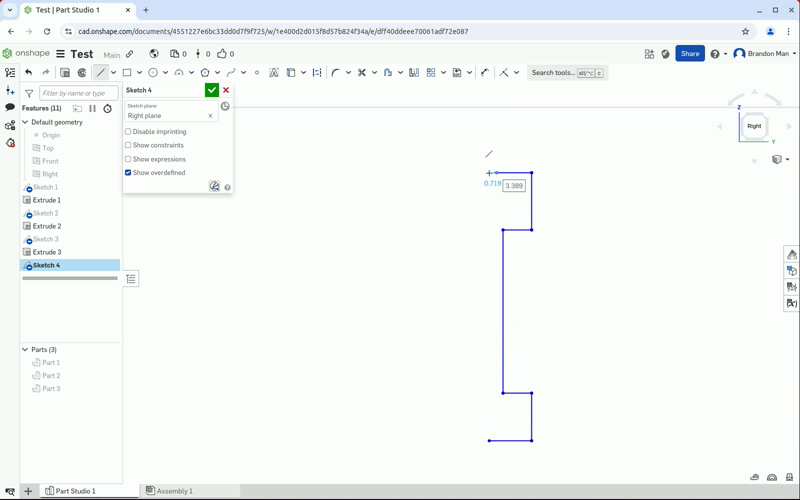
scroll(6)
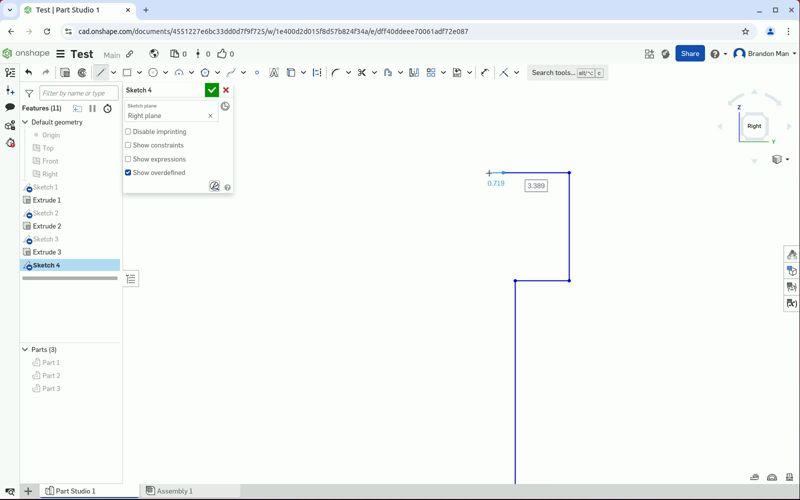
scroll(6)
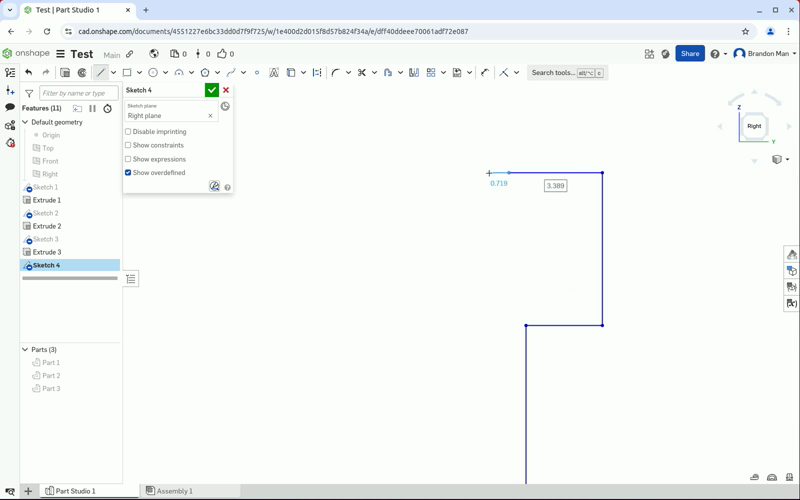
scroll(6)
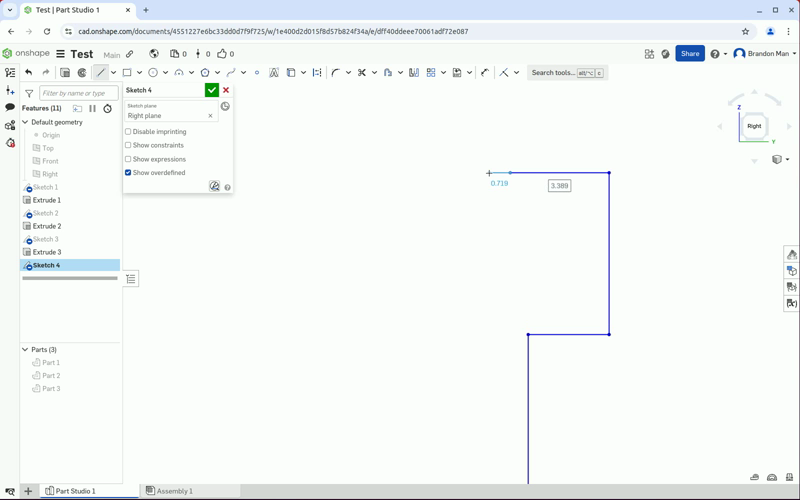
scroll(6)
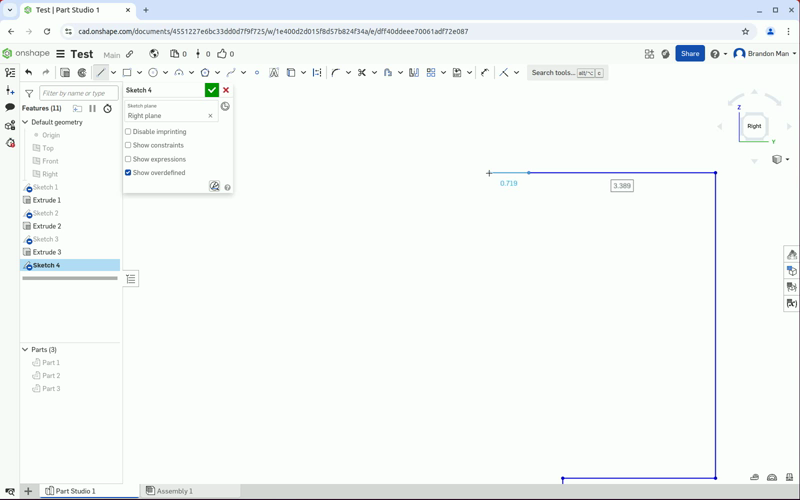
click(489, 172)
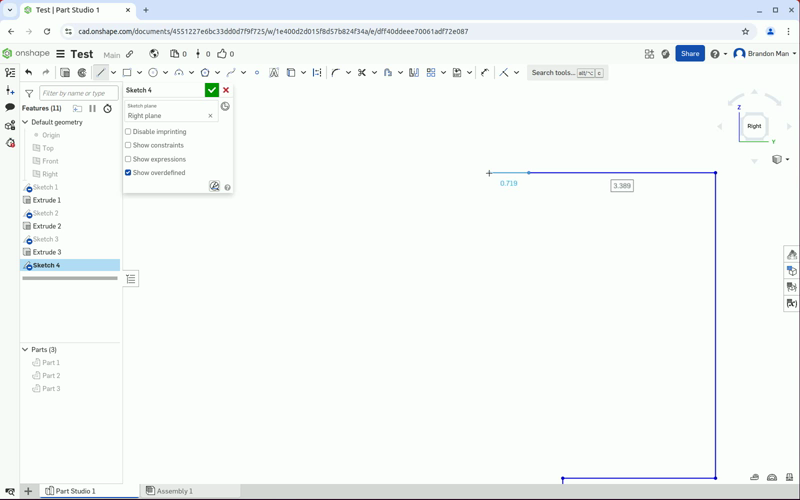
scroll(-6)
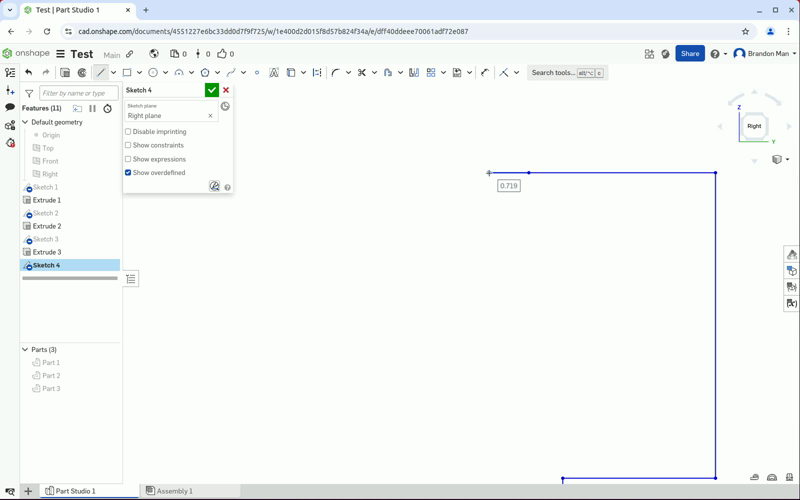
scroll(-6)
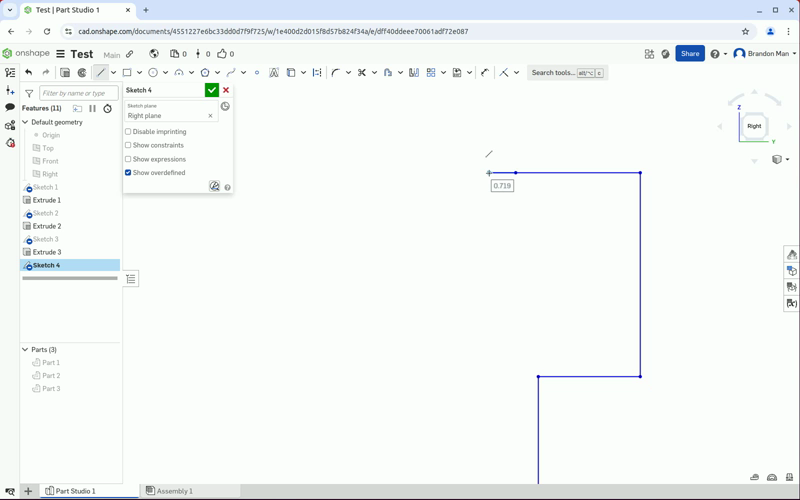
scroll(-6)
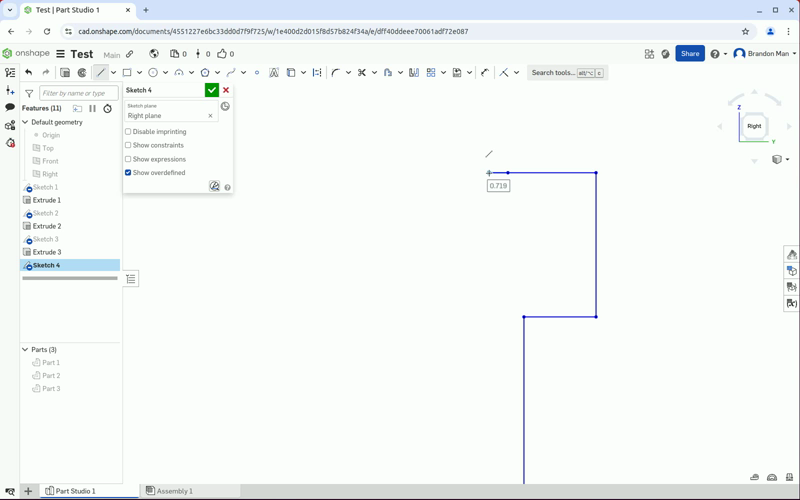
scroll(-6)
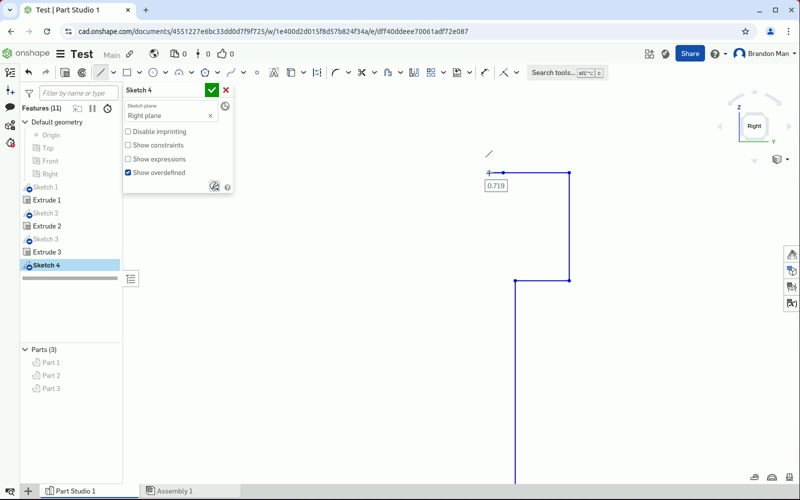
scroll(-6)
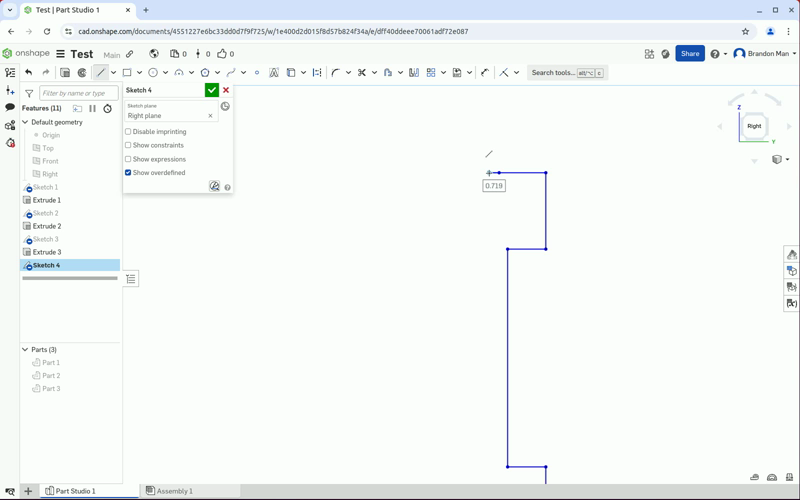
scroll(-6)
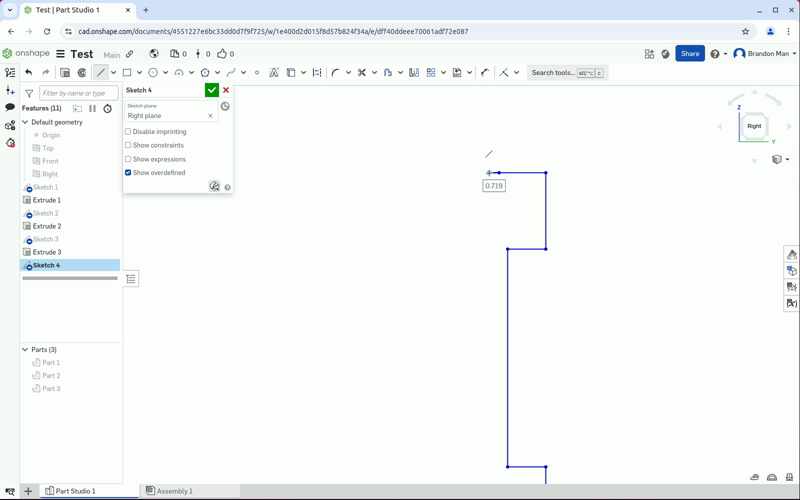
scroll(-6)
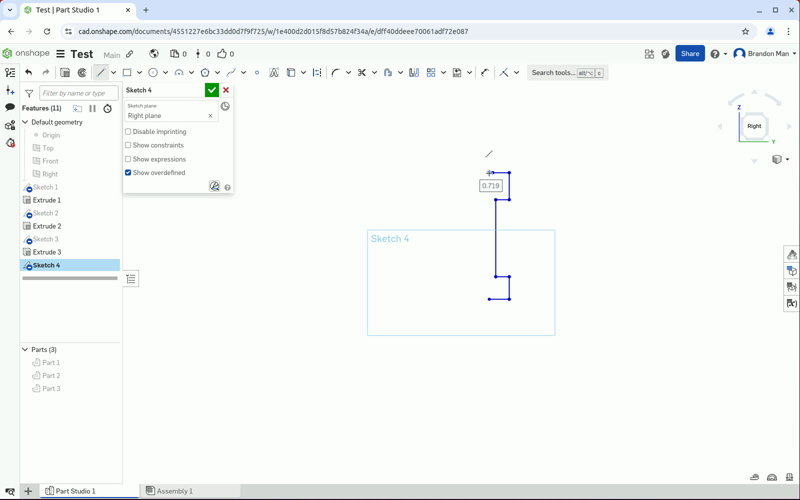
key_up(shift)
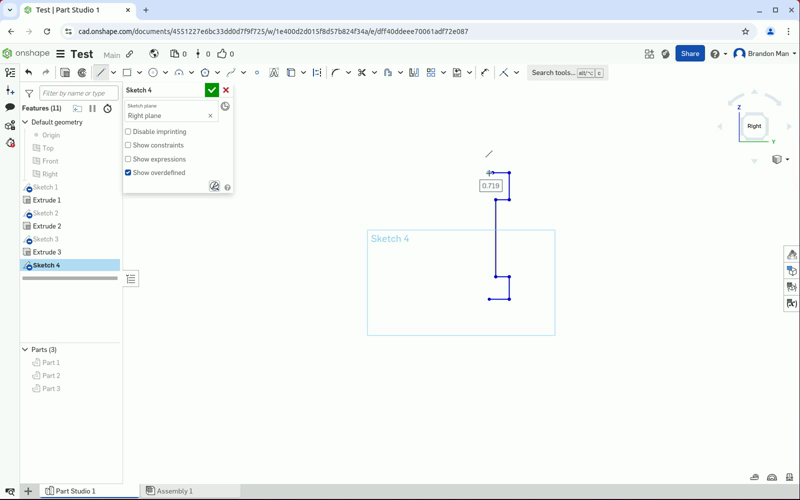
key_down(shift)
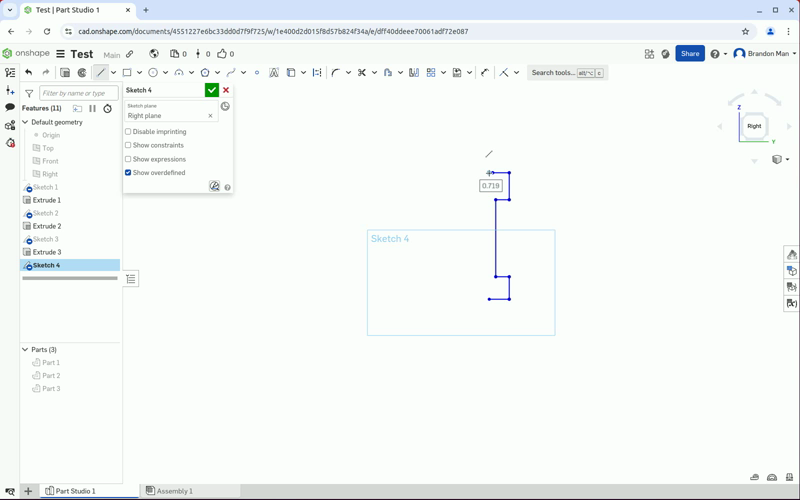
mouse_move(489, 299)
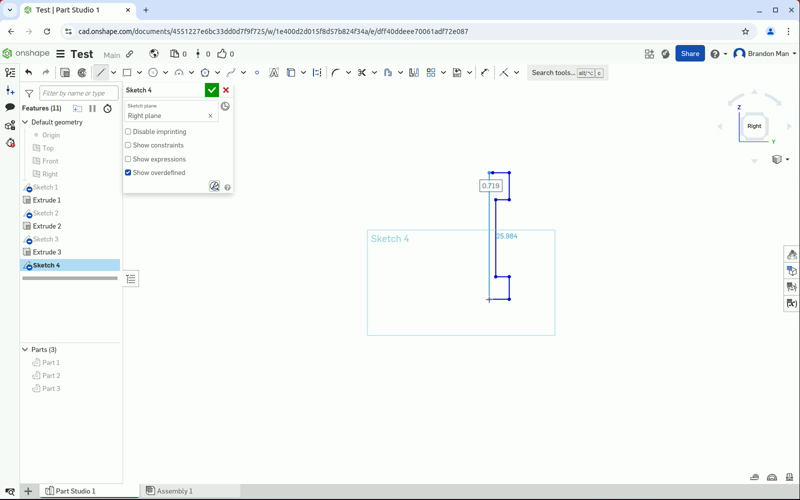
key_up(shift)
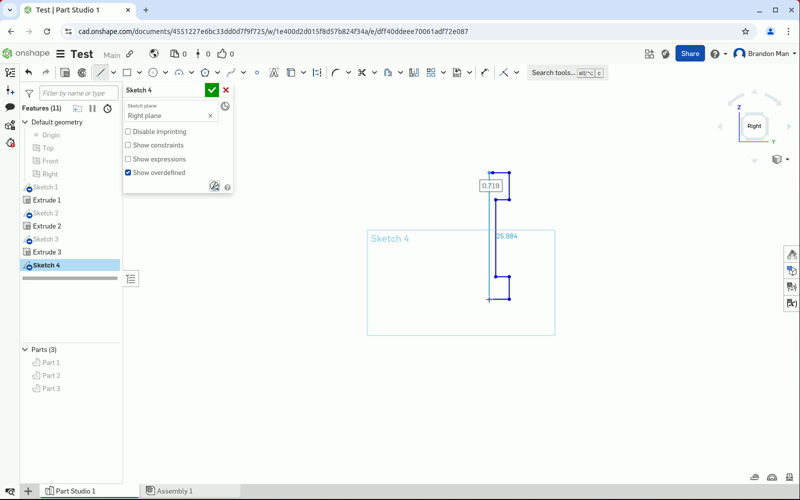
click(489, 299)
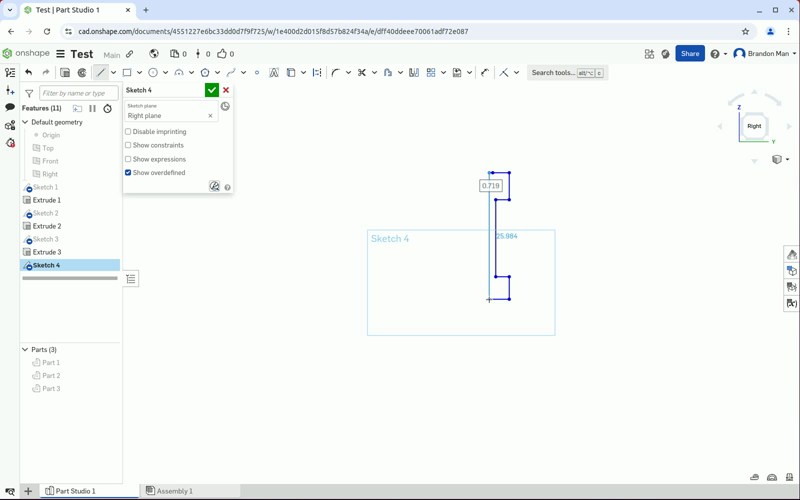
key(esc)
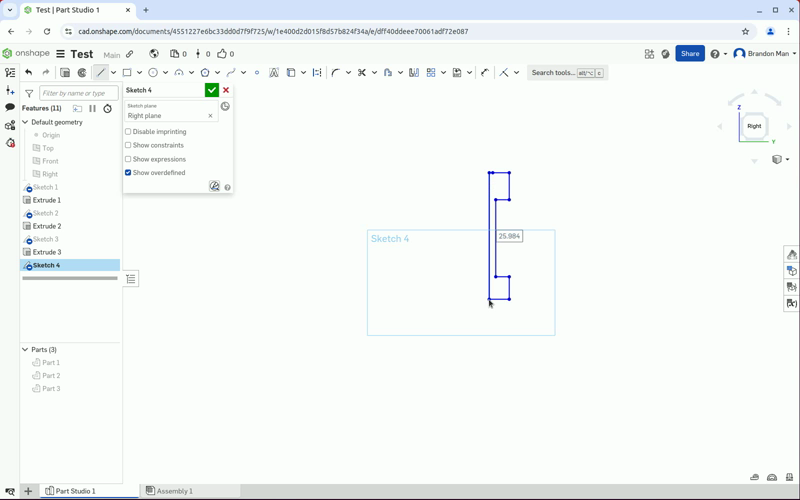
mouse_move(490, 200)
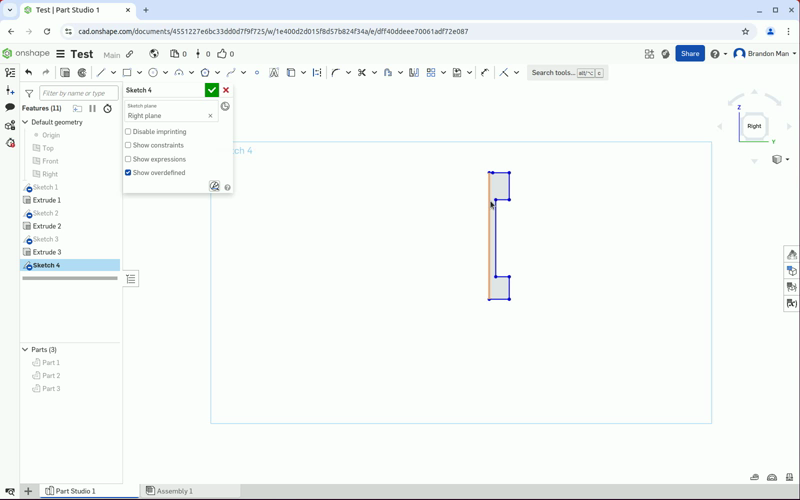
scroll(6)
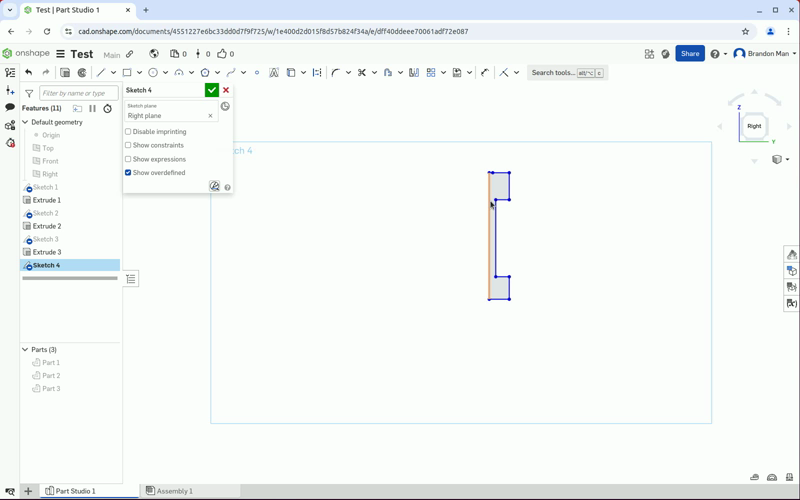
scroll(6)
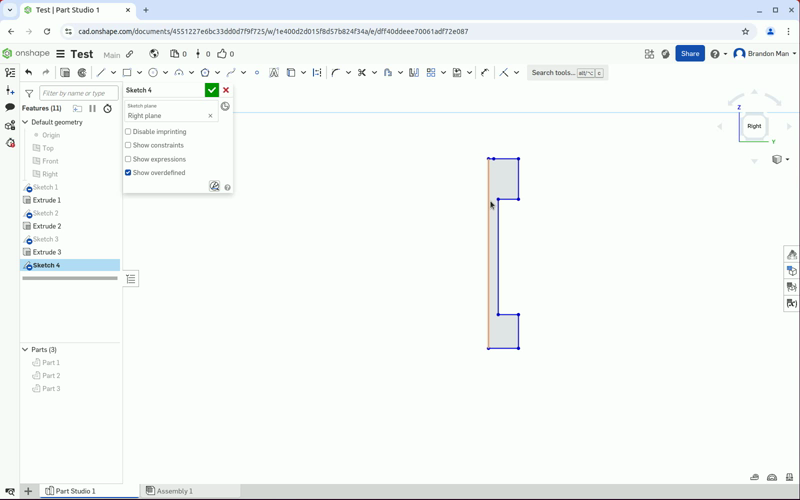
scroll(6)
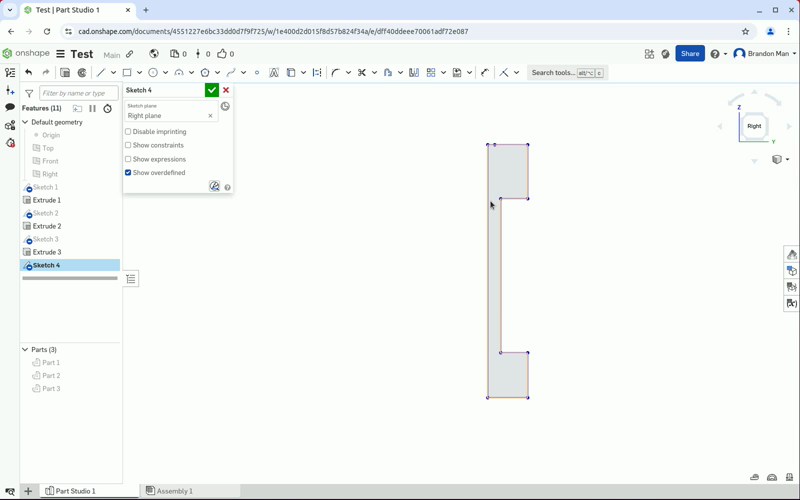
scroll(6)
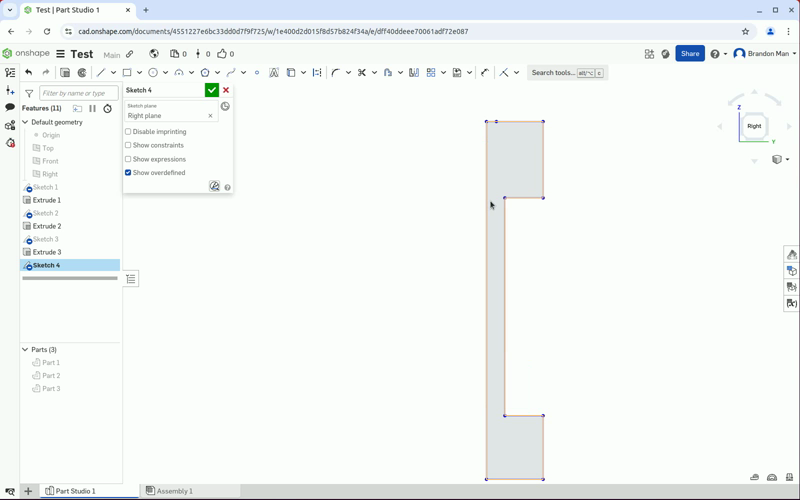
scroll(6)
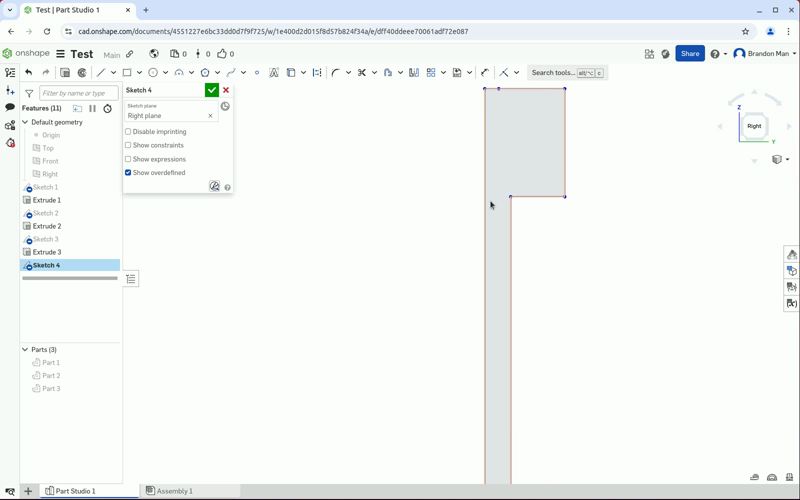
scroll(6)
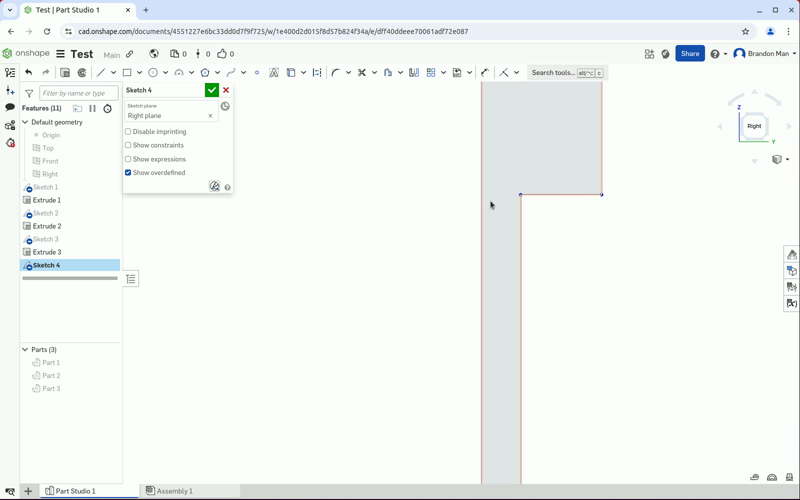
scroll(6)
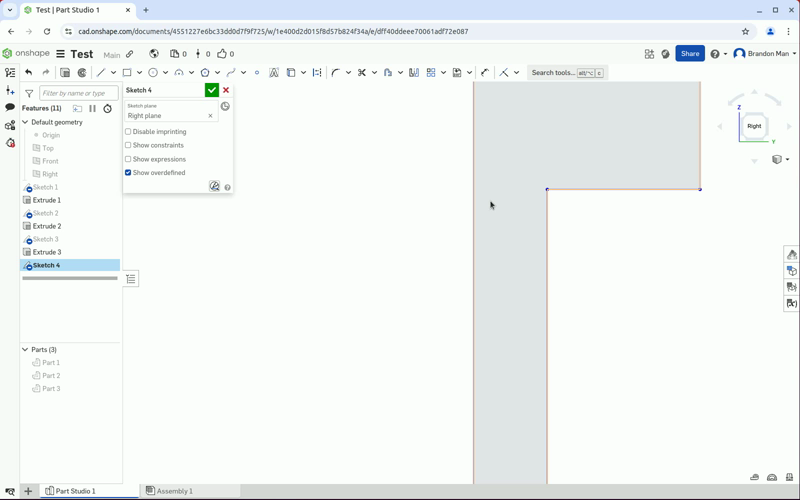
click(490, 200)
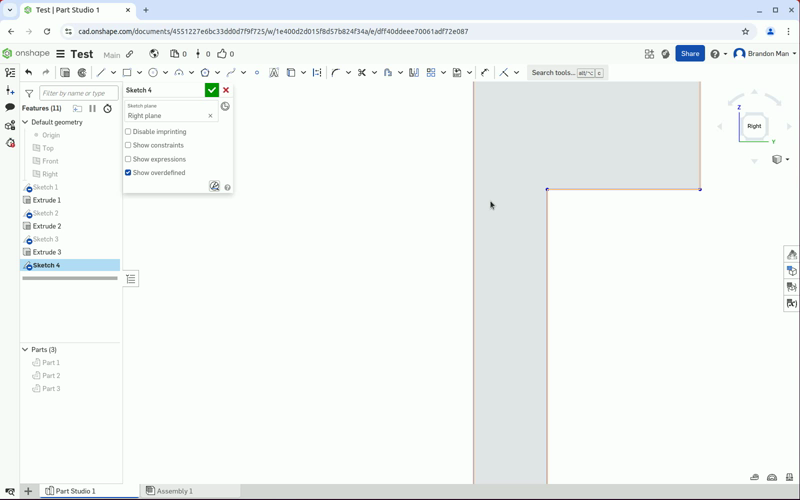
scroll(-6)
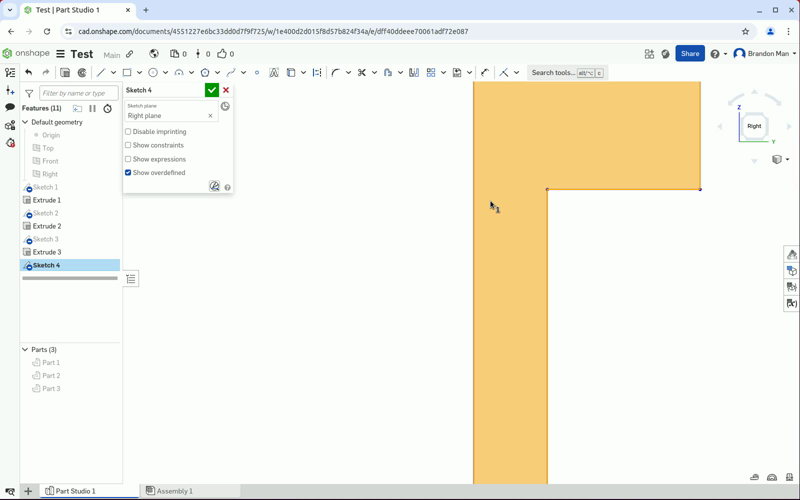
scroll(-6)
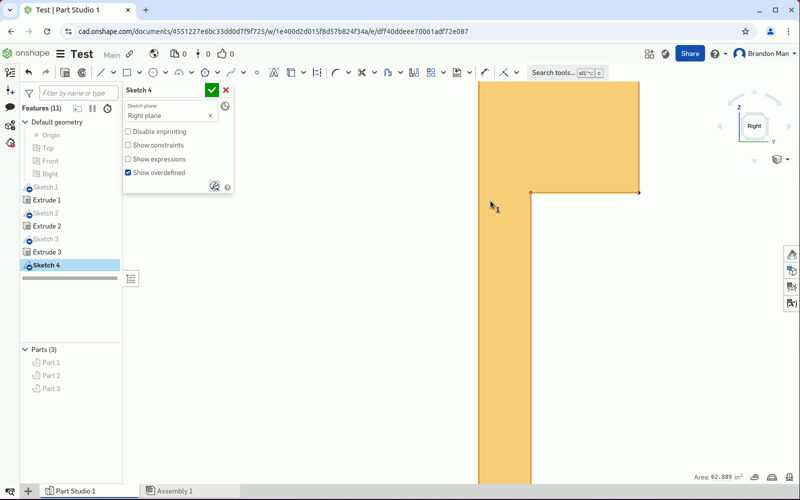
scroll(-6)
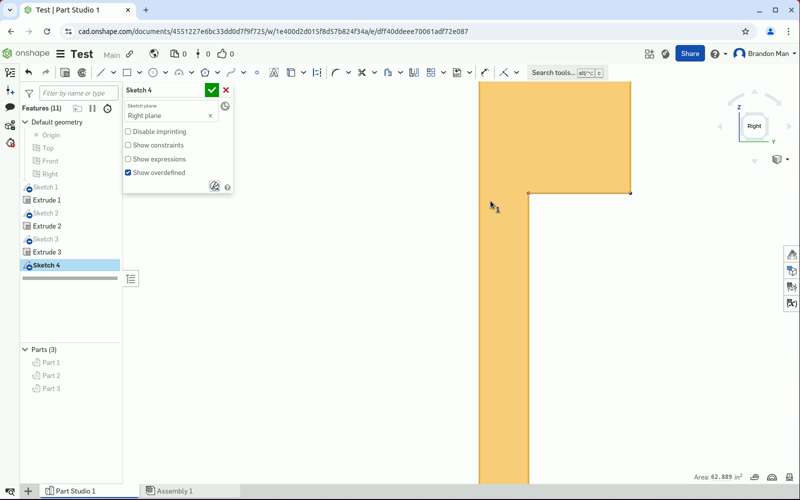
scroll(-6)
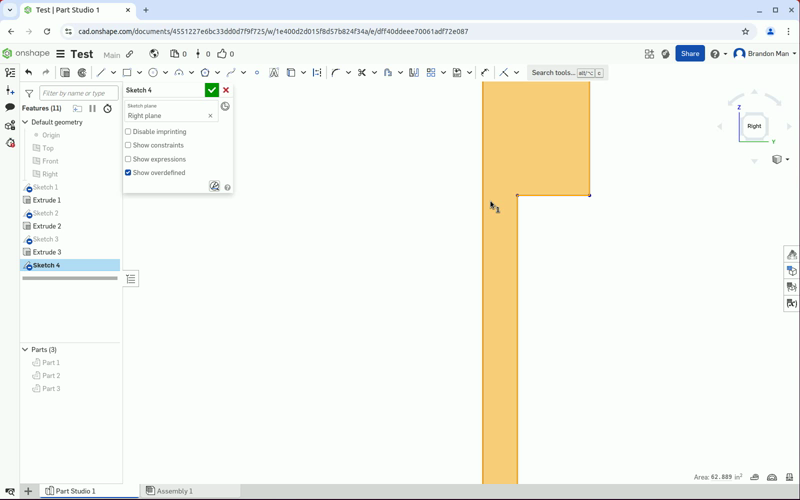
scroll(-6)
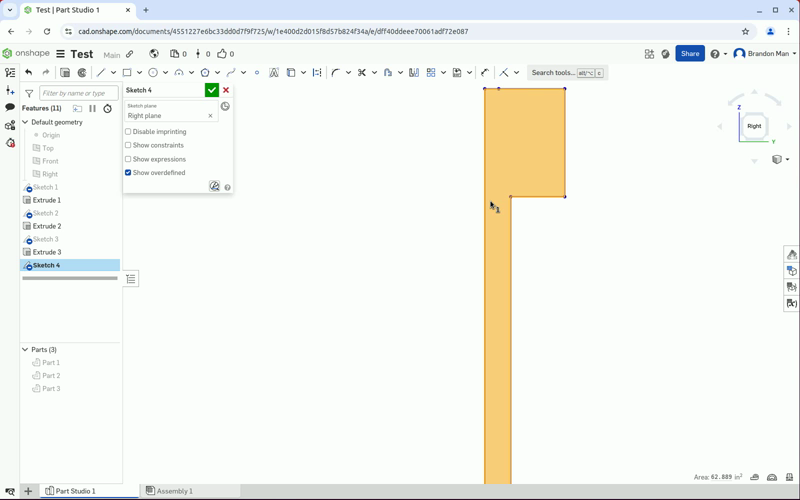
scroll(-6)
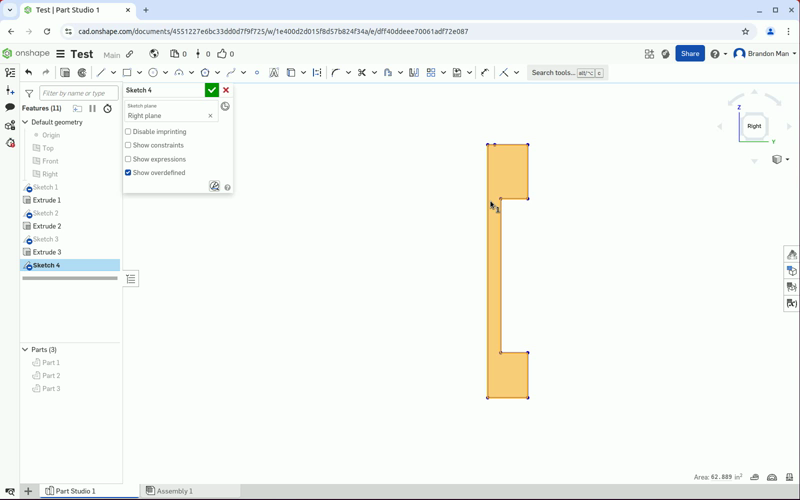
scroll(-6)
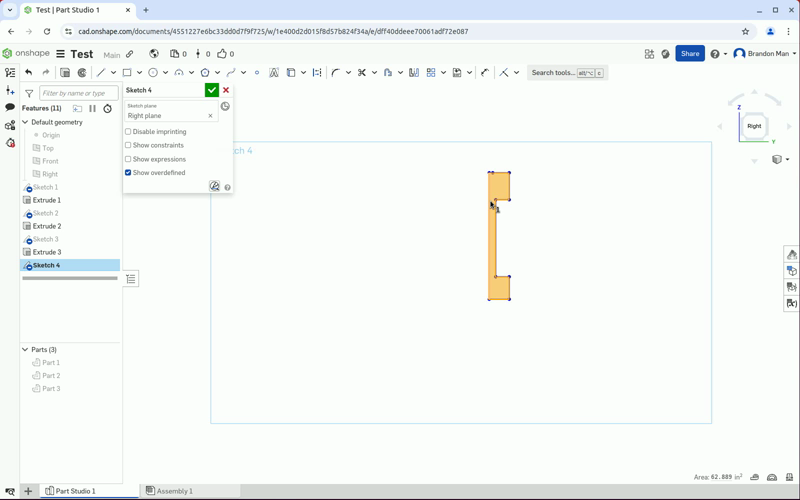
mouse_move(73, 352)
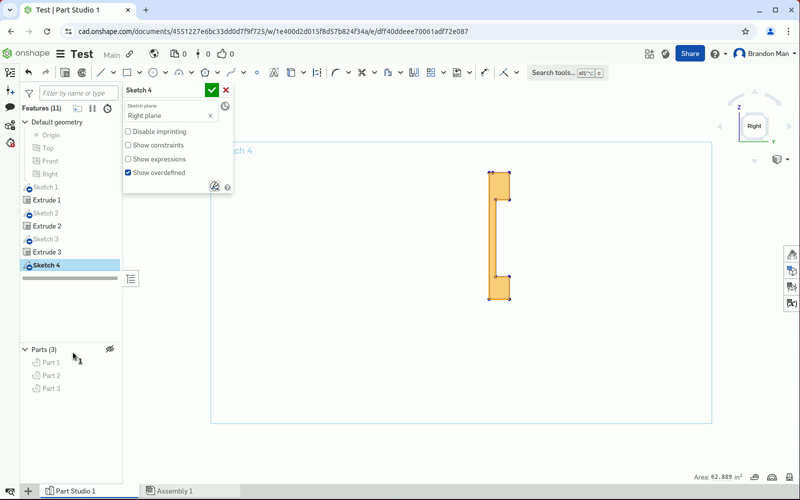
key(shift+y)
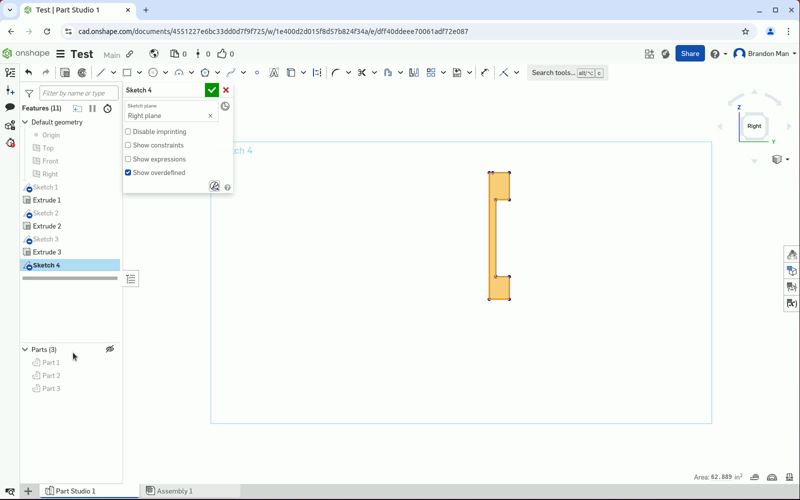
key(shift+e)
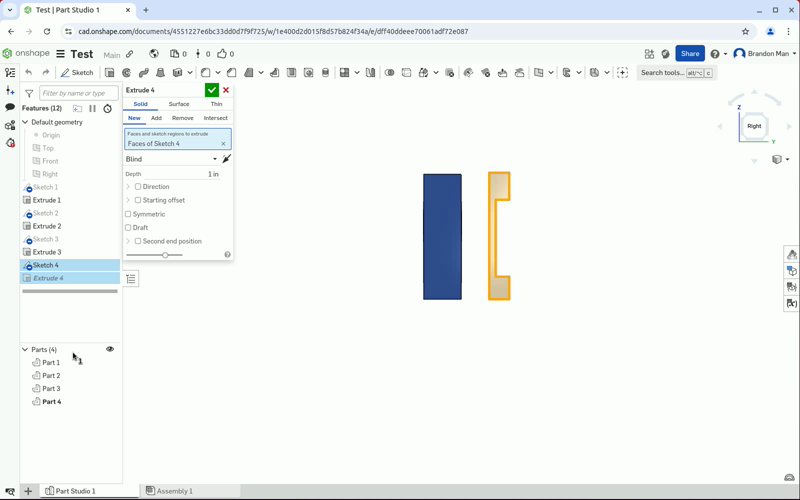
mouse_move(143, 106)
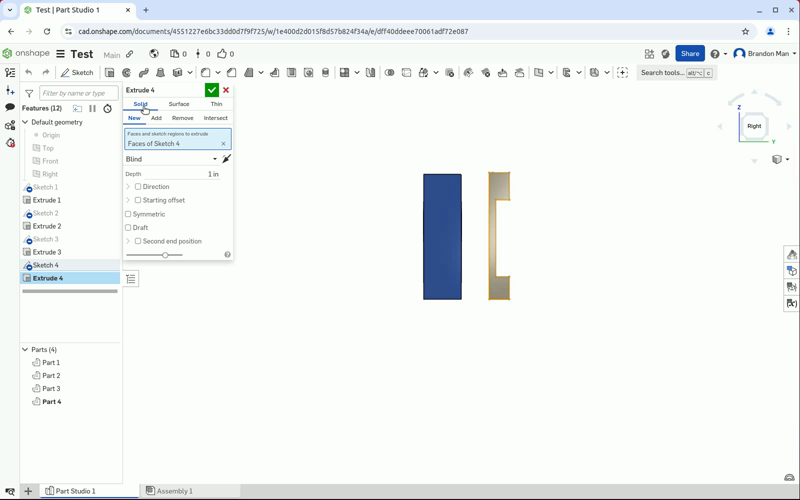
click(143, 106)
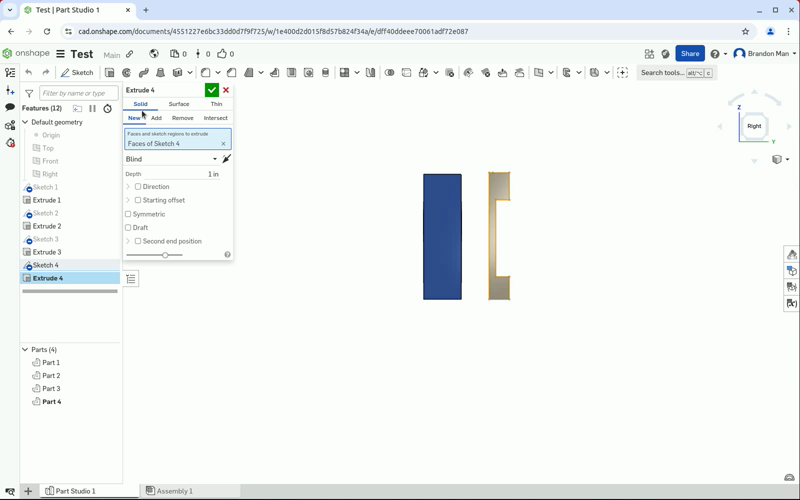
mouse_move(137, 120)
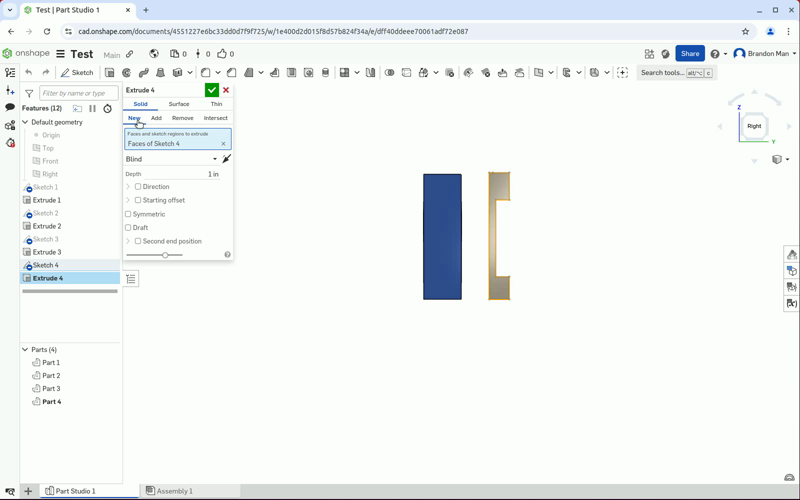
click(137, 120)
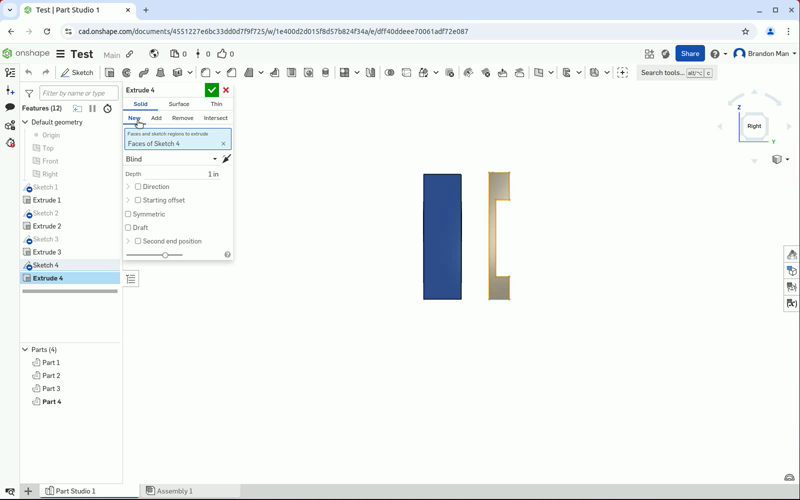
key(tab, 4)
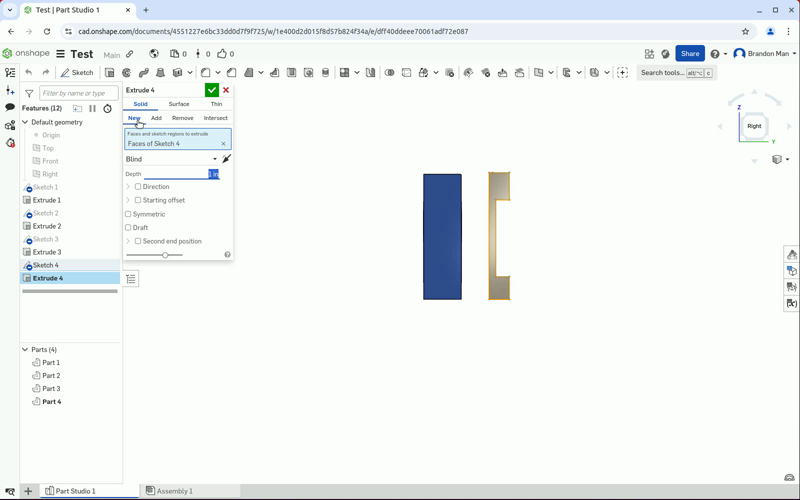
text(7.703)
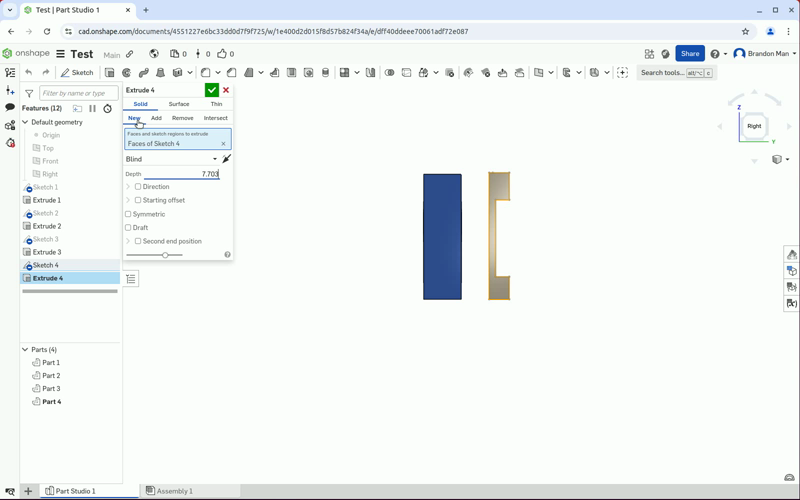
key(enter)
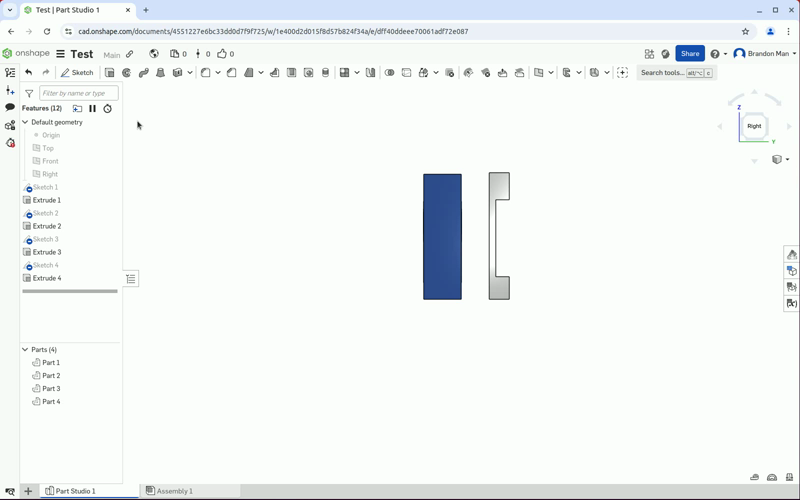
key(shift+h)
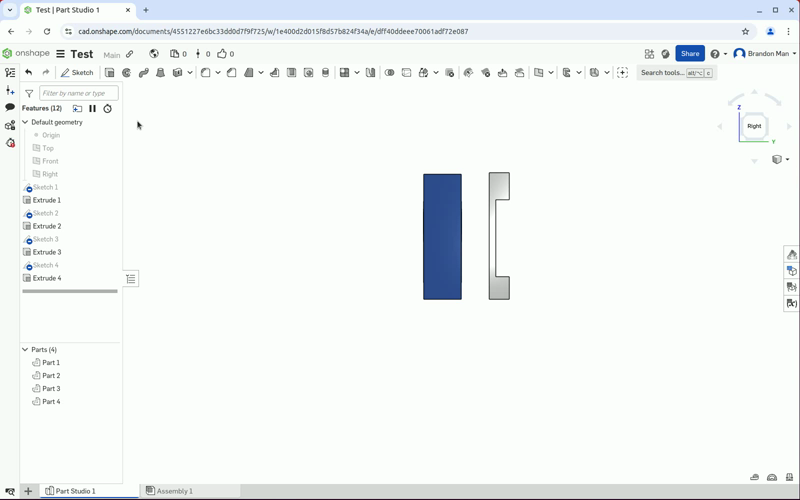
key(shift+h)
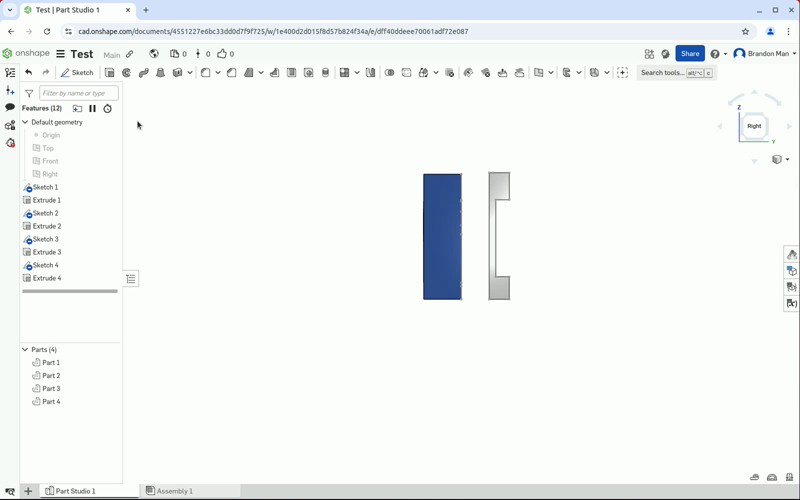
key(shift+7)
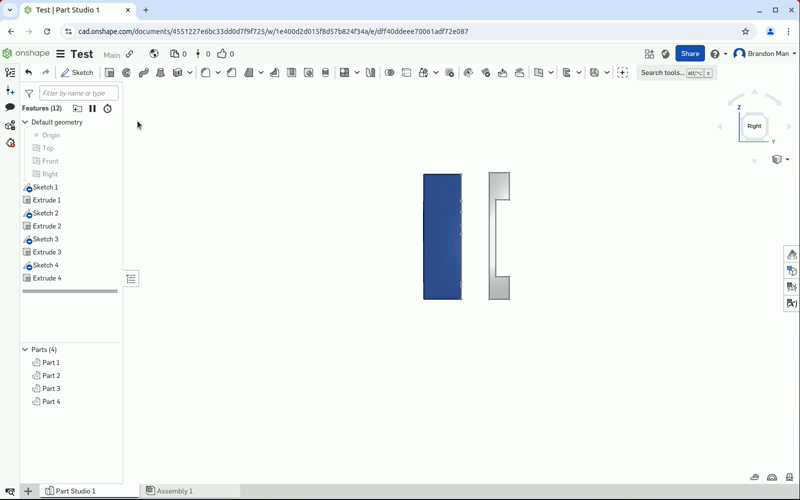
key(right, 2)
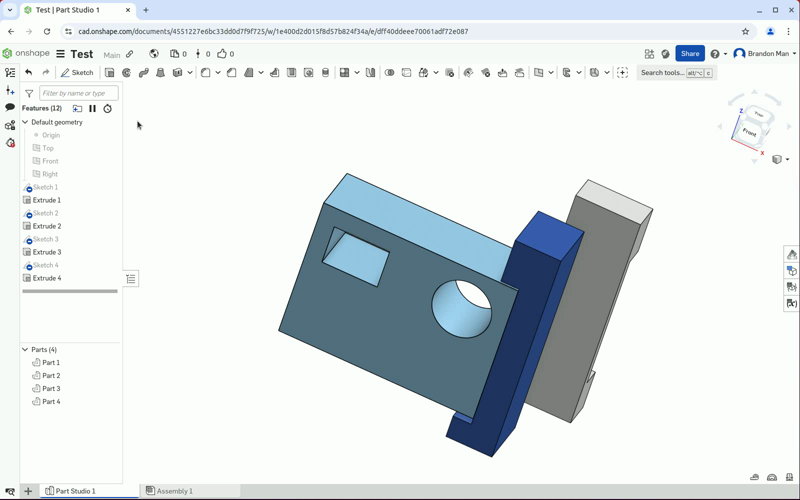
key(down, 2)
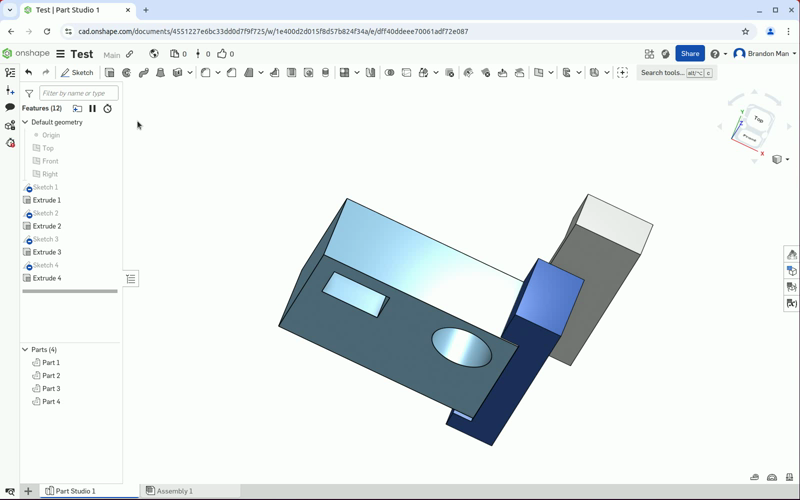
key(up, 2)
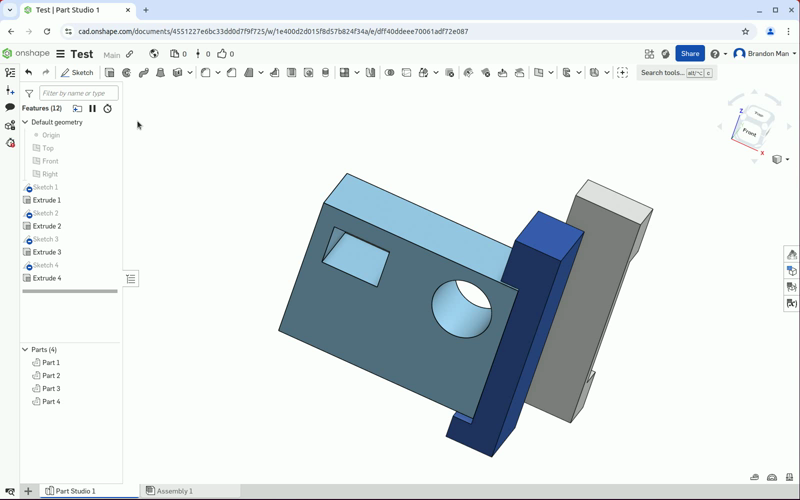
key(left, 2)
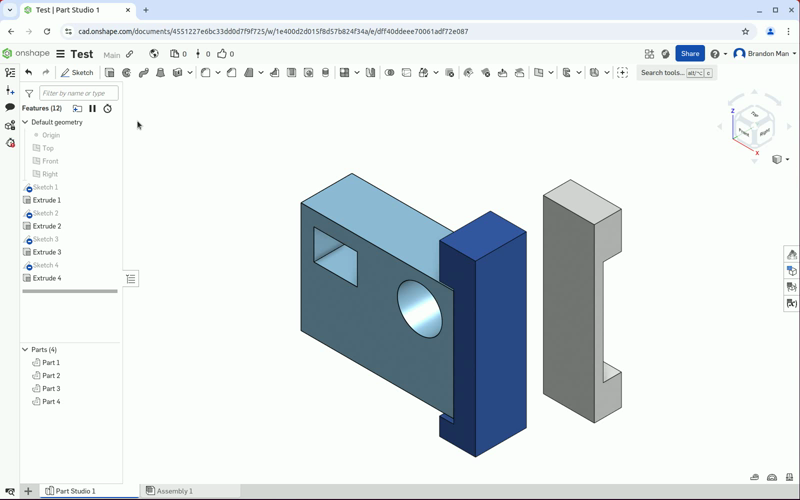
mouse_move(73, 189)
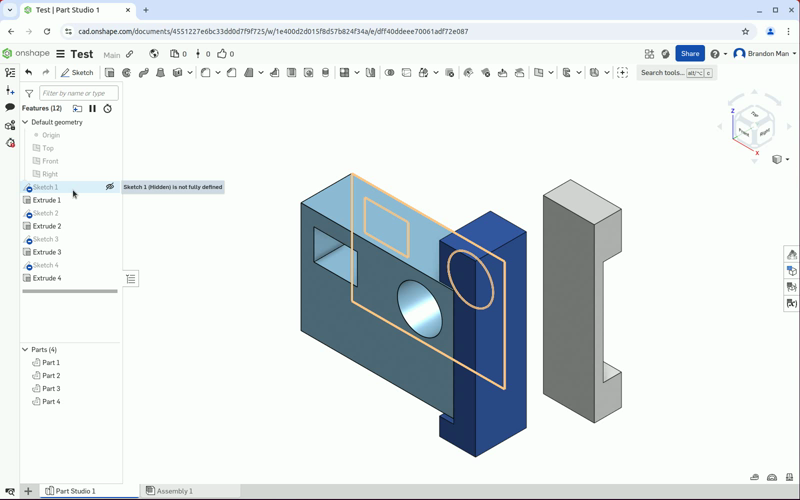
click(73, 189)